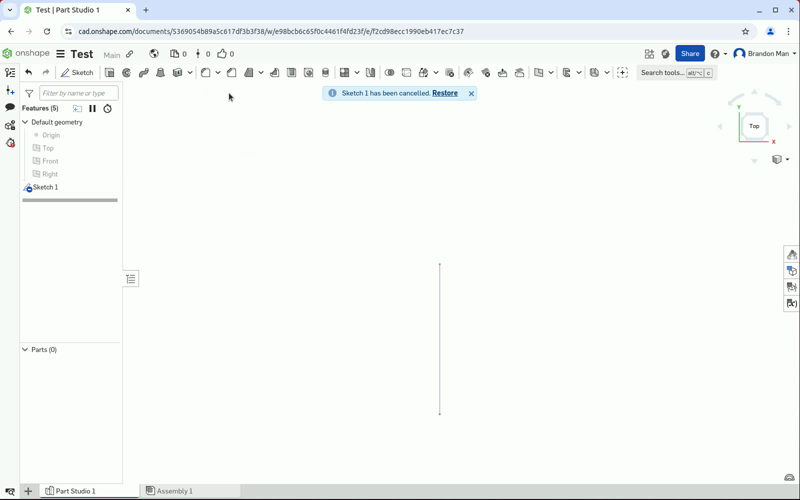
key(shift+h)
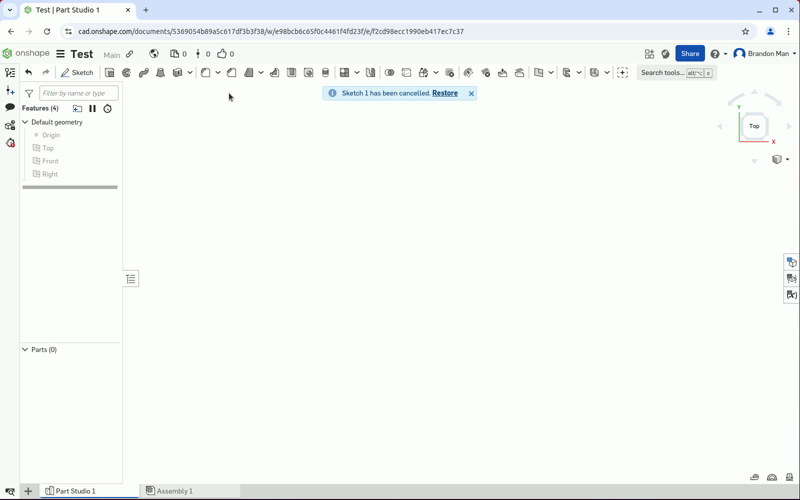
mouse_move(73, 352)
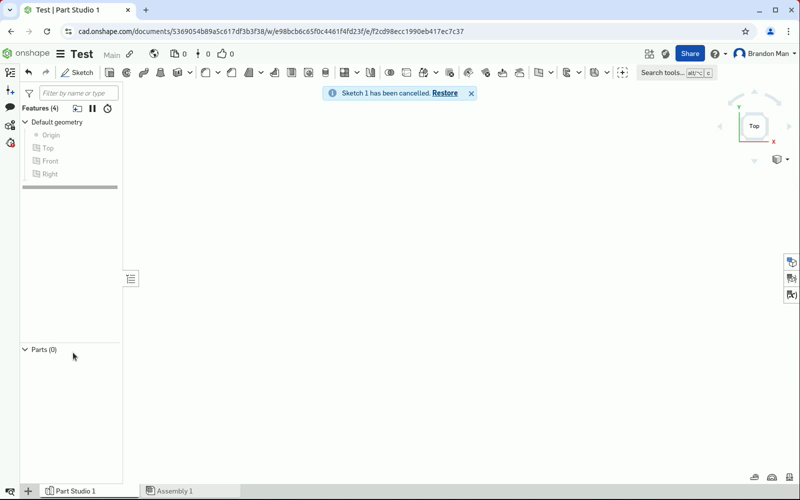
key(y)
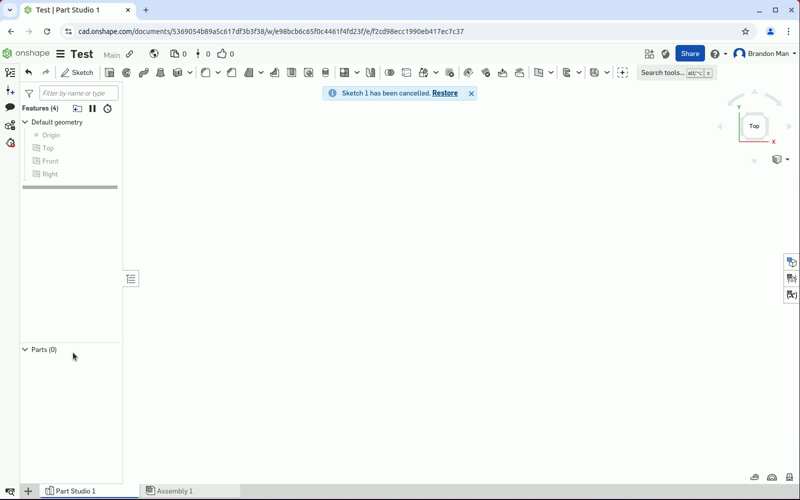
key(shift+p)
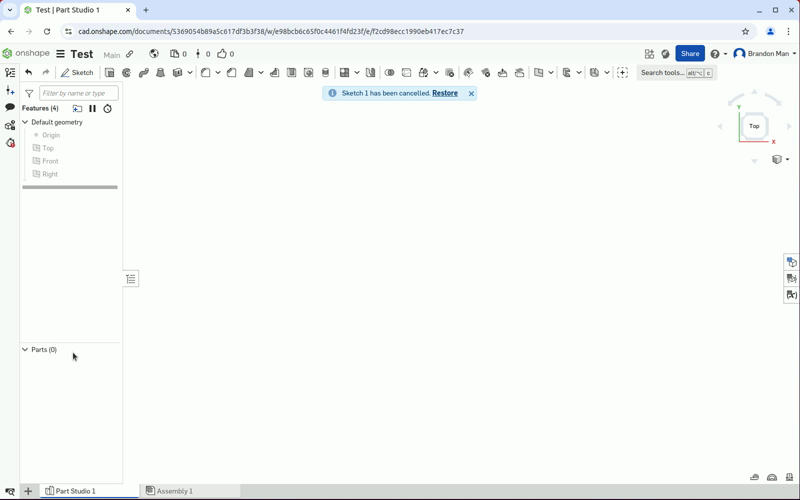
key(space)
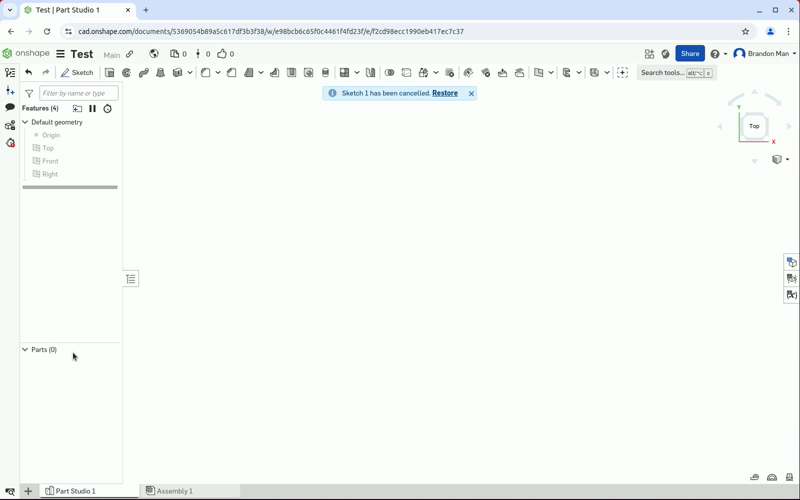
key_down(shift)
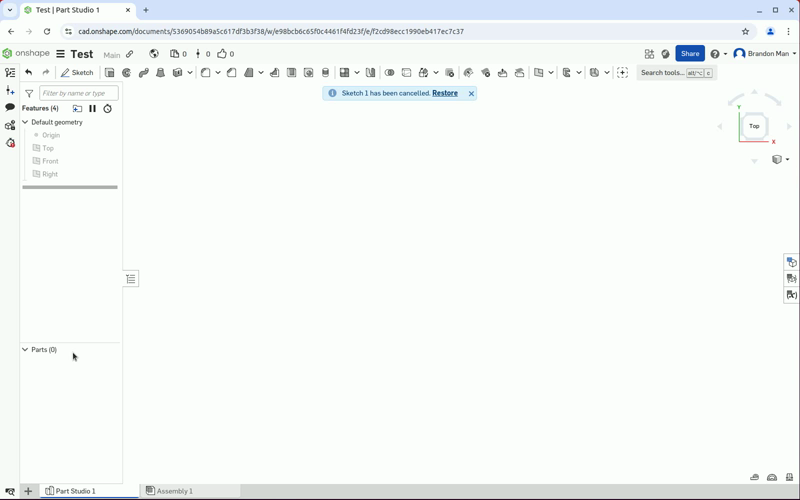
key(up)
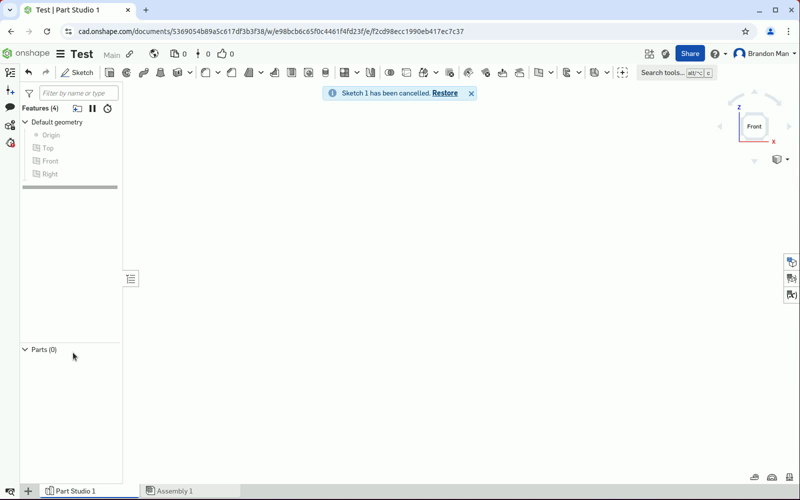
key_up(shift)
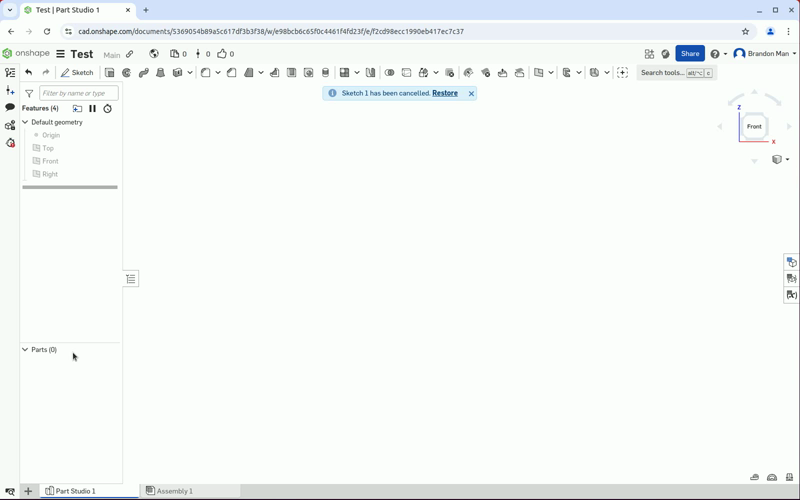
mouse_move(73, 352)
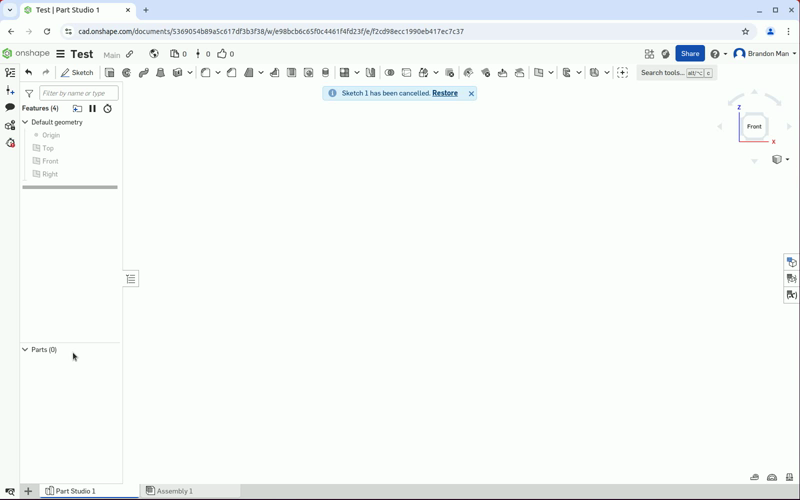
key(shift+y)
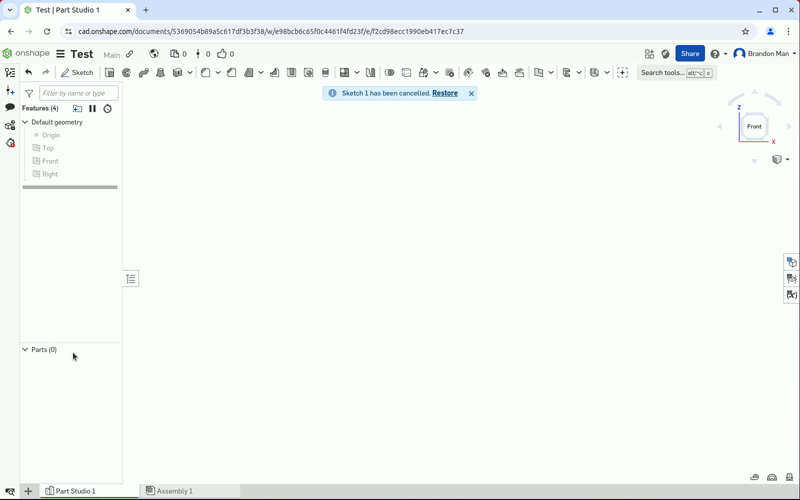
key(shift+s)
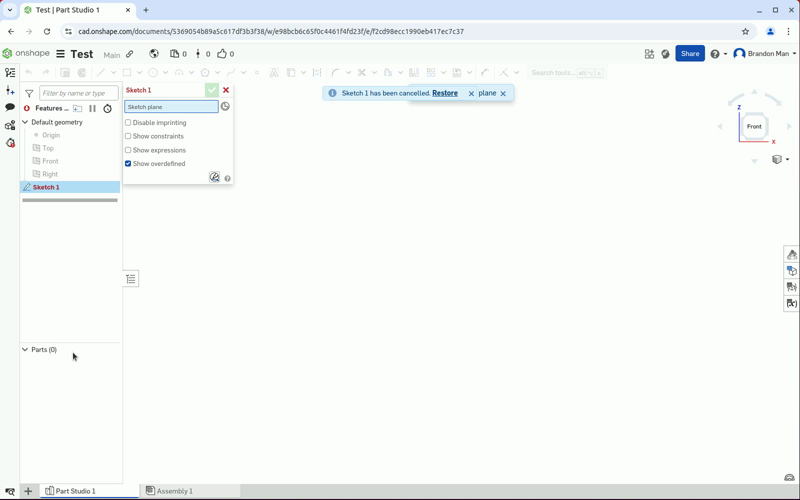
mouse_move(73, 163)
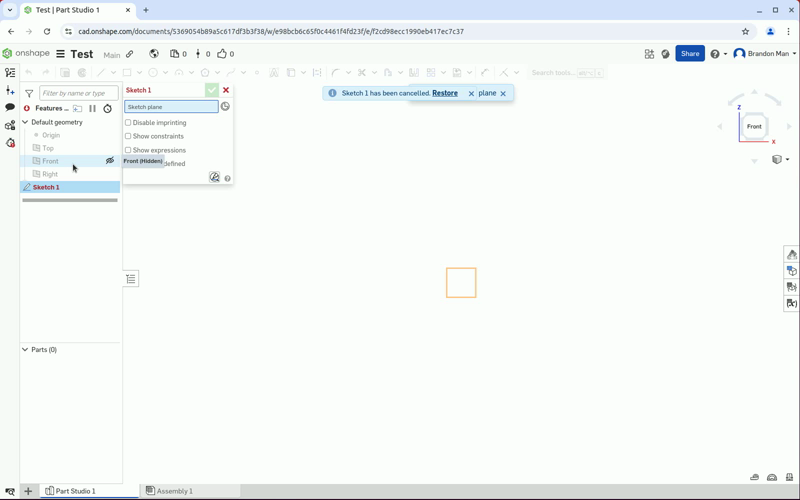
click(73, 163)
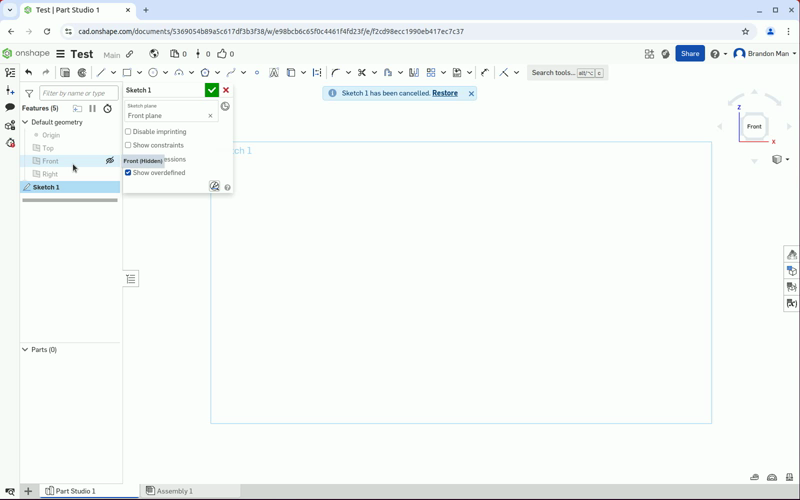
mouse_move(73, 352)
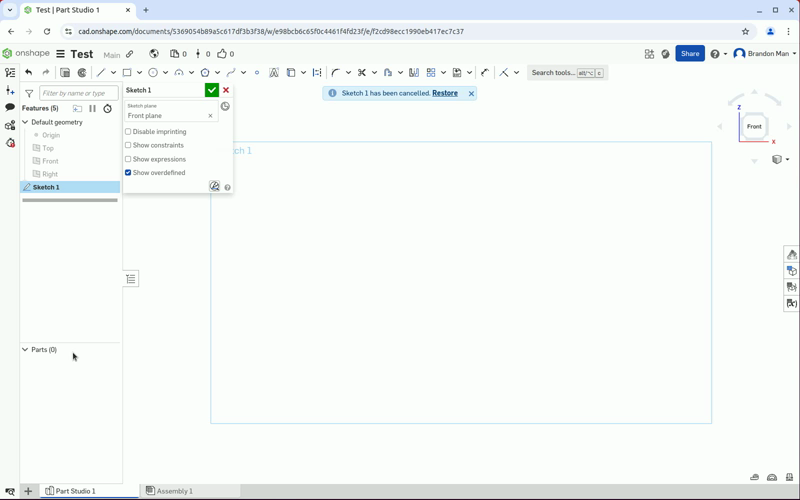
key(y)
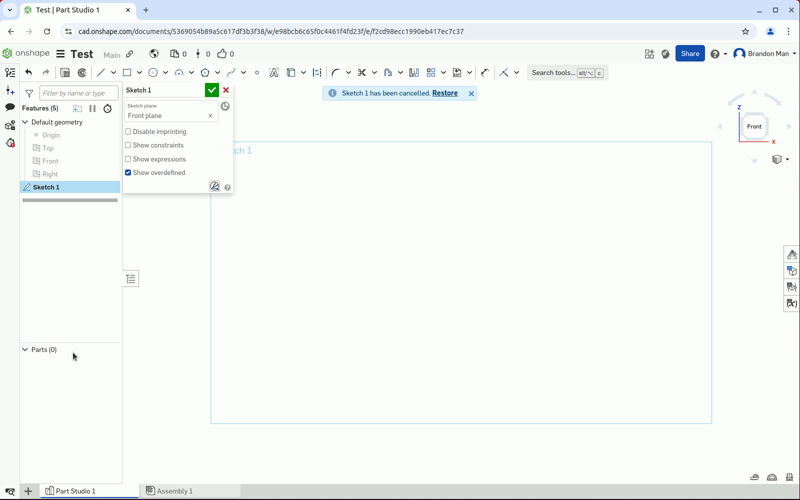
key(c)
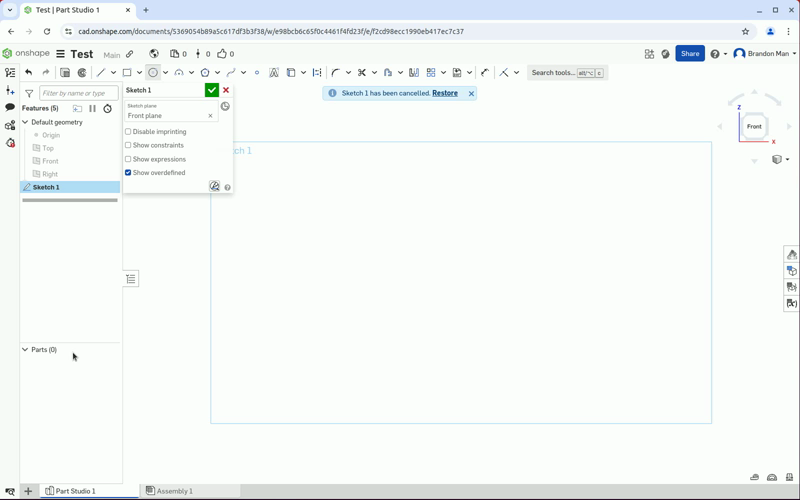
key_down(shift)
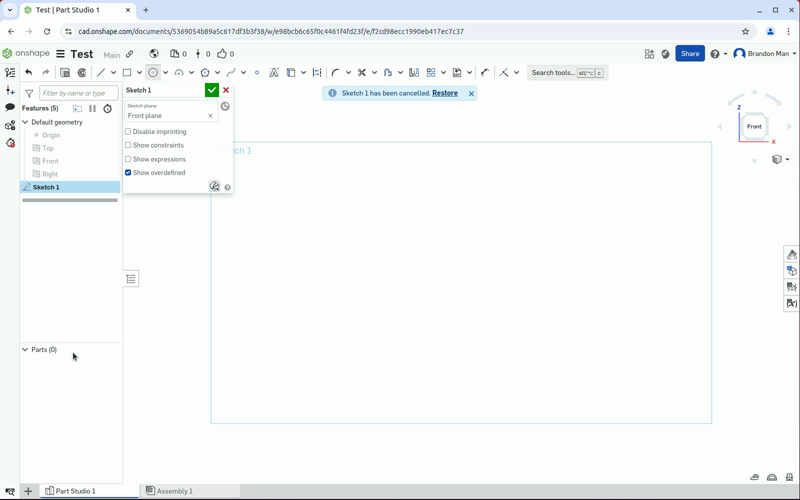
mouse_move(486, 297)
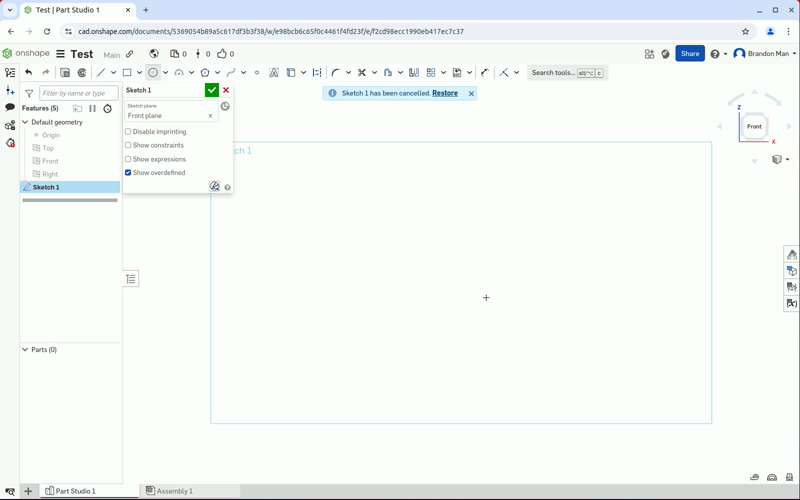
click(486, 297)
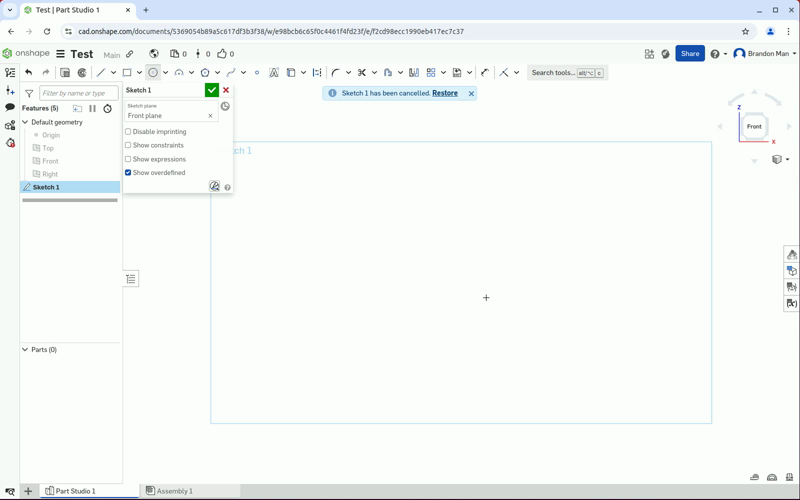
key_up(shift)
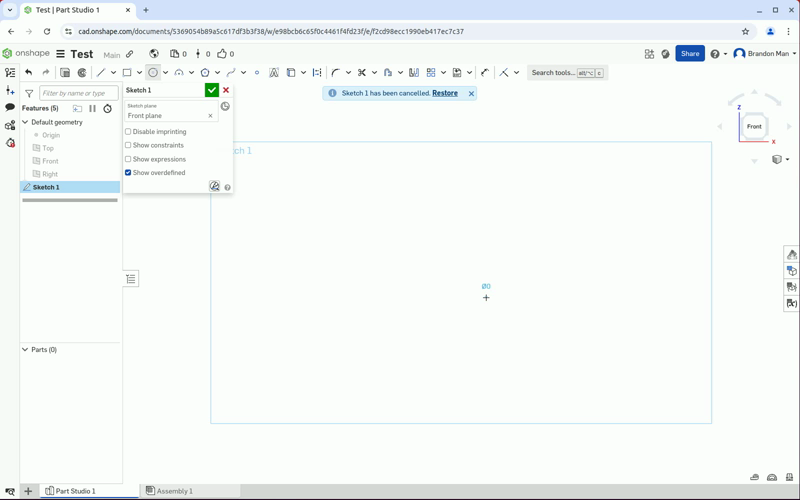
mouse_move(500, 297)
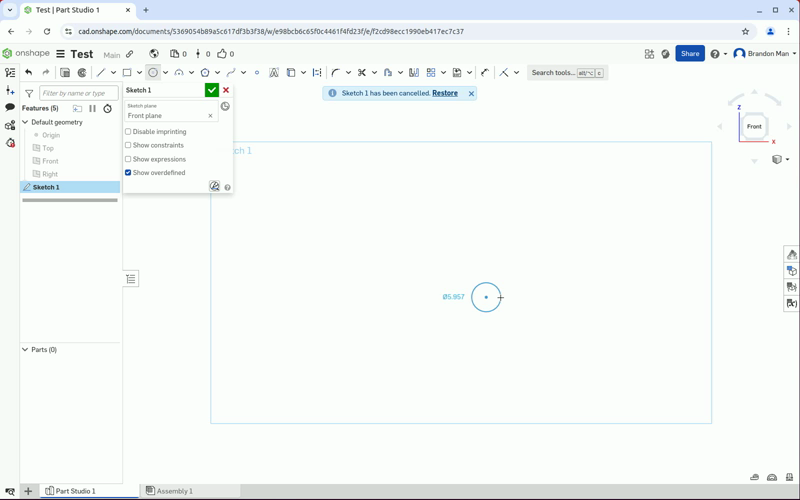
click(500, 297)
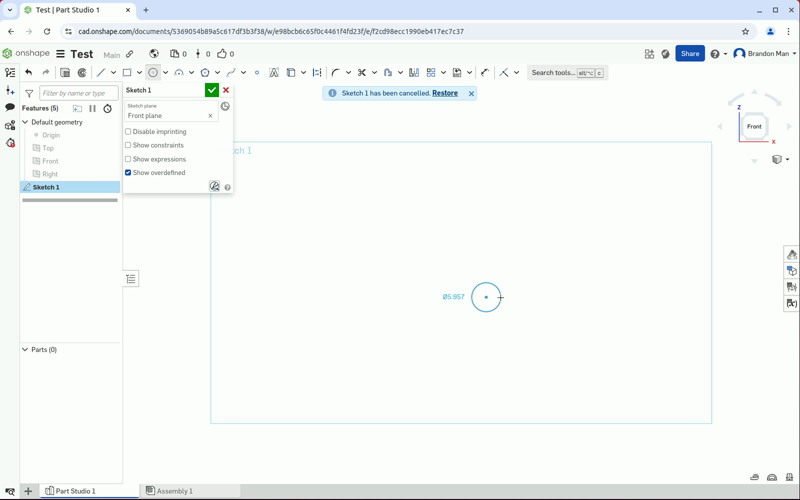
key(esc)
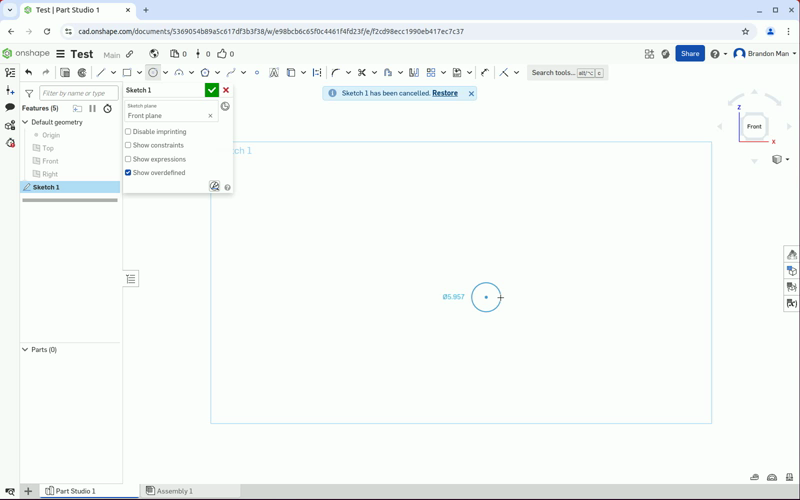
key(c)
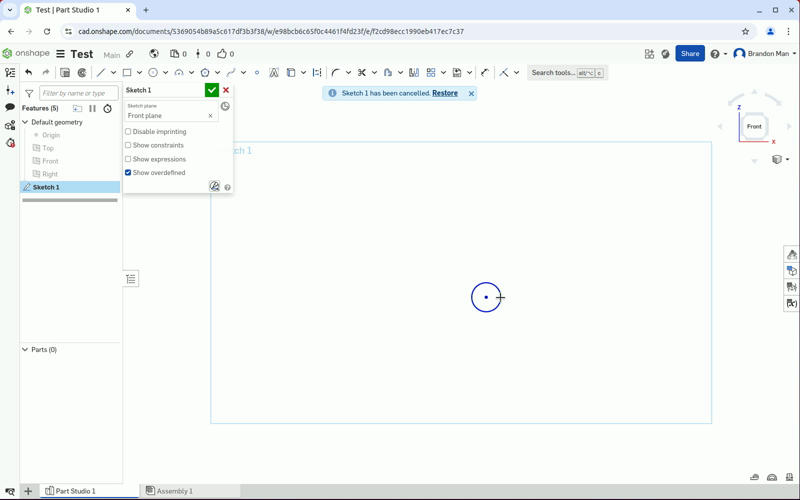
key_down(shift)
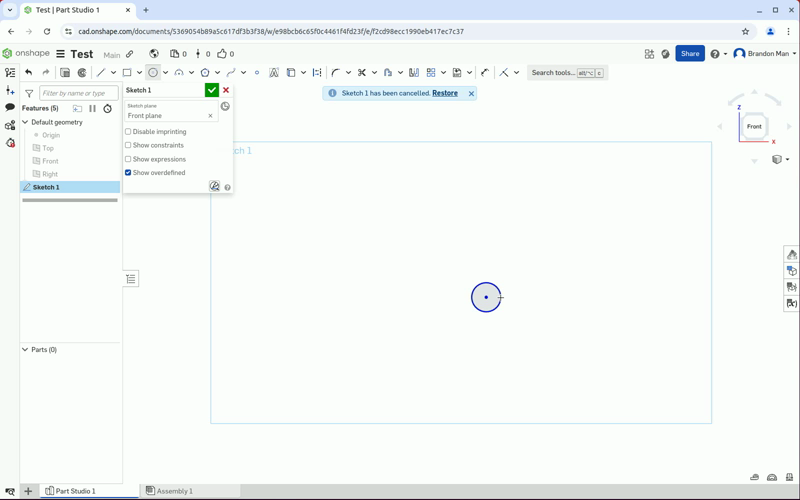
mouse_move(486, 297)
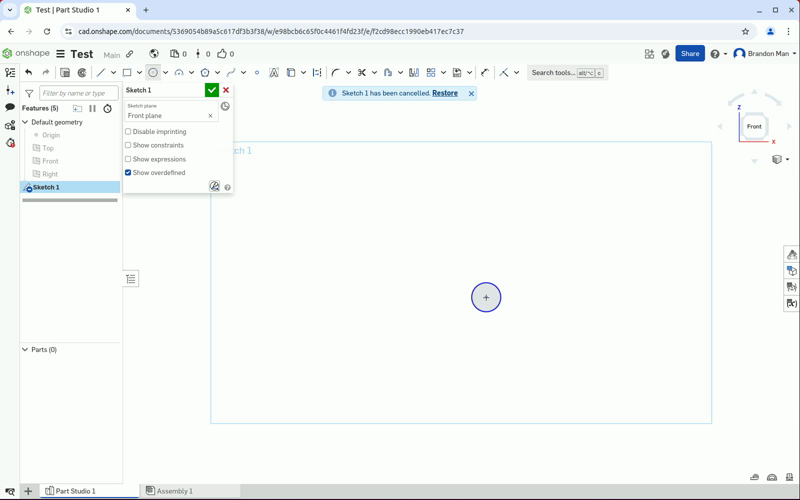
click(486, 297)
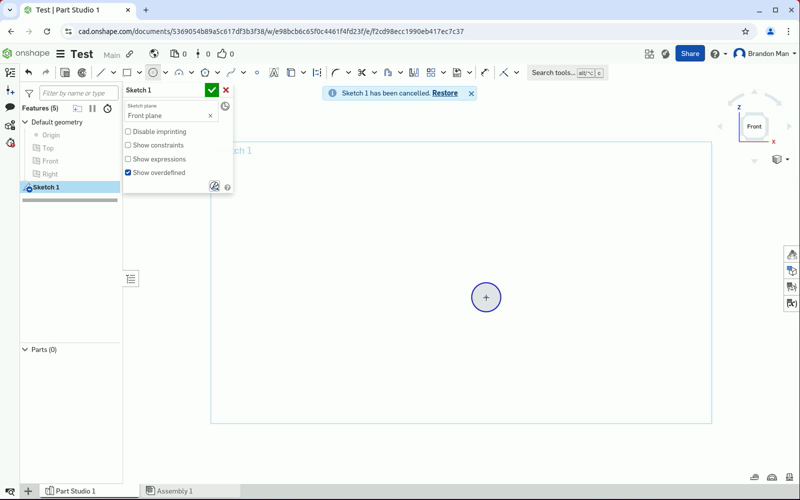
key_up(shift)
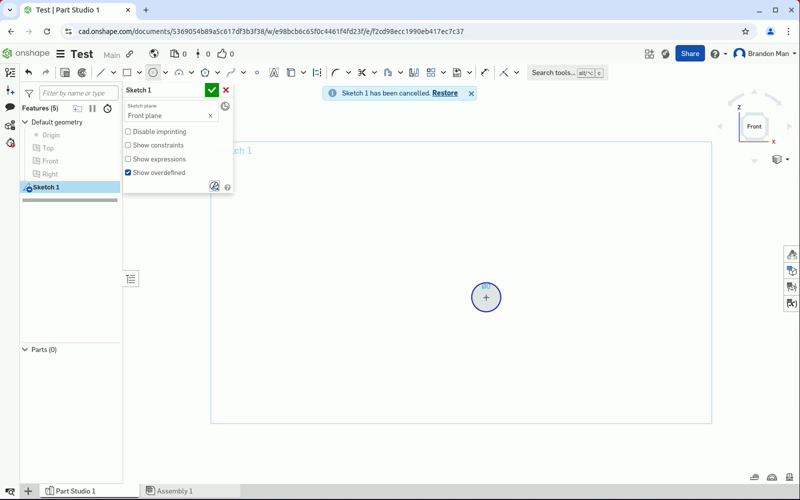
mouse_move(496, 297)
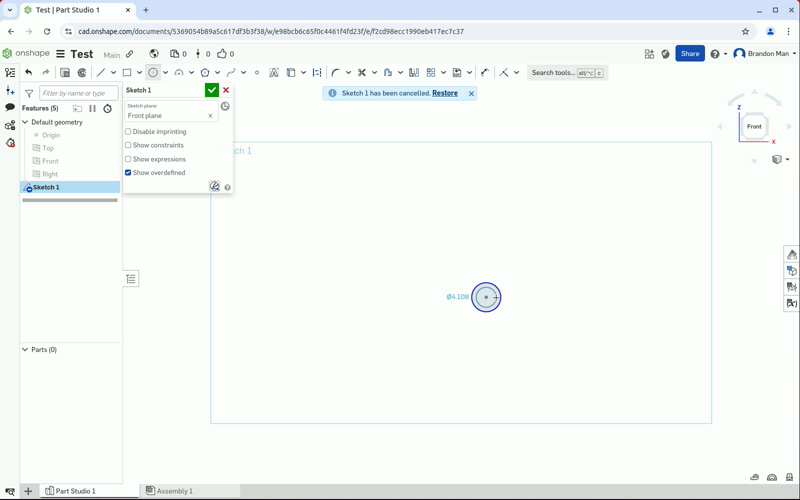
click(496, 297)
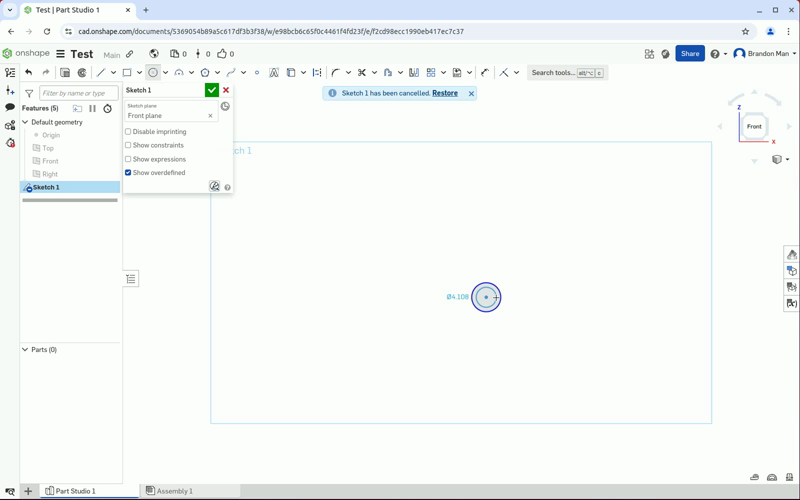
key(esc)
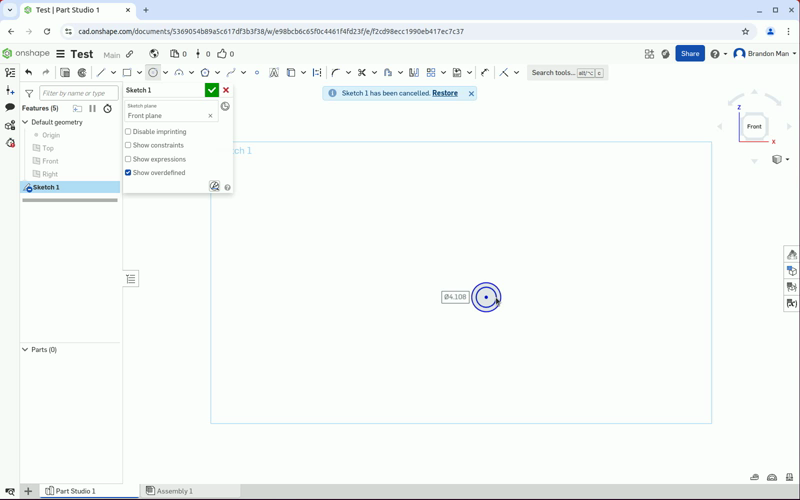
mouse_move(475, 289)
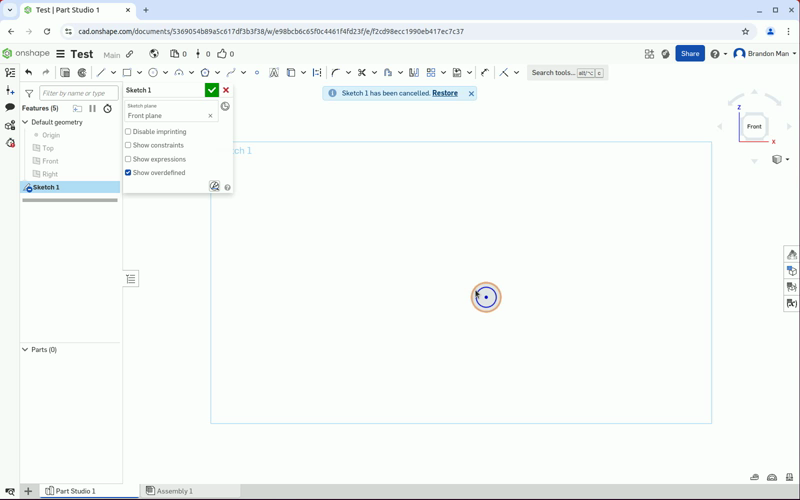
scroll(6)
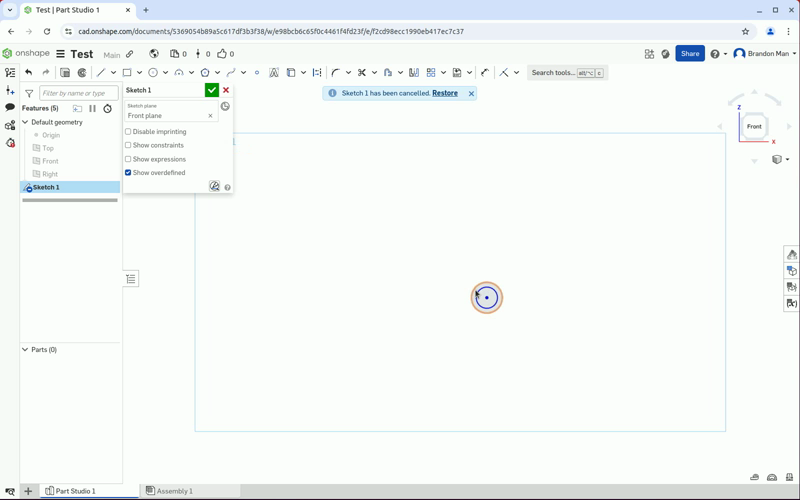
scroll(6)
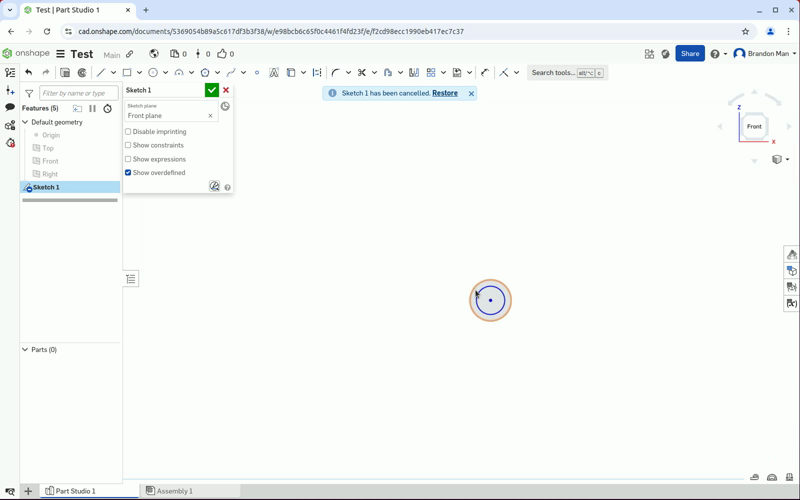
scroll(6)
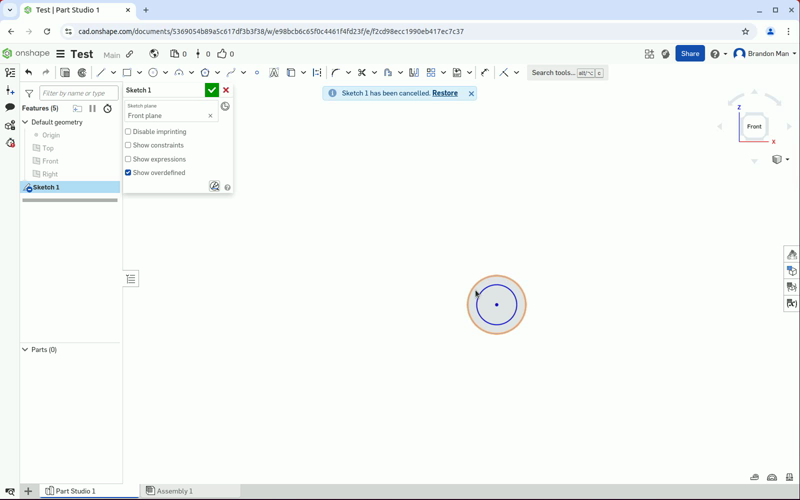
scroll(6)
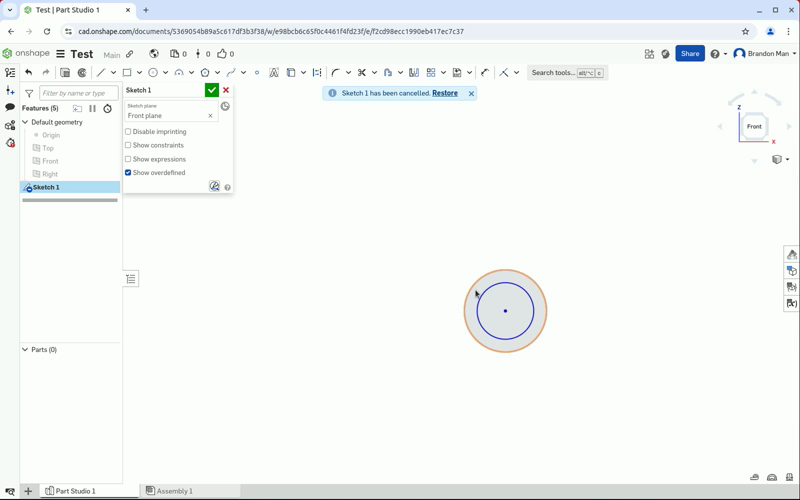
scroll(6)
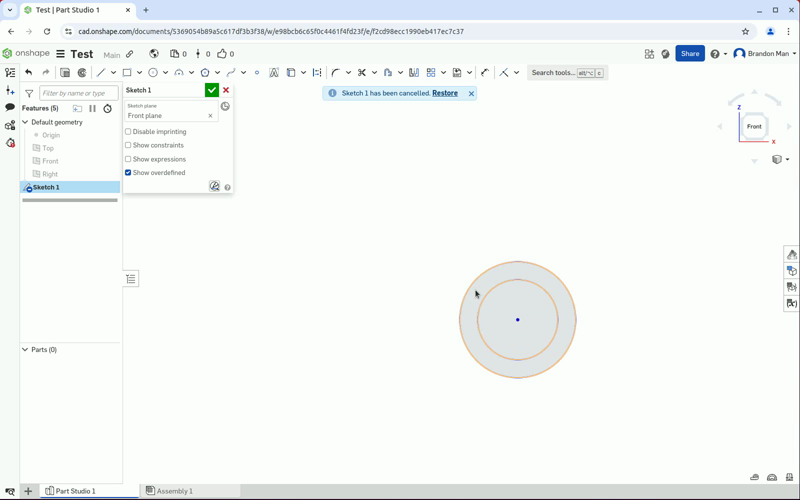
scroll(6)
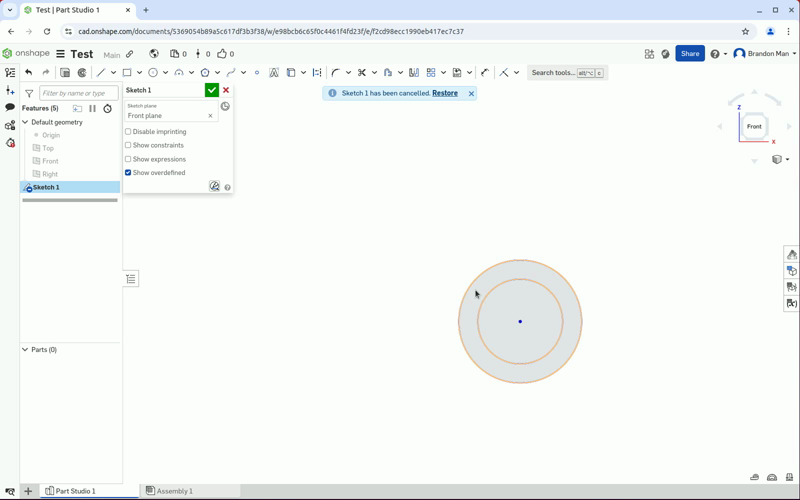
scroll(6)
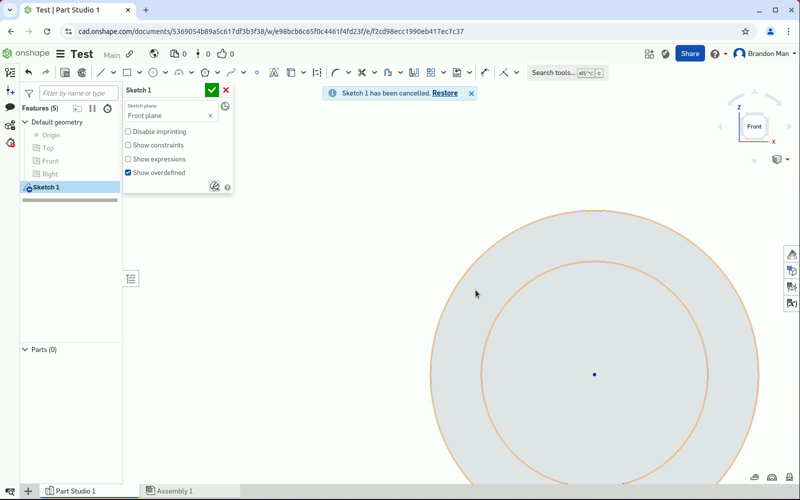
click(475, 289)
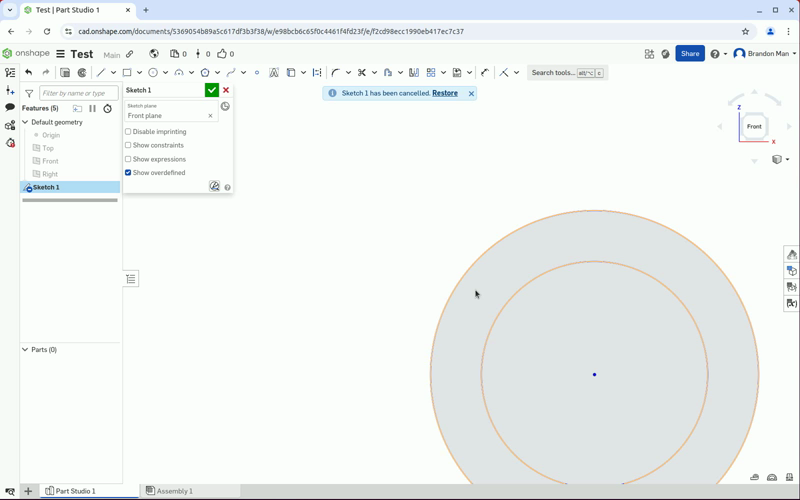
scroll(-6)
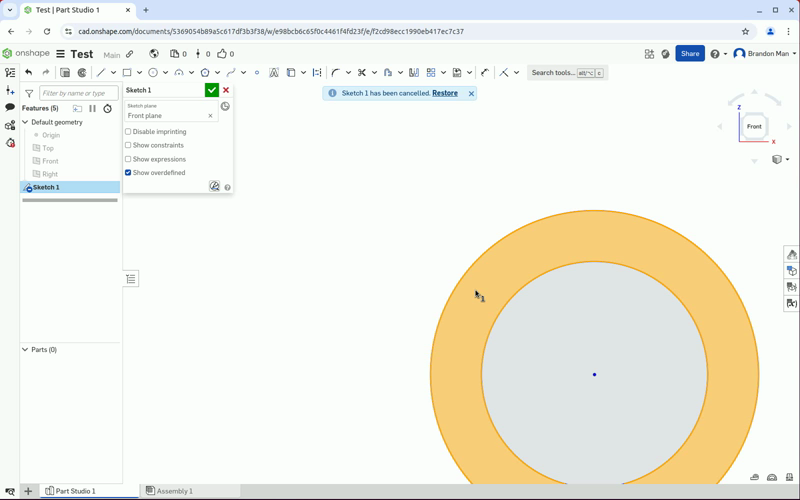
scroll(-6)
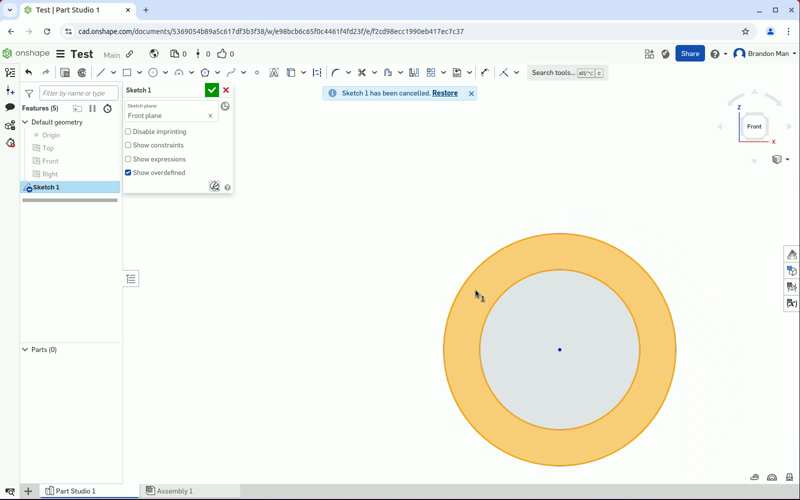
scroll(-6)
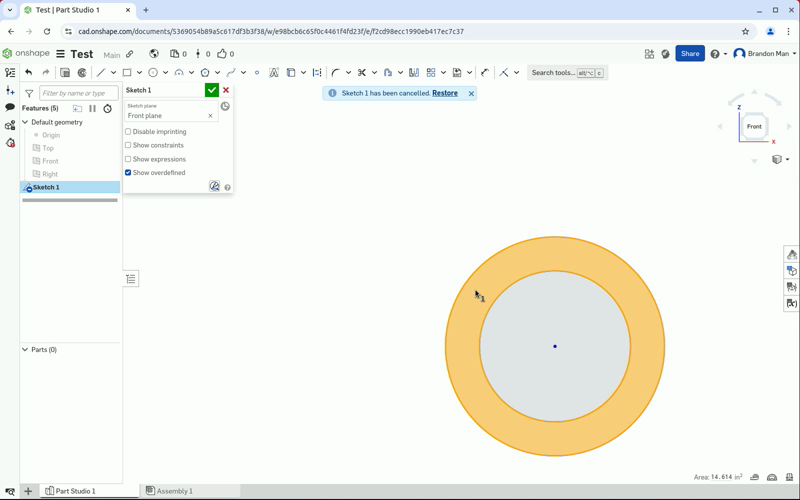
scroll(-6)
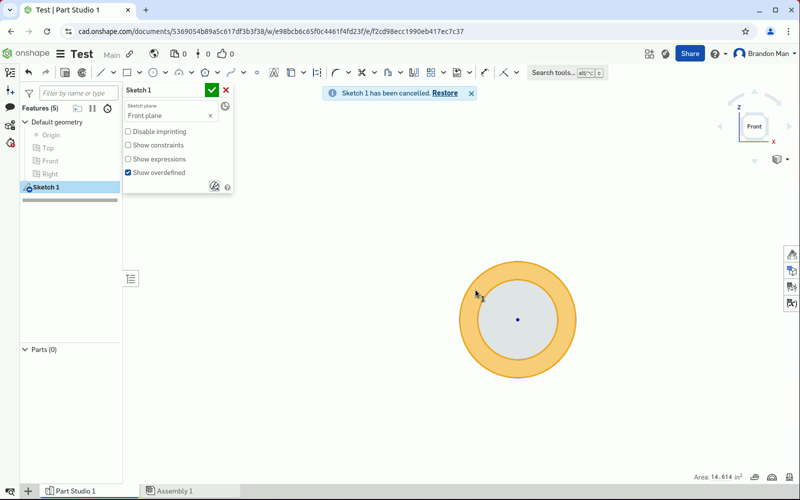
scroll(-6)
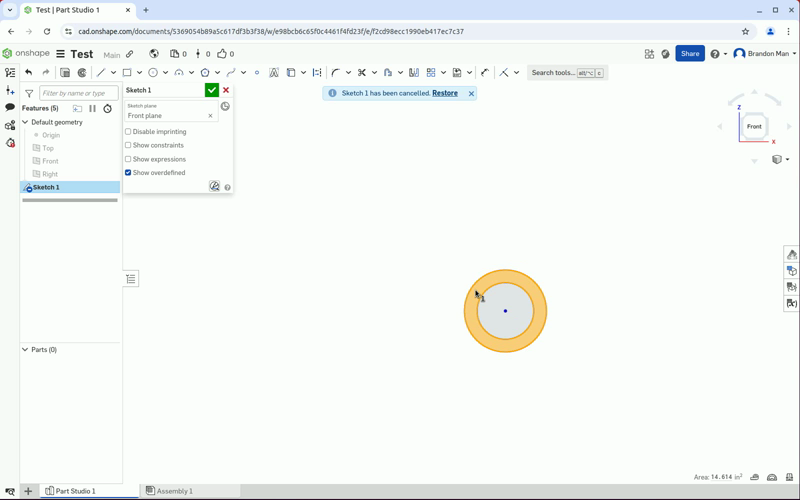
scroll(-6)
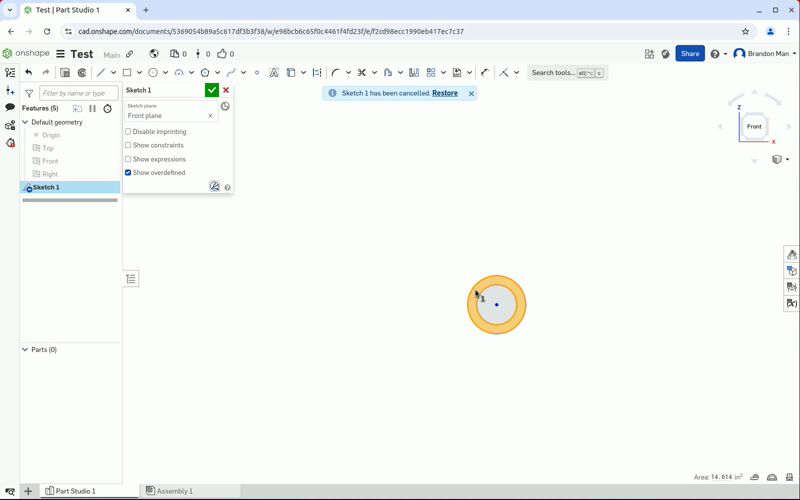
scroll(-6)
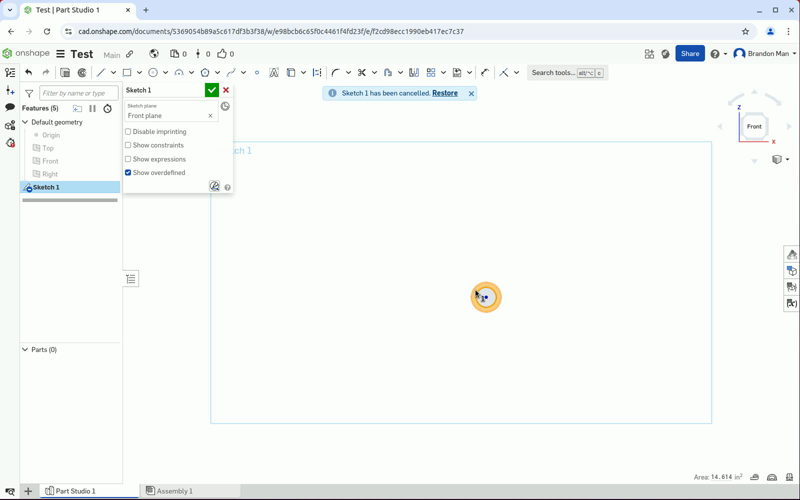
mouse_move(73, 352)
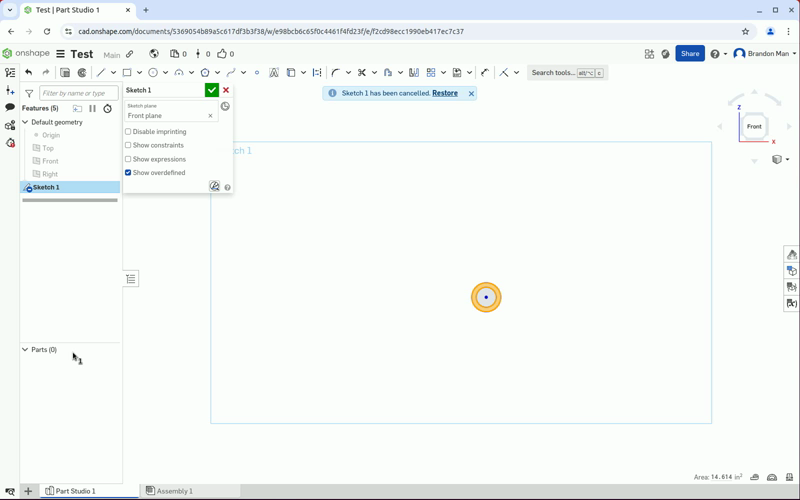
key(shift+y)
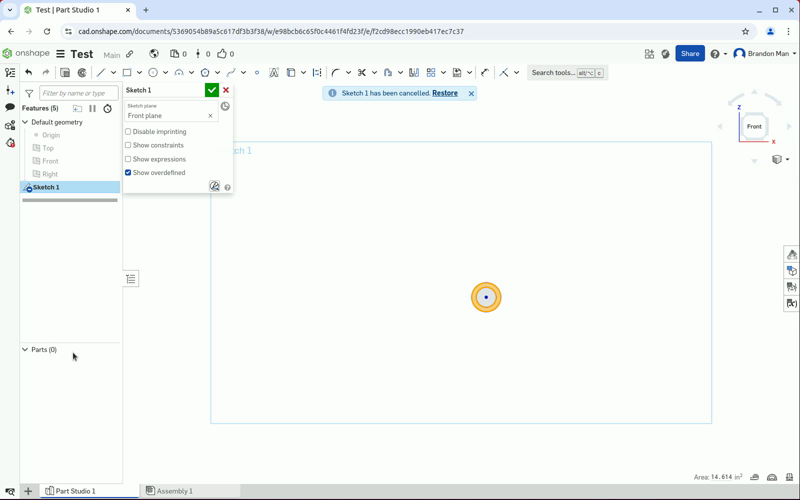
key(shift+e)
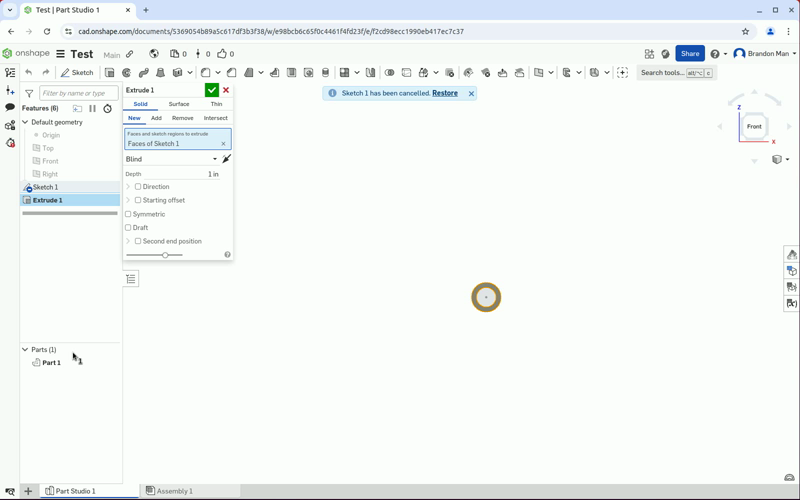
mouse_move(143, 106)
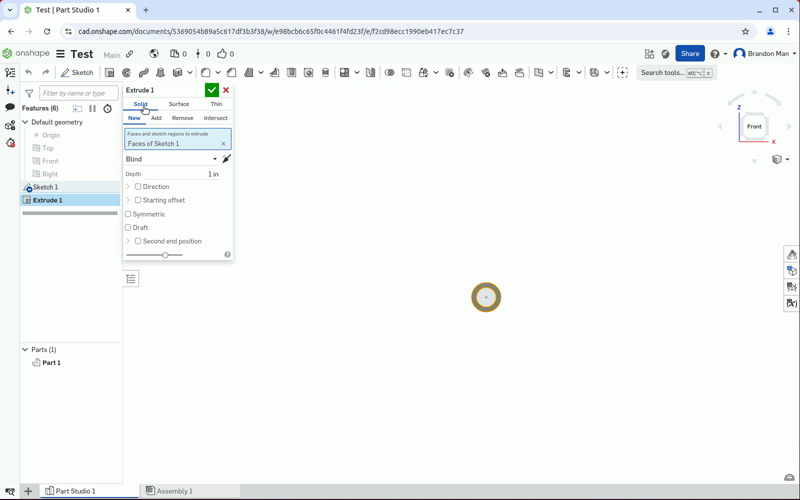
click(143, 106)
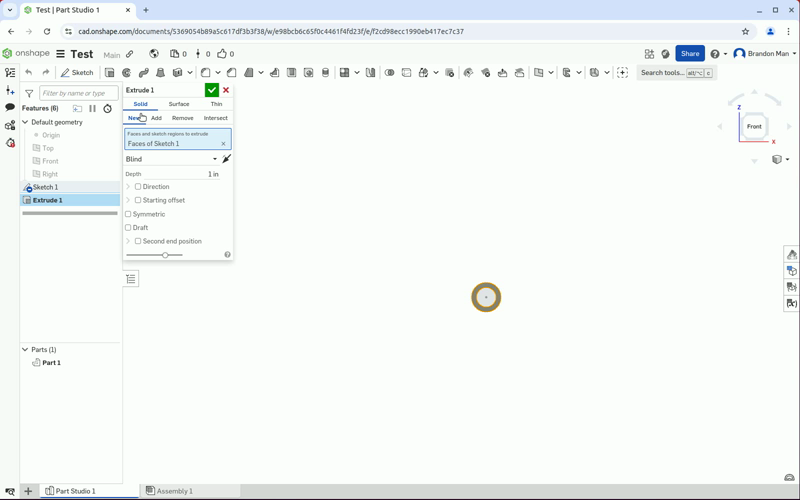
mouse_move(137, 120)
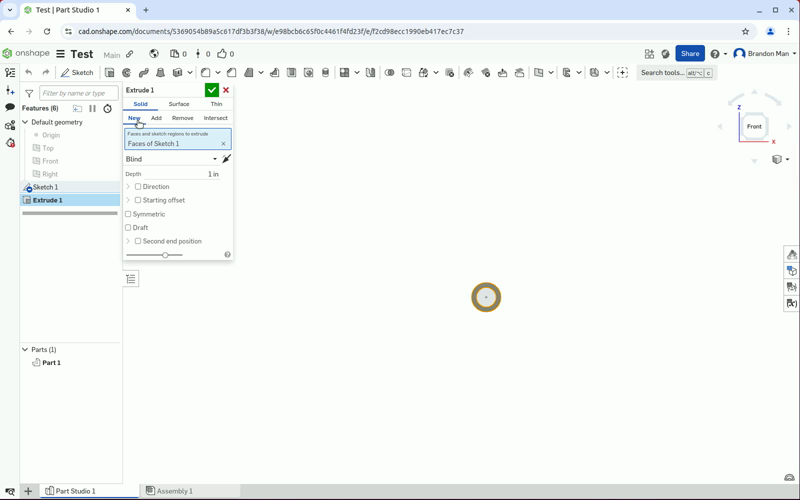
click(137, 120)
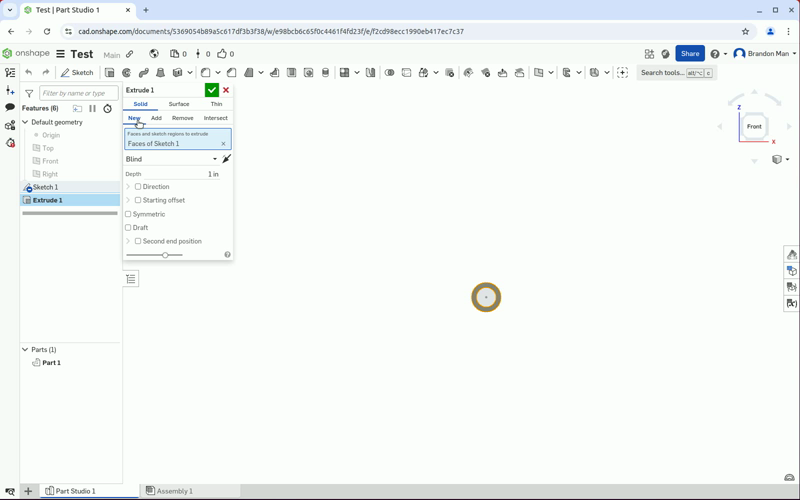
key(tab, 4)
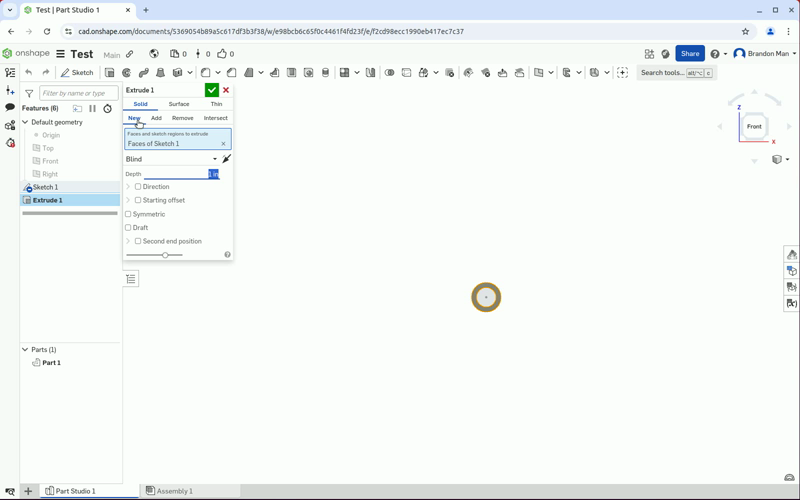
text(17.331)
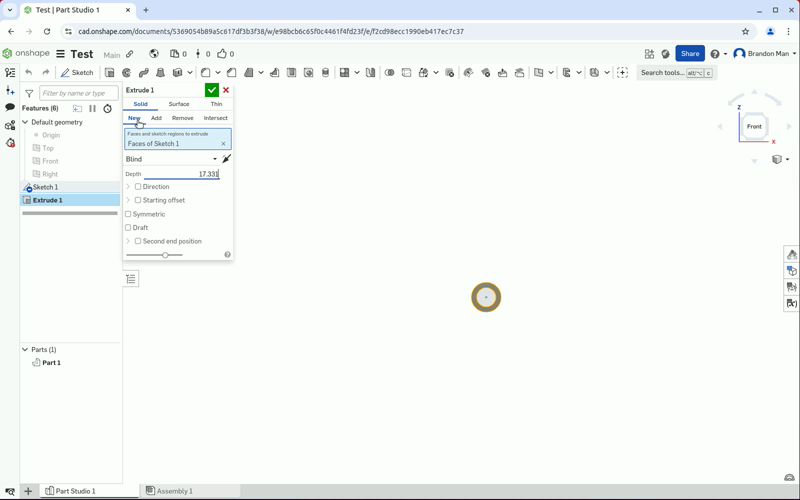
key(enter)
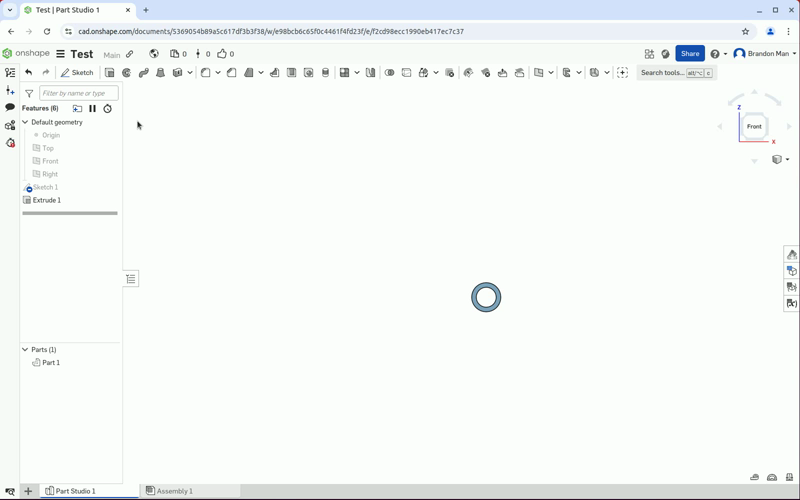
key(shift+h)
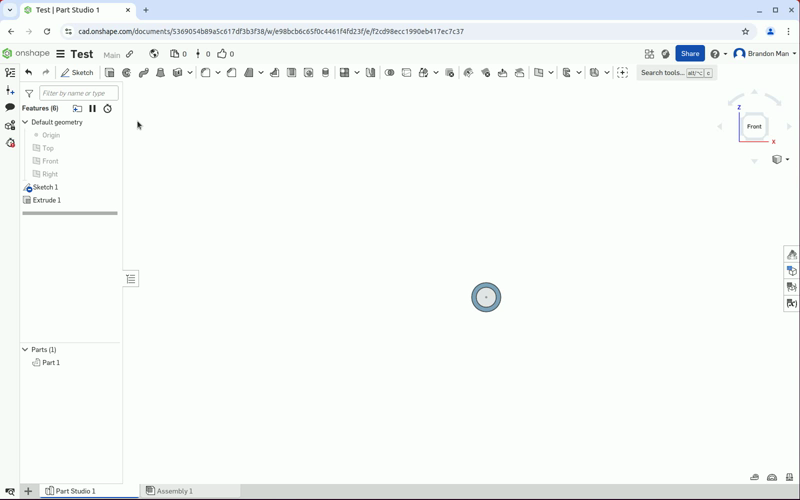
key(shift+h)
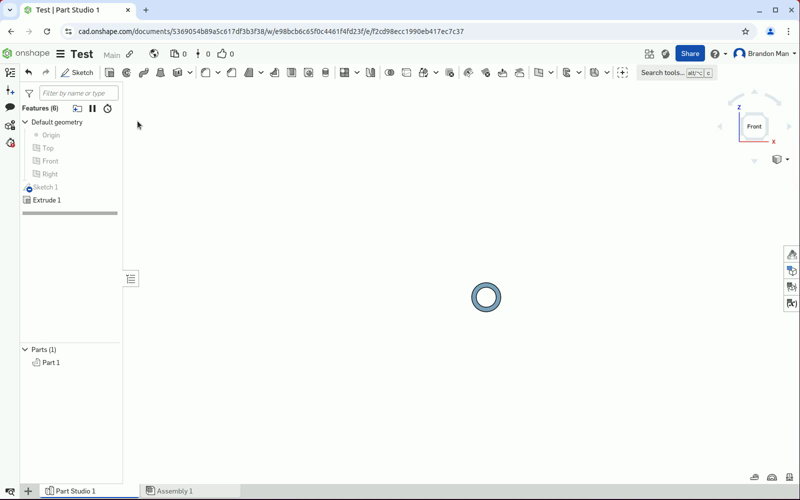
mouse_move(73, 189)
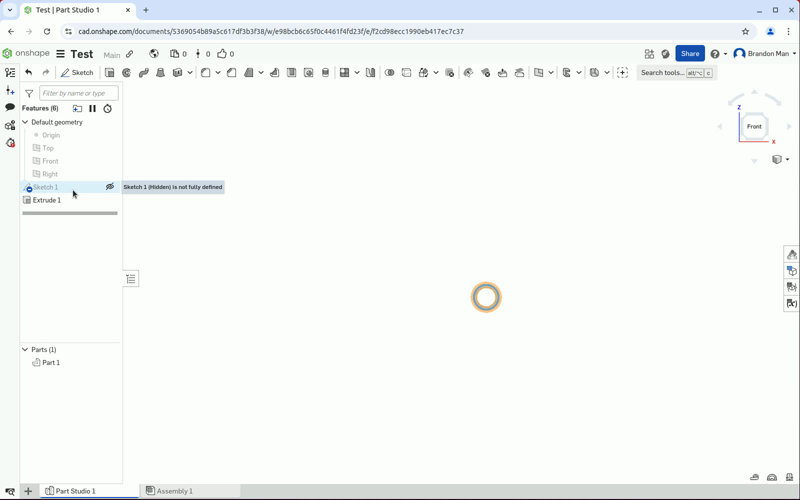
click(73, 189)
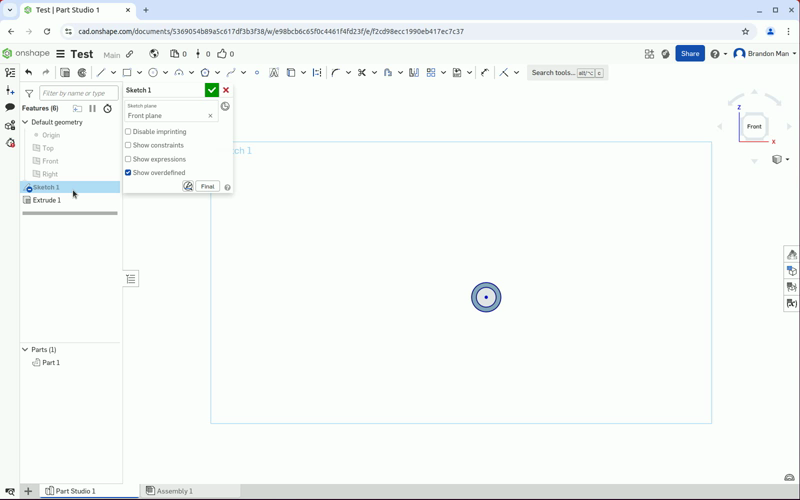
mouse_move(229, 92)
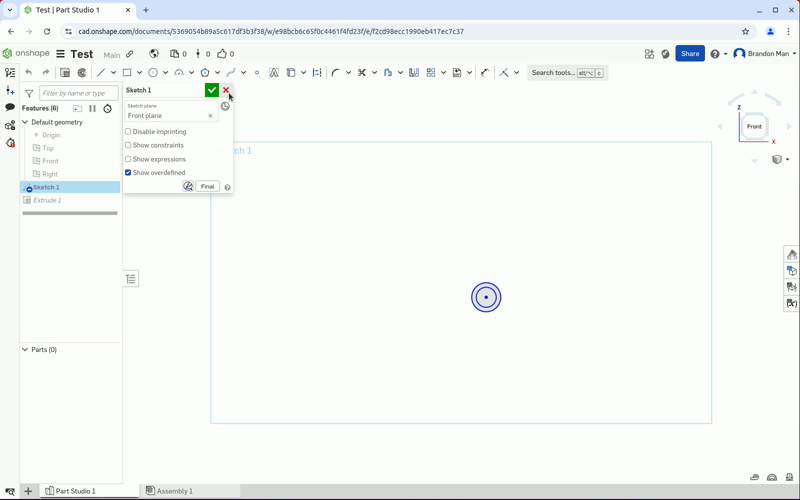
click(229, 92)
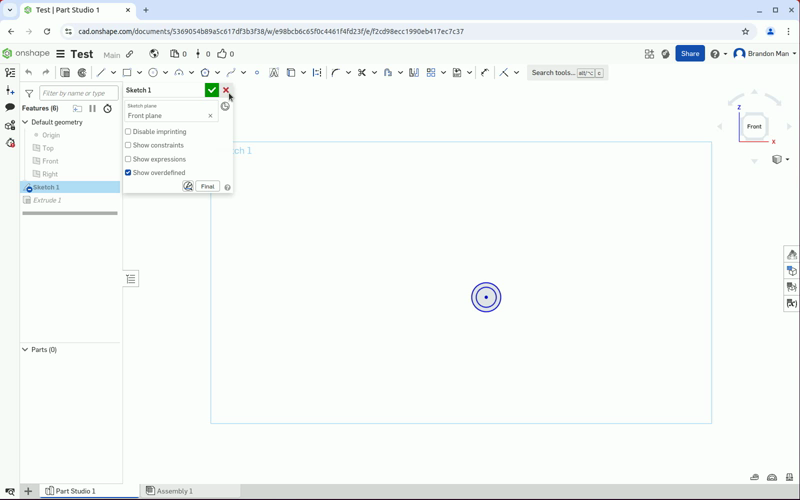
key(shift+s)
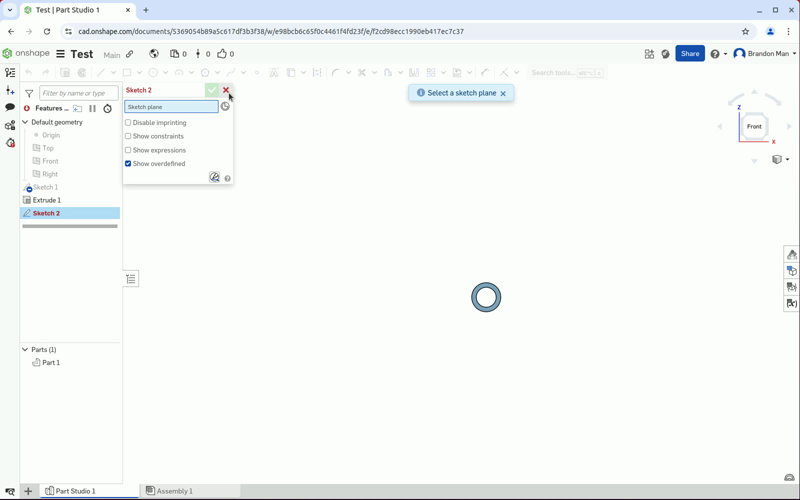
mouse_move(73, 163)
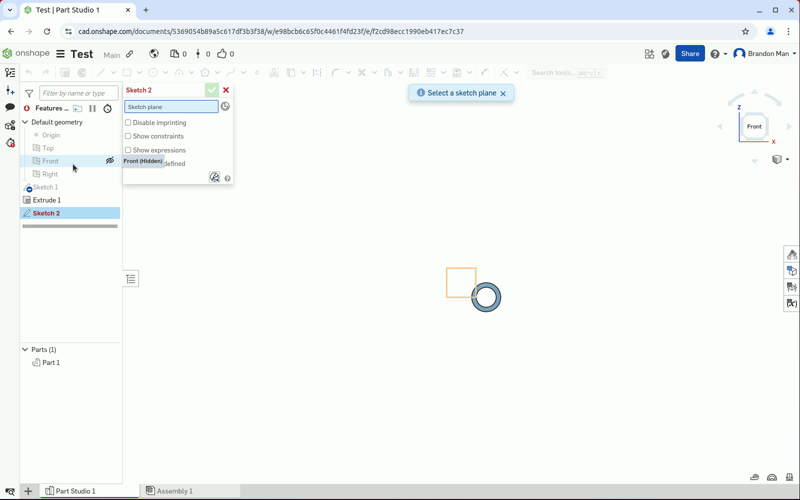
click(73, 163)
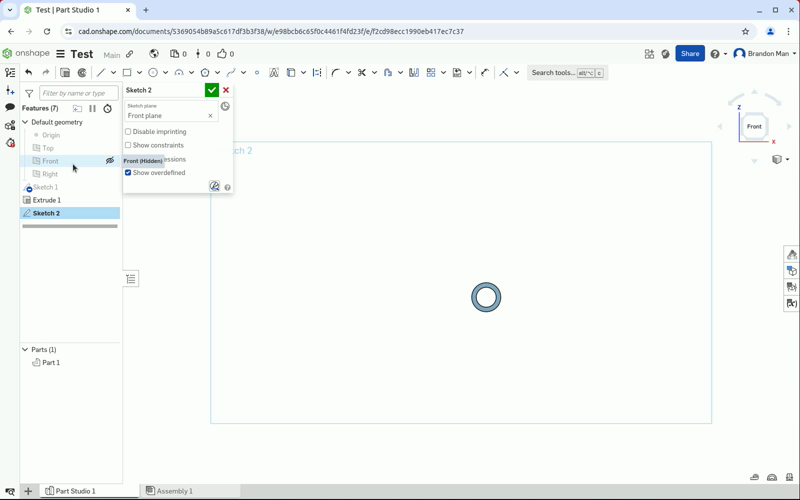
mouse_move(73, 352)
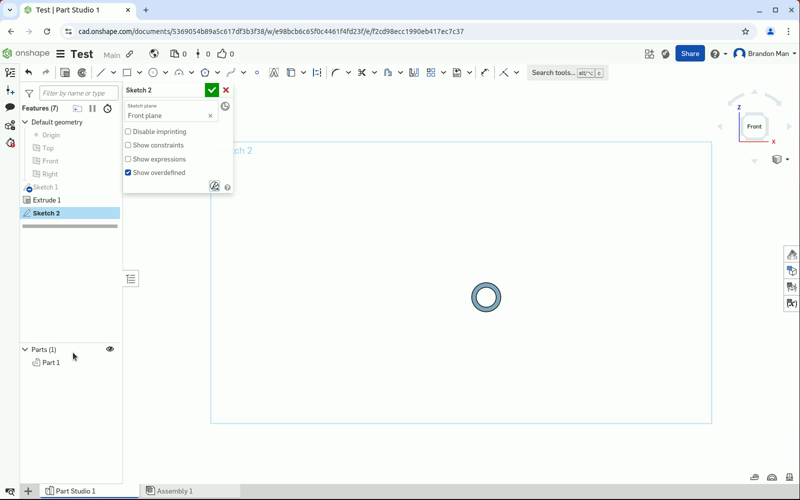
key(y)
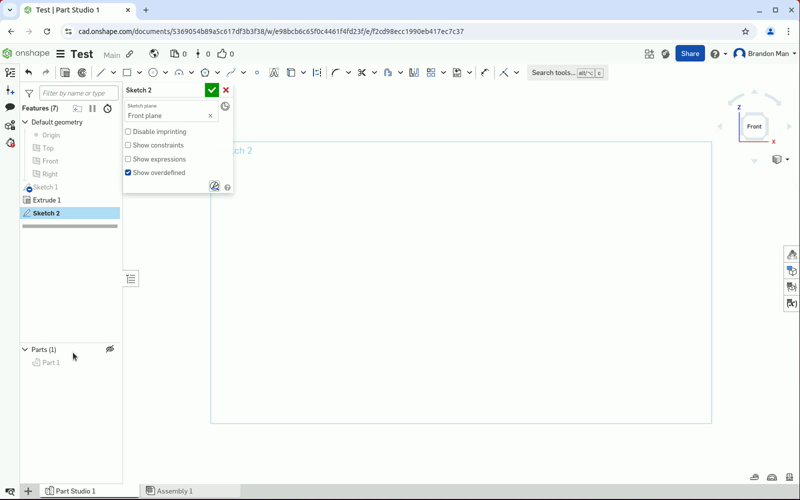
key(c)
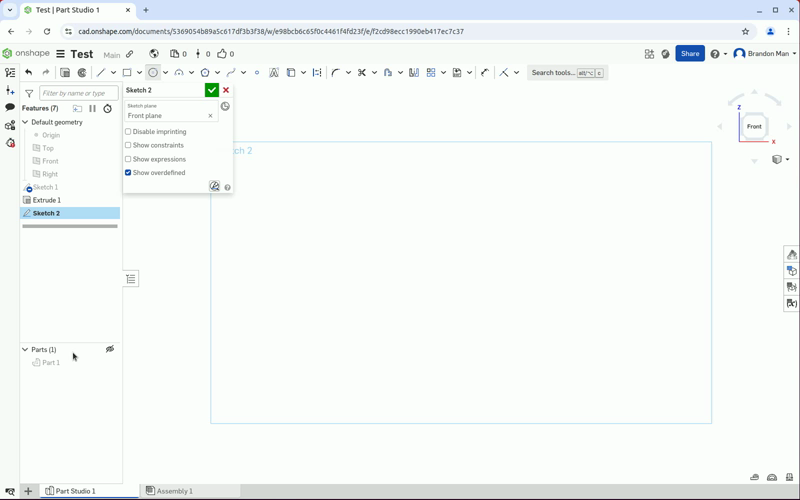
key_down(shift)
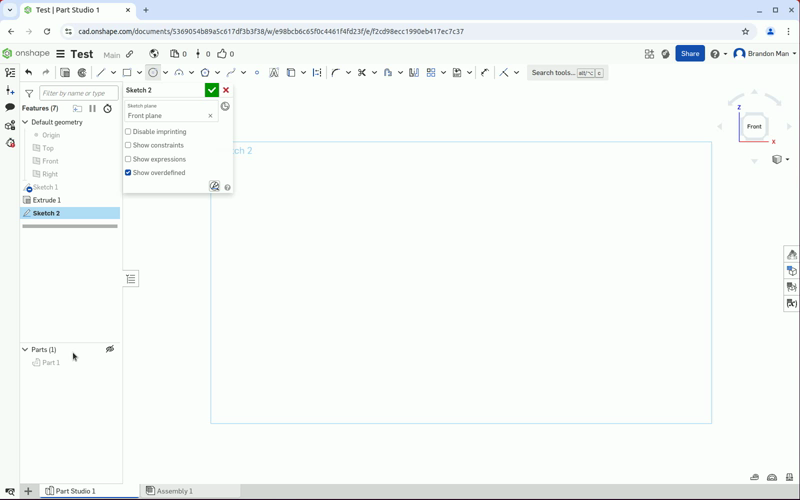
mouse_move(436, 297)
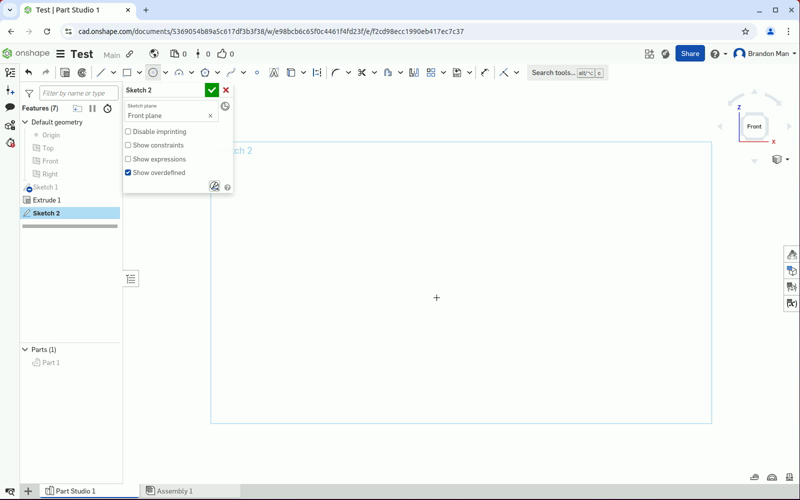
click(436, 297)
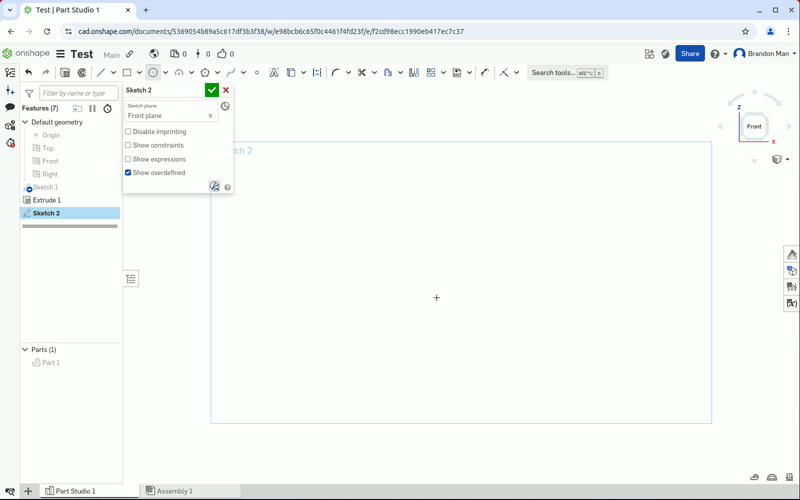
key_up(shift)
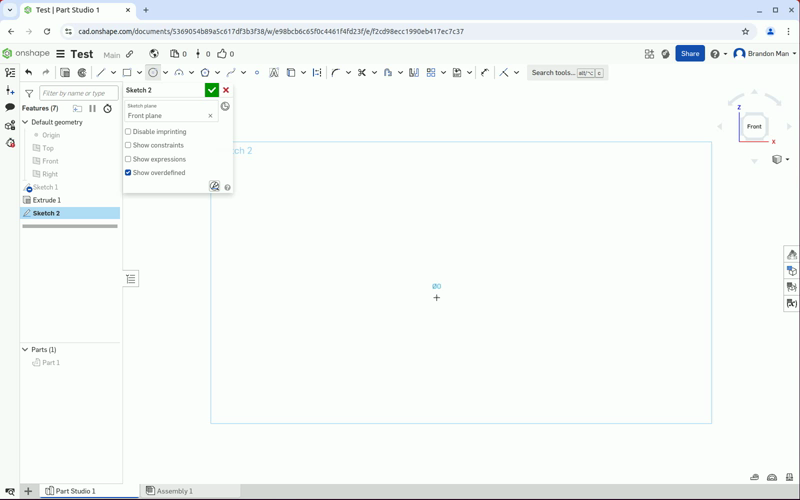
mouse_move(451, 297)
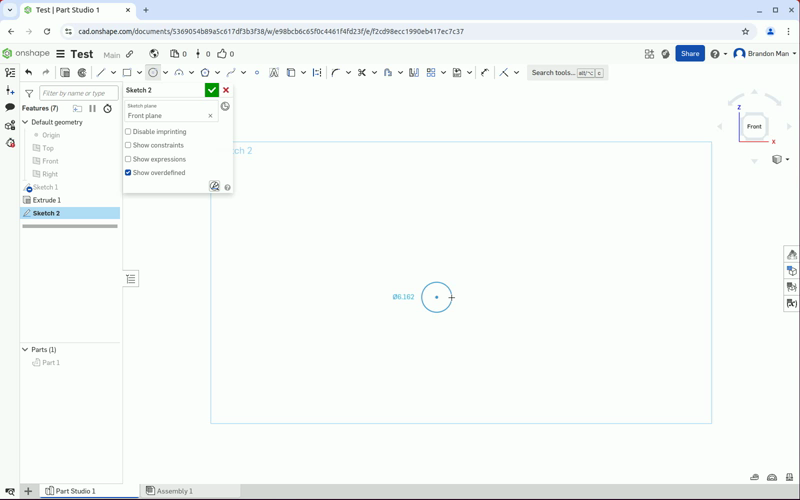
click(451, 297)
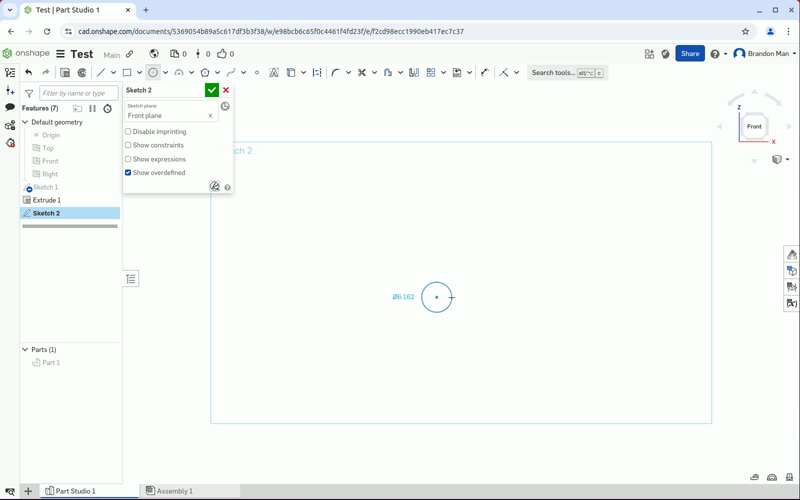
key(esc)
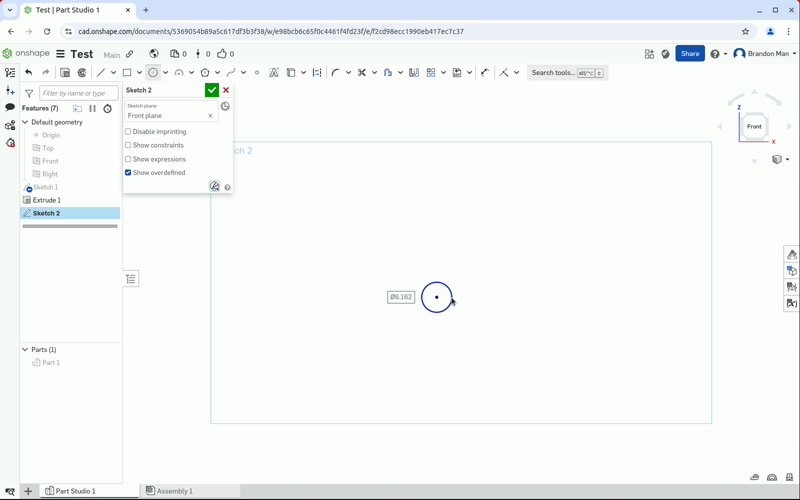
key(c)
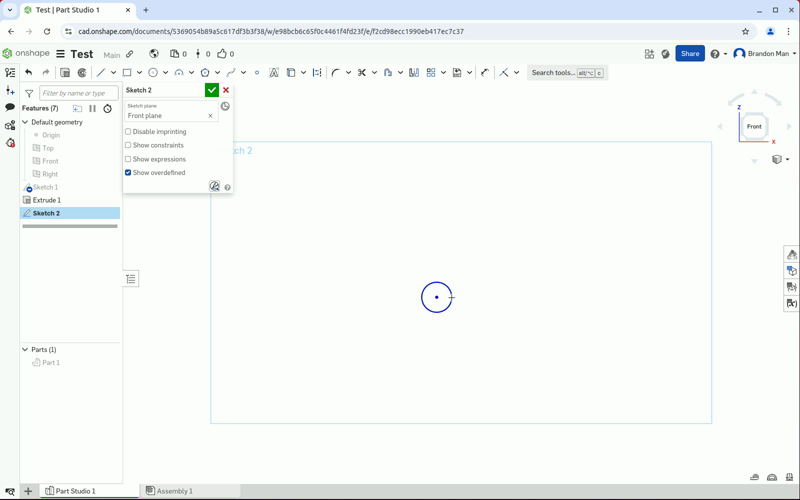
key_down(shift)
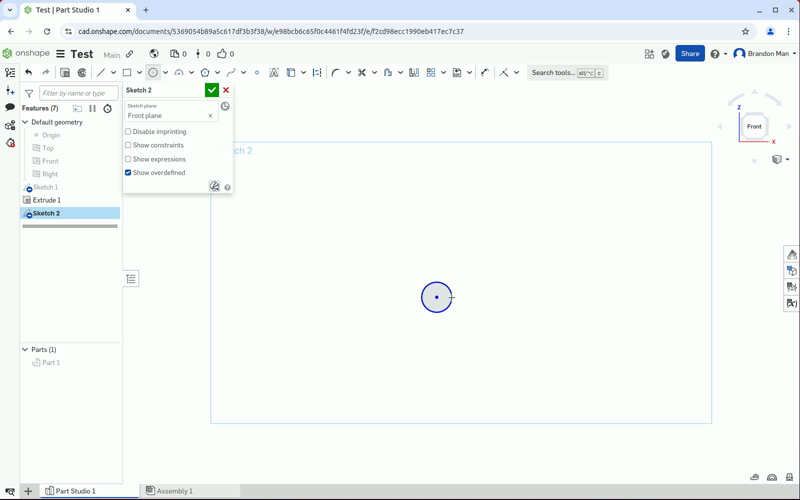
mouse_move(436, 297)
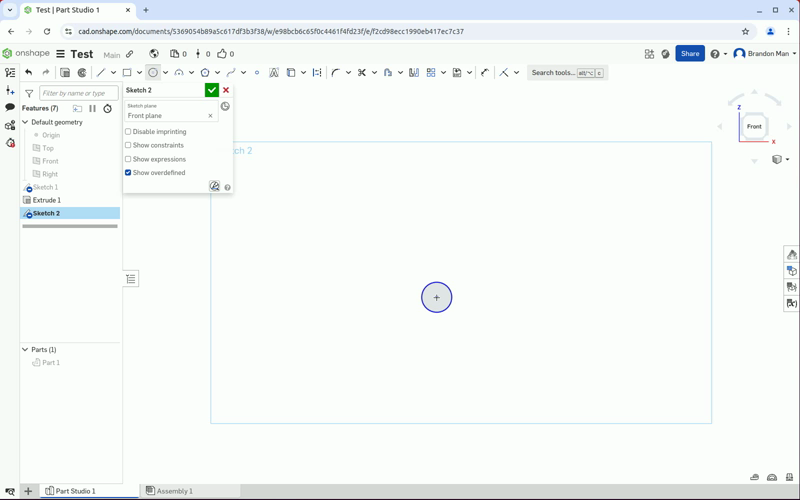
click(436, 297)
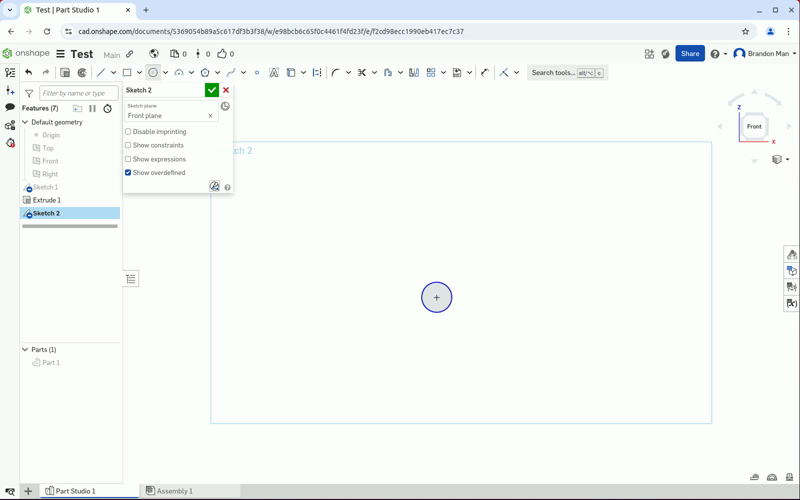
key_up(shift)
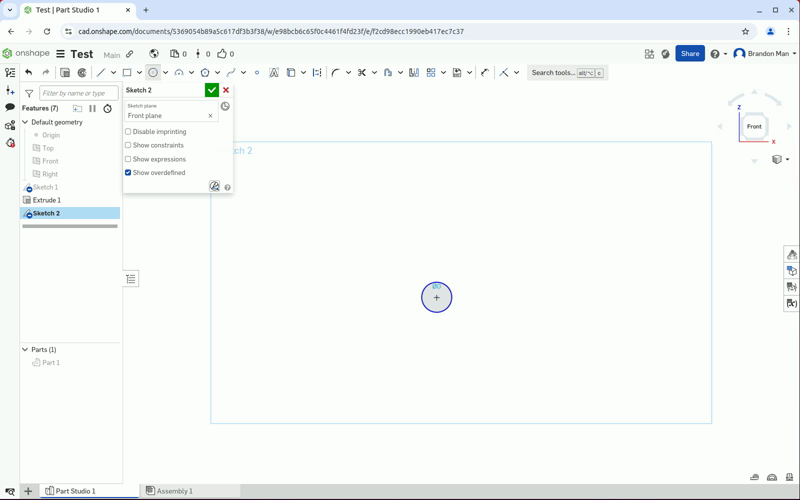
mouse_move(447, 297)
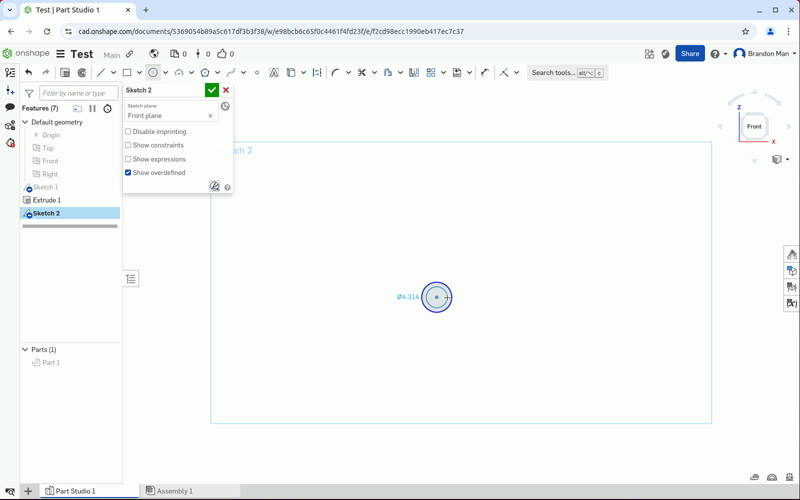
click(447, 297)
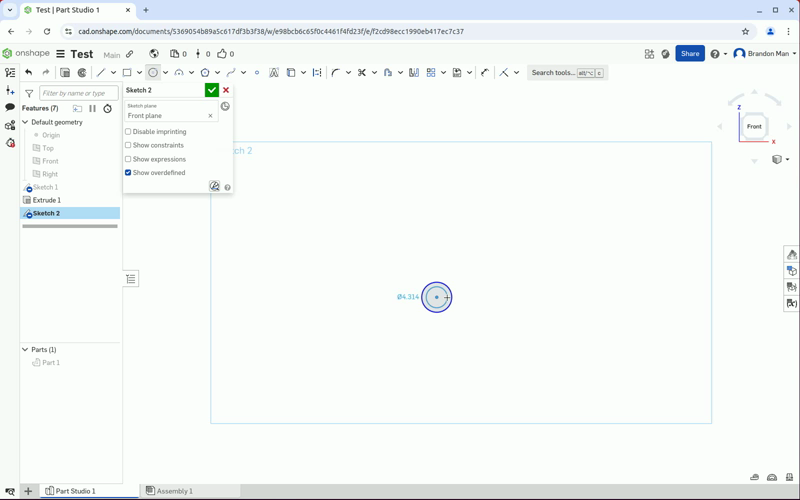
key(esc)
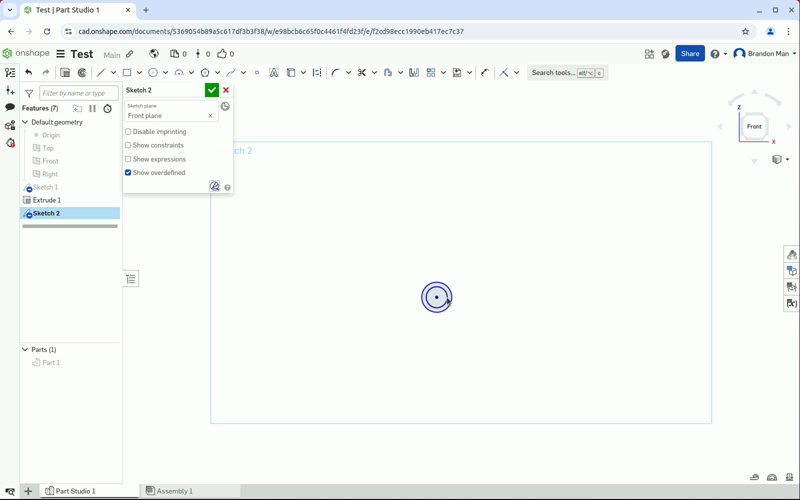
mouse_move(446, 307)
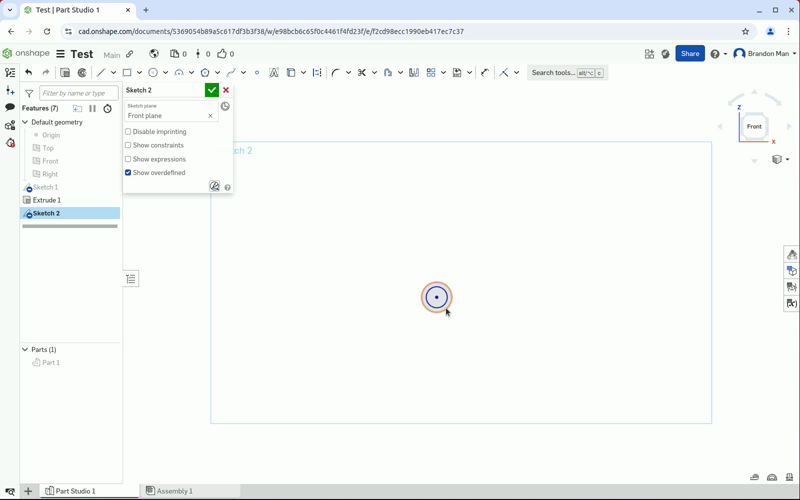
scroll(6)
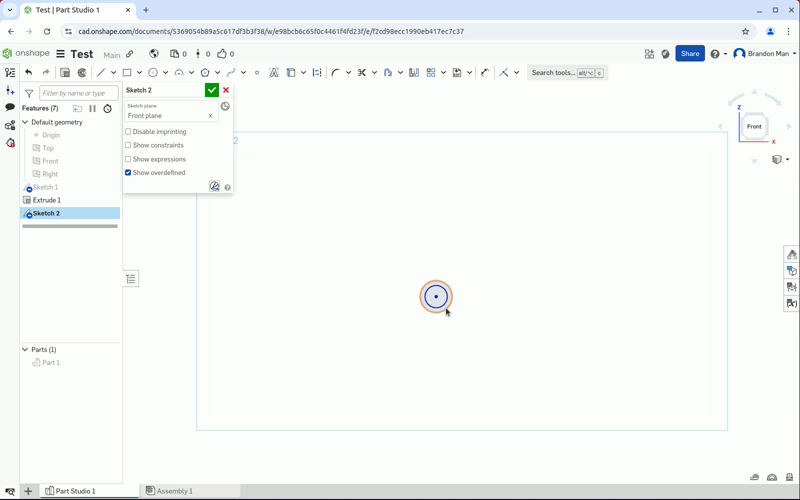
scroll(6)
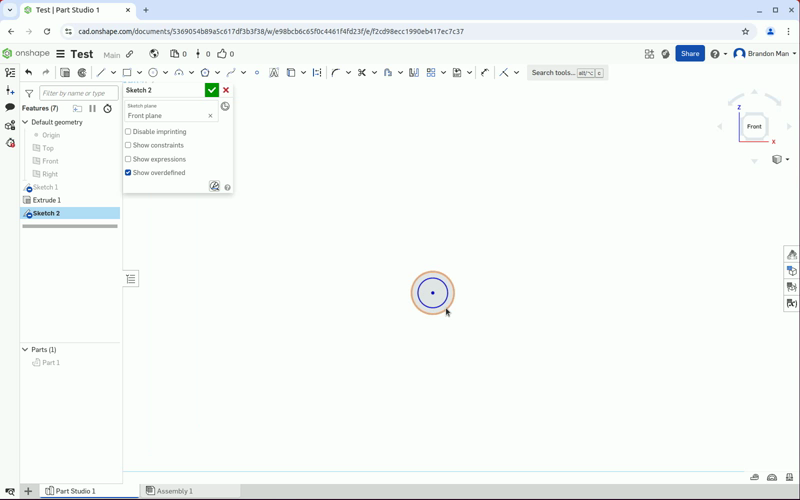
scroll(6)
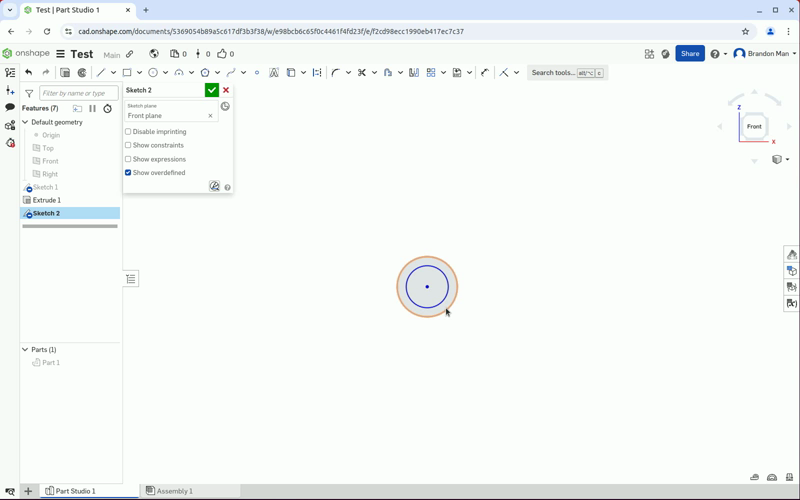
scroll(6)
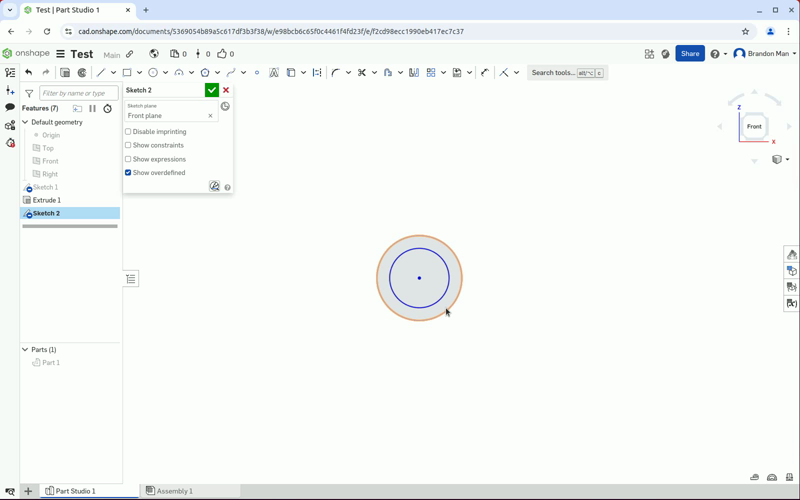
scroll(6)
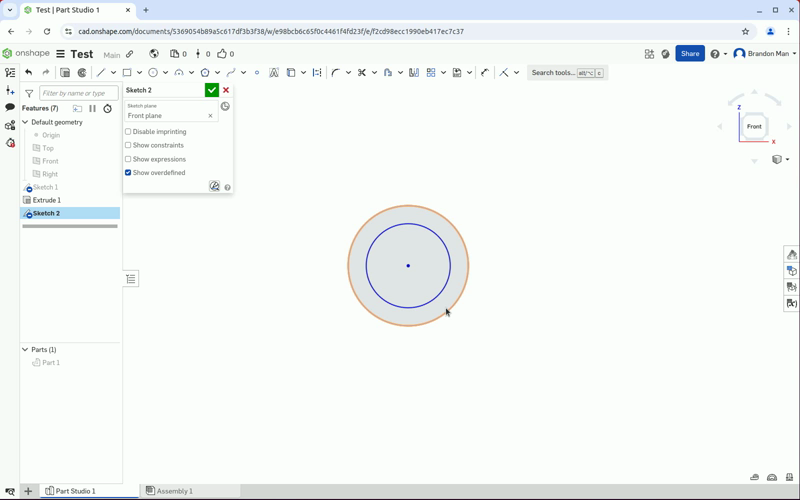
scroll(6)
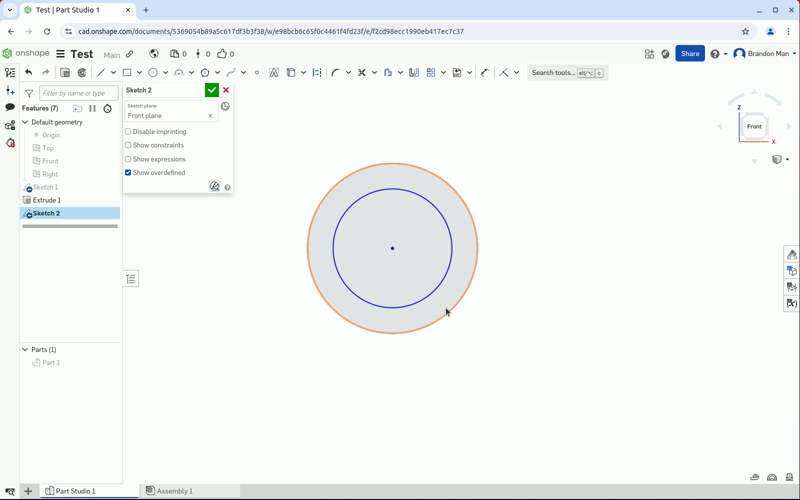
scroll(6)
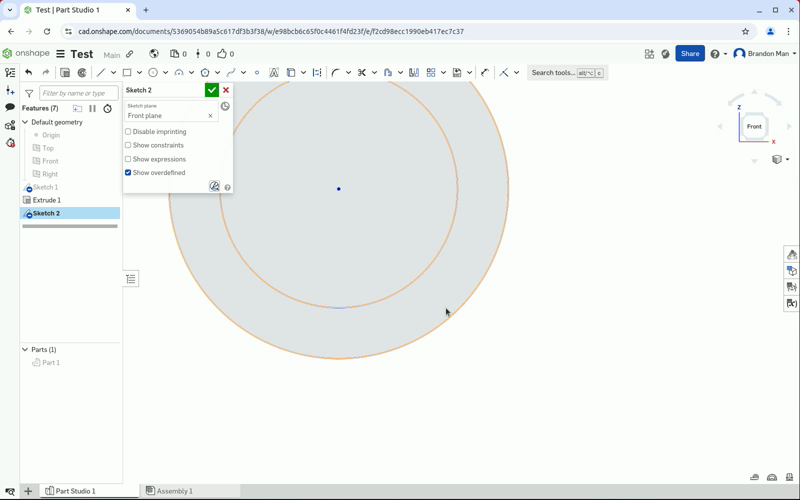
click(446, 307)
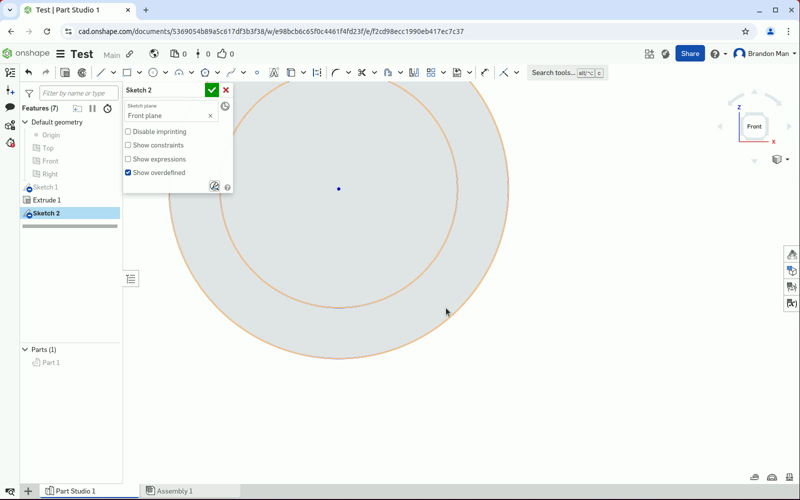
scroll(-6)
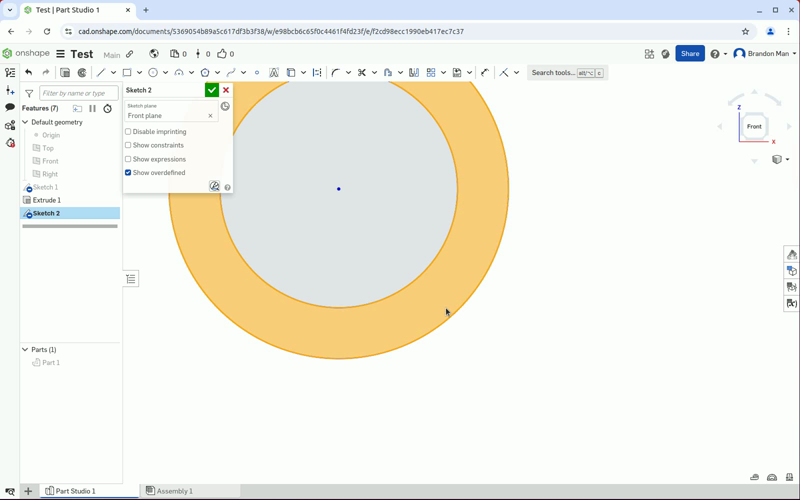
scroll(-6)
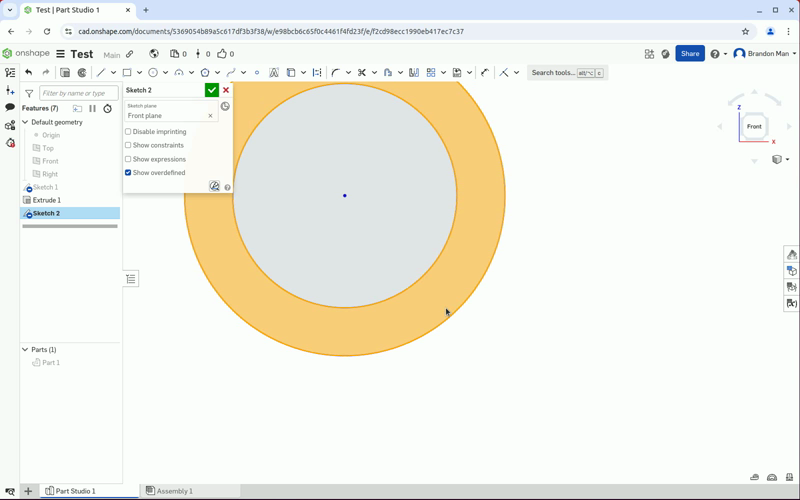
scroll(-6)
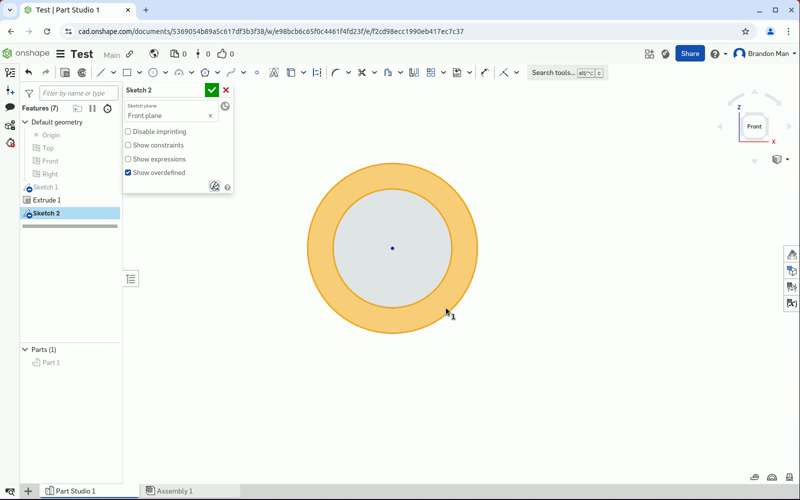
scroll(-6)
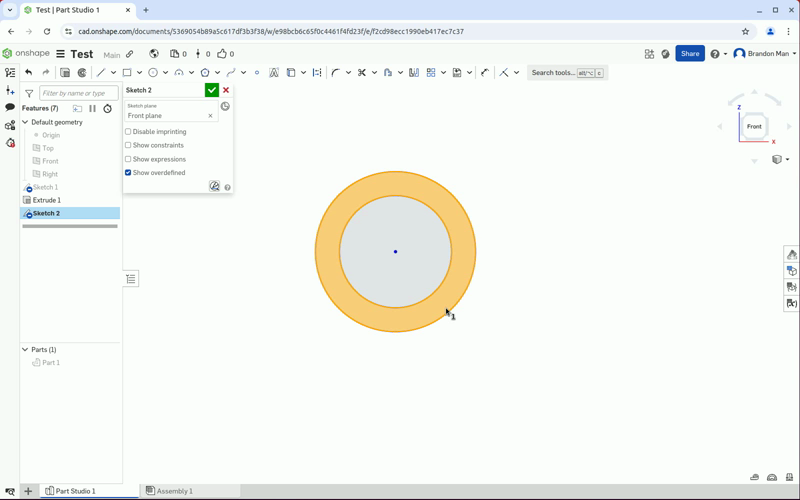
scroll(-6)
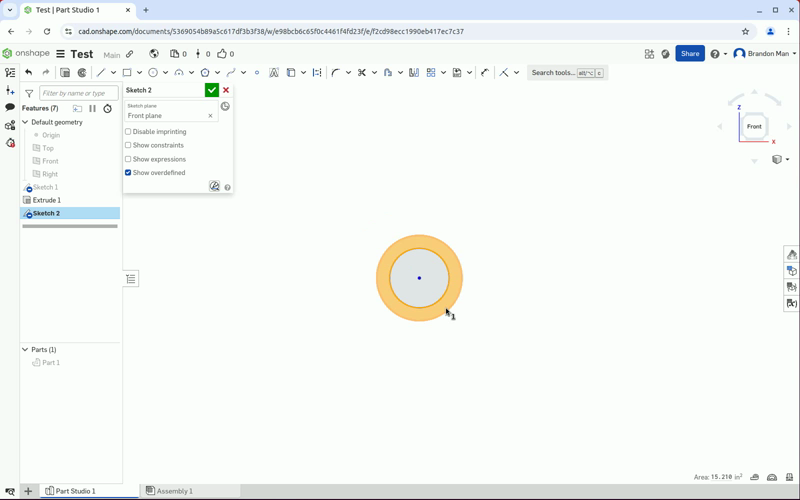
scroll(-6)
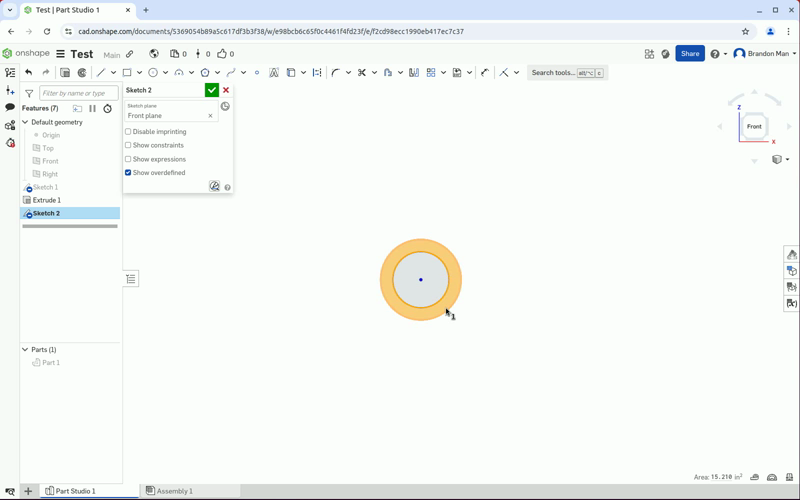
scroll(-6)
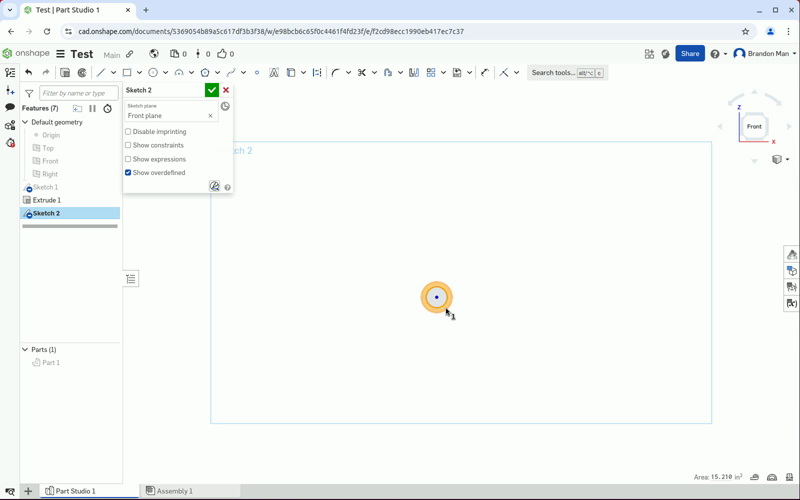
mouse_move(73, 352)
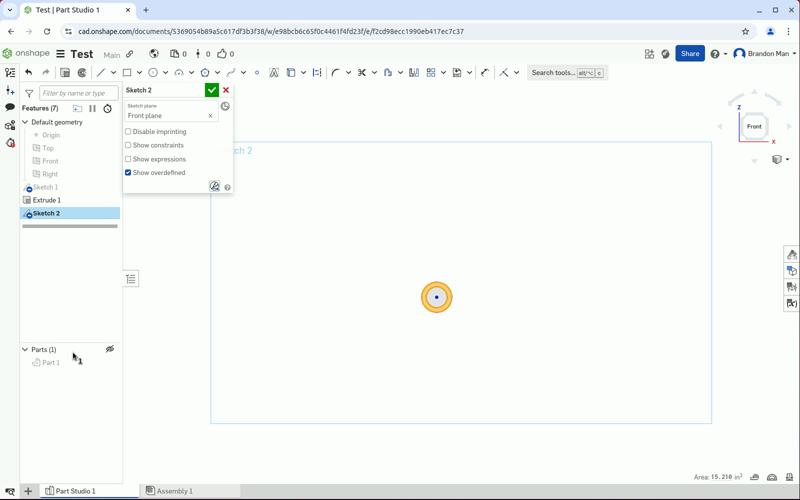
key(shift+y)
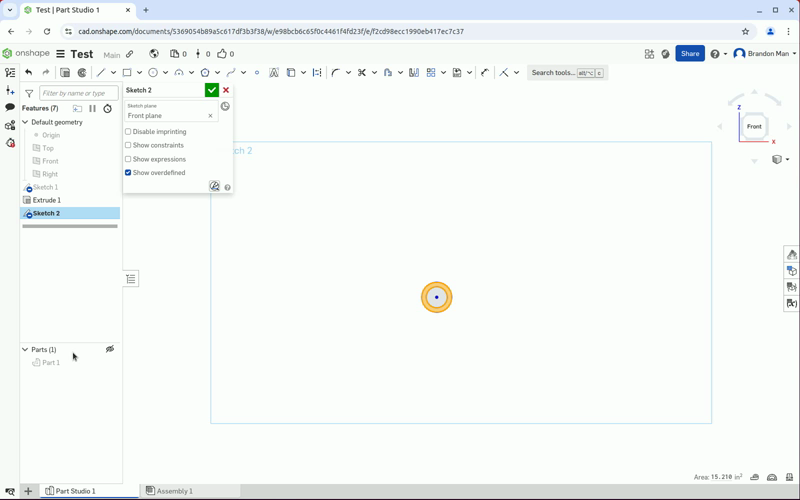
key(shift+e)
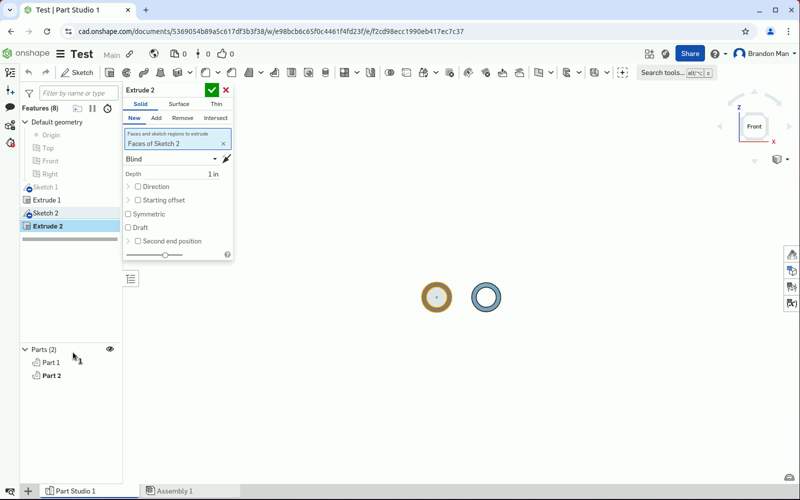
mouse_move(143, 106)
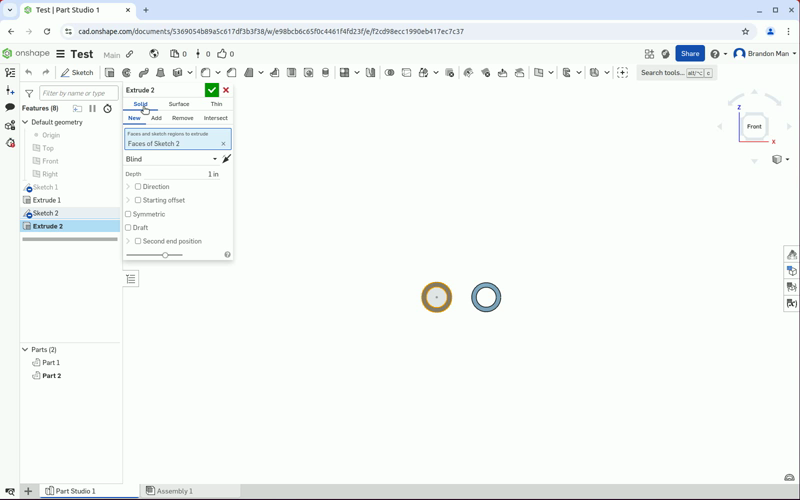
click(143, 106)
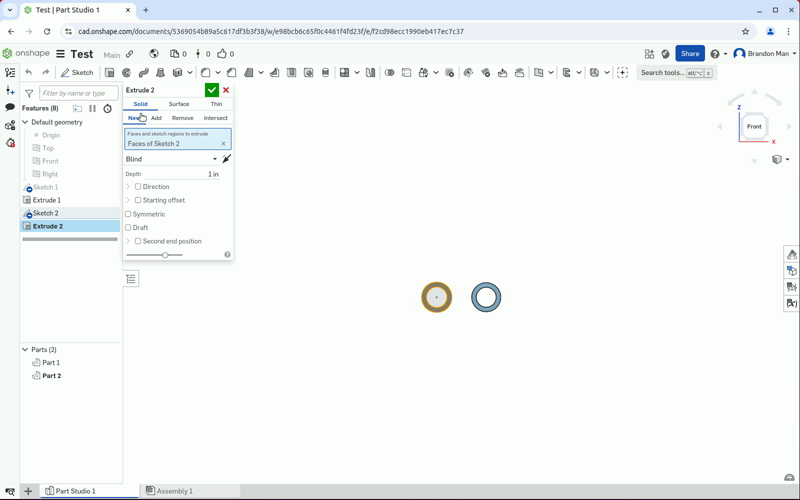
mouse_move(137, 120)
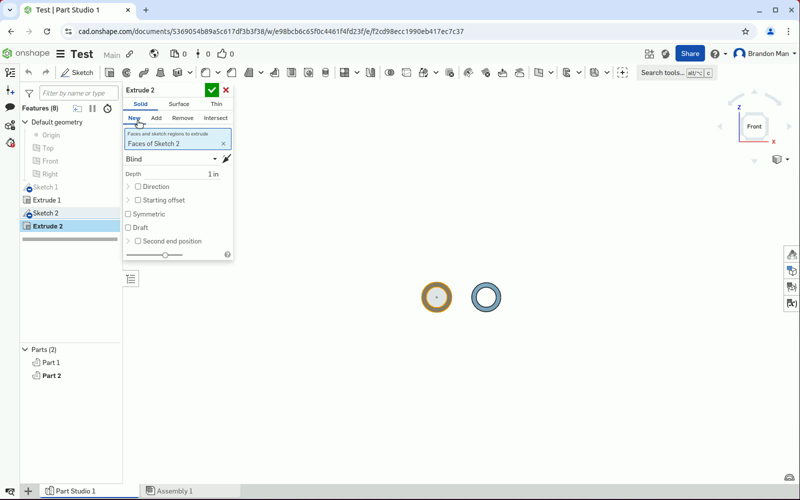
click(137, 120)
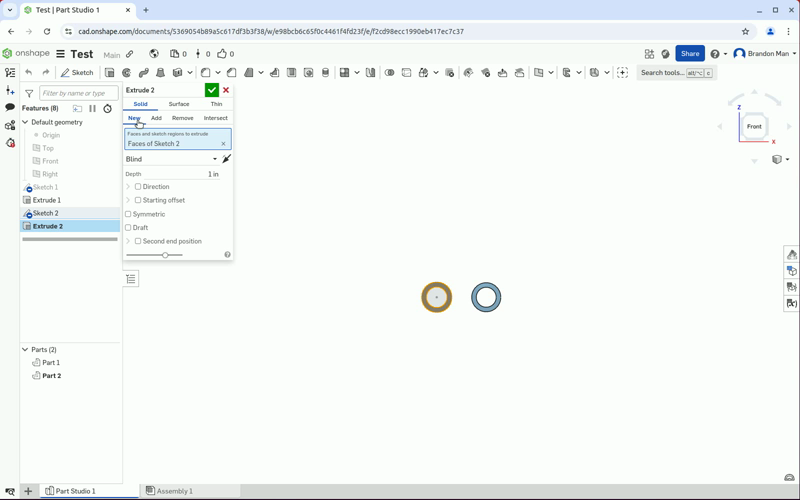
key(tab, 4)
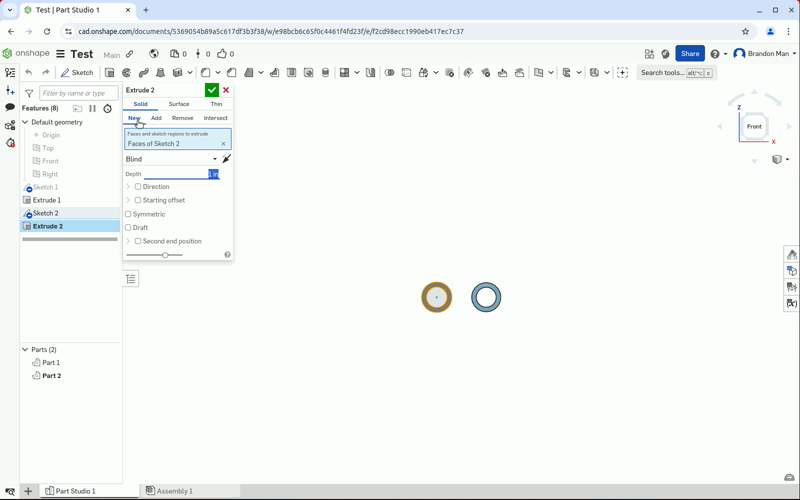
text(17.331)
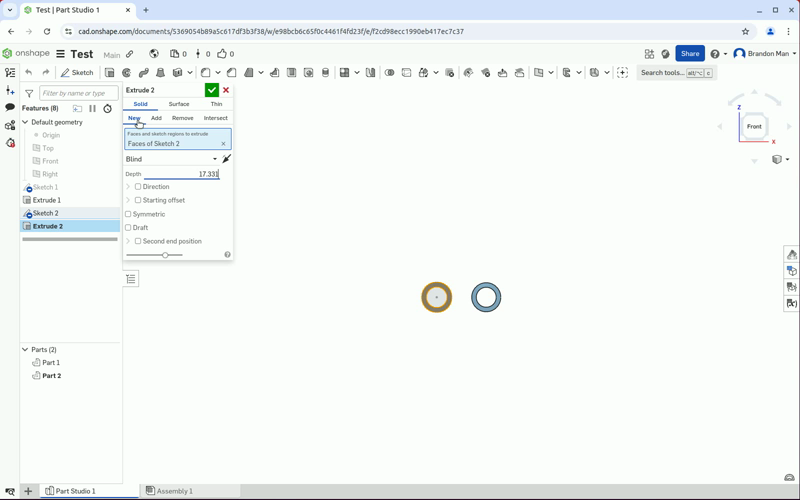
key(enter)
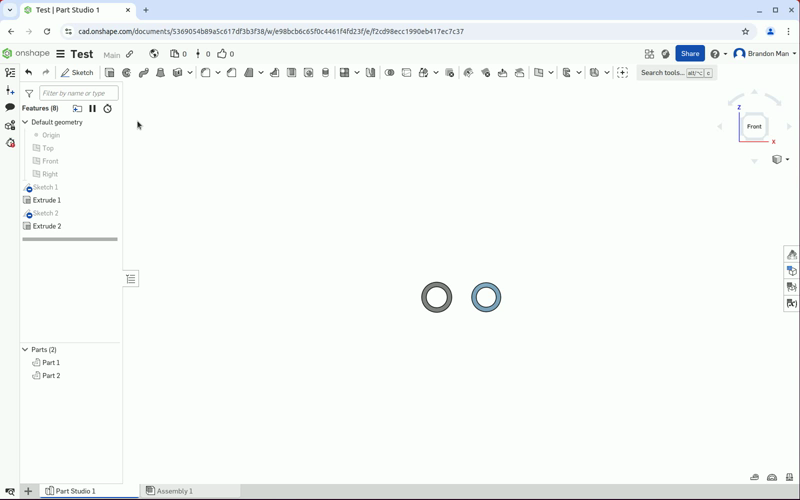
key(shift+h)
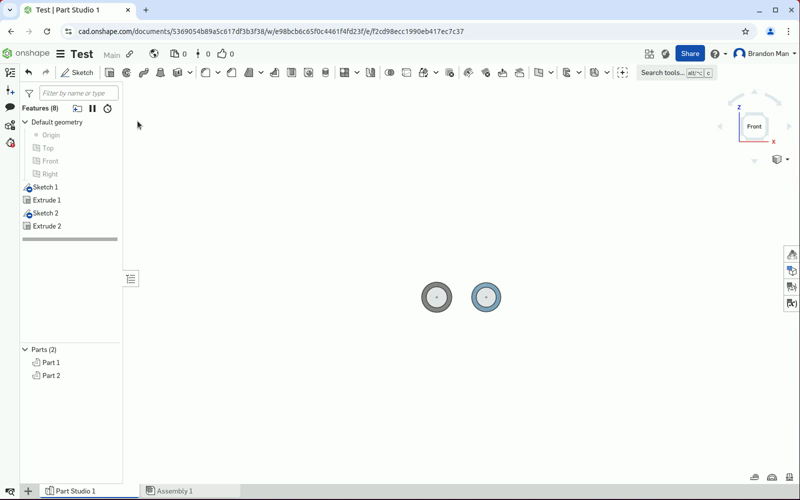
key(shift+h)
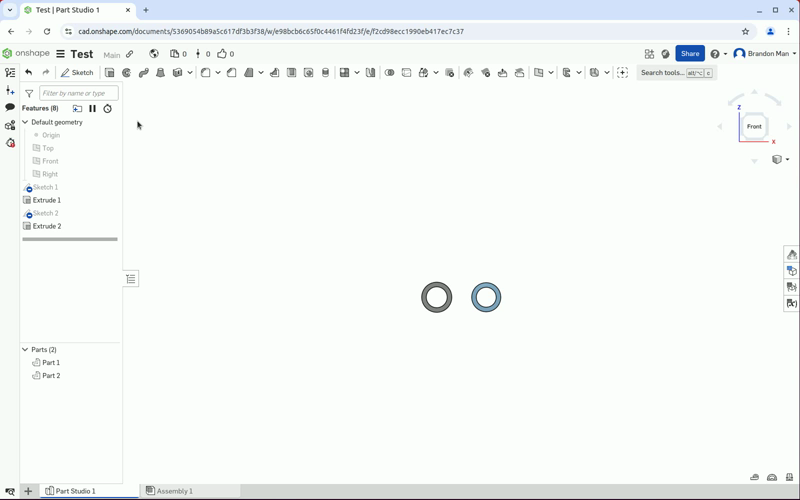
mouse_move(73, 189)
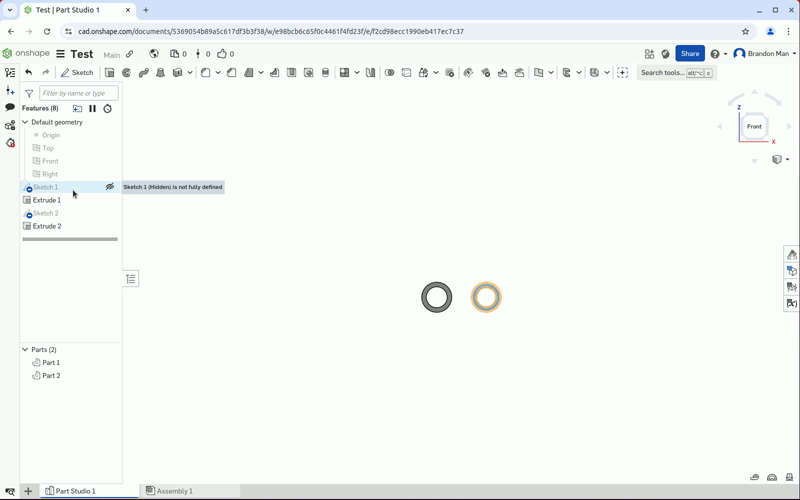
click(73, 189)
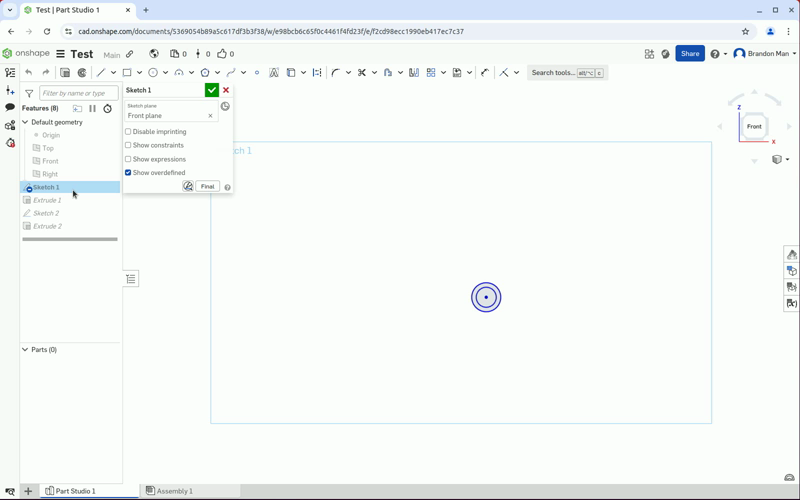
mouse_move(229, 92)
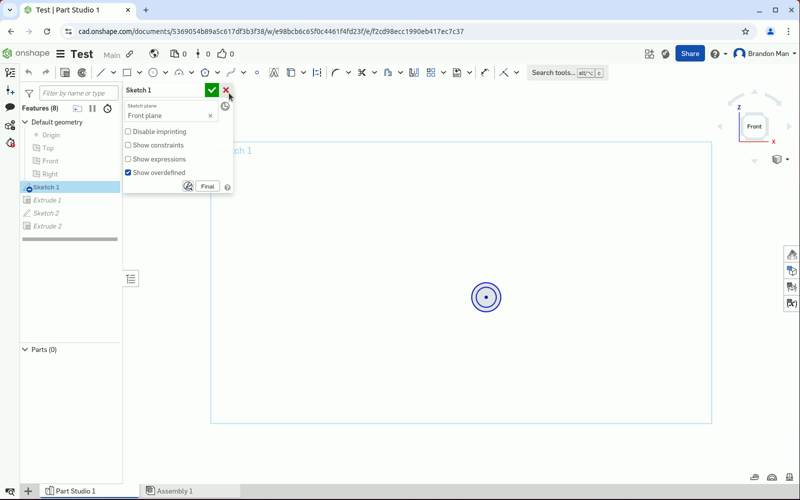
click(229, 92)
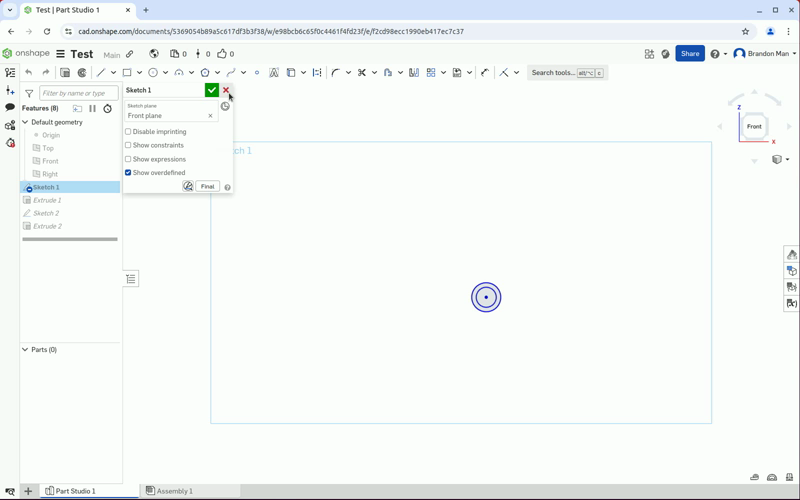
key(shift+s)
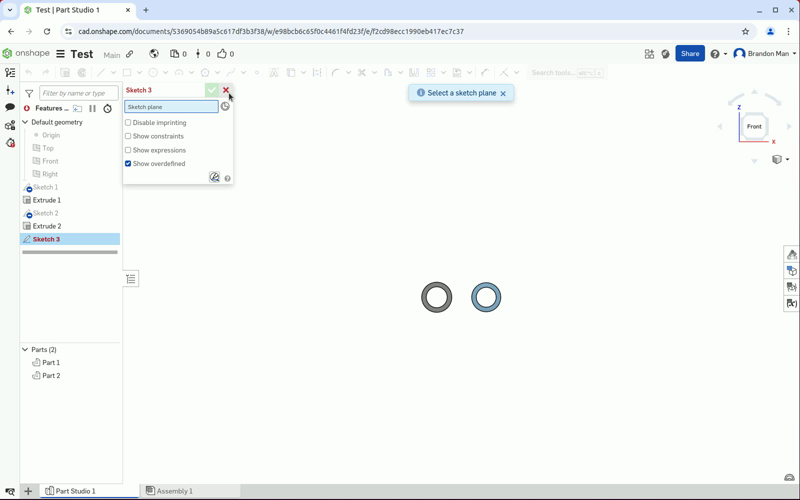
mouse_move(73, 163)
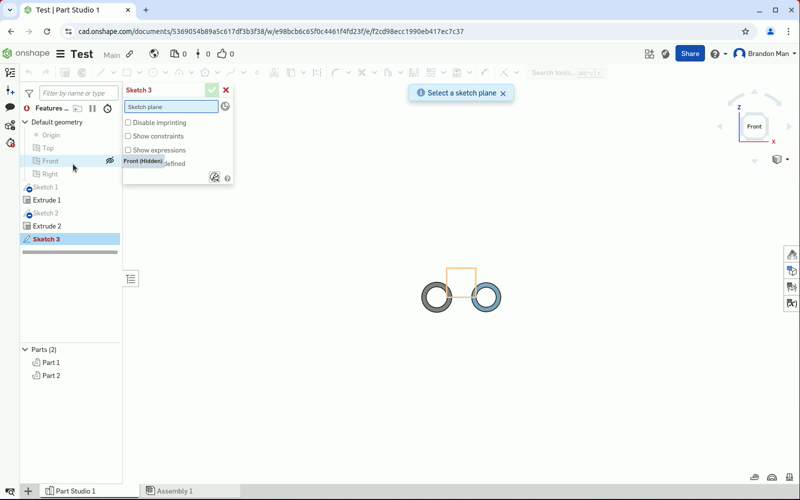
click(73, 163)
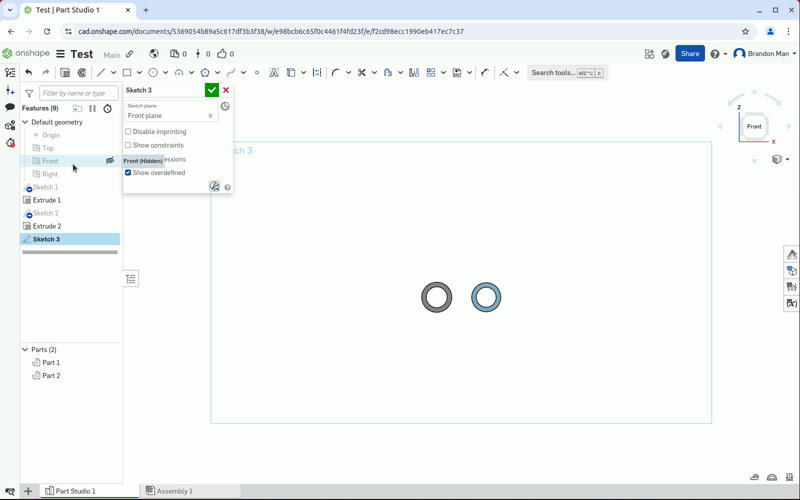
mouse_move(73, 352)
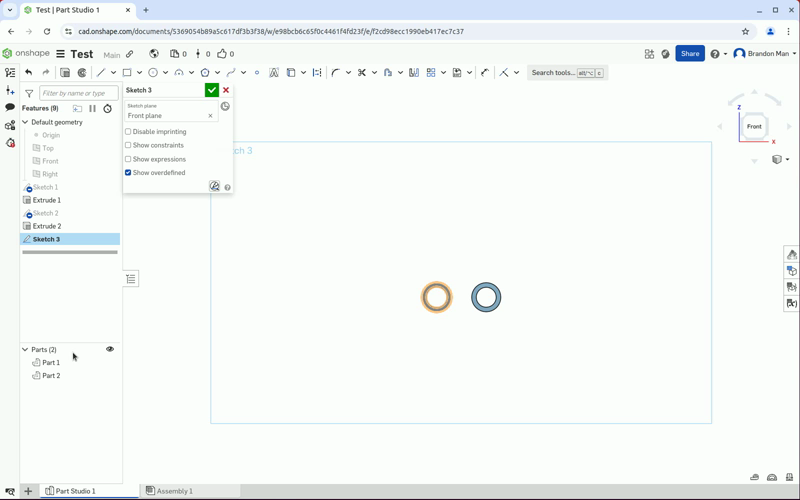
key(y)
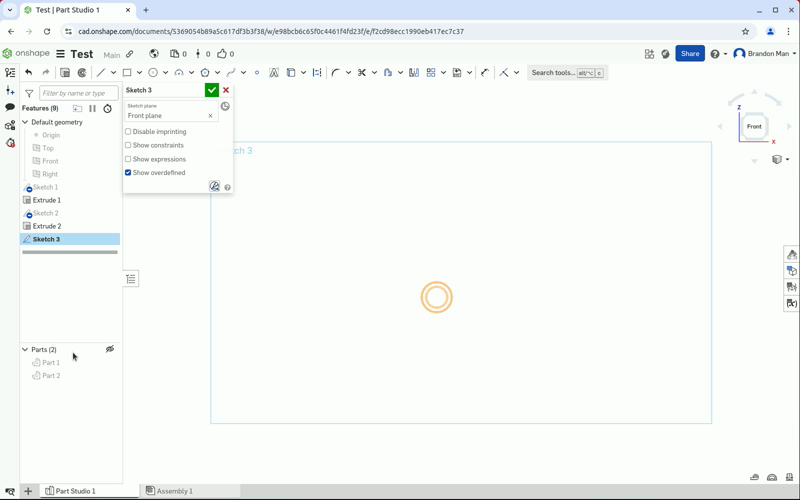
key(c)
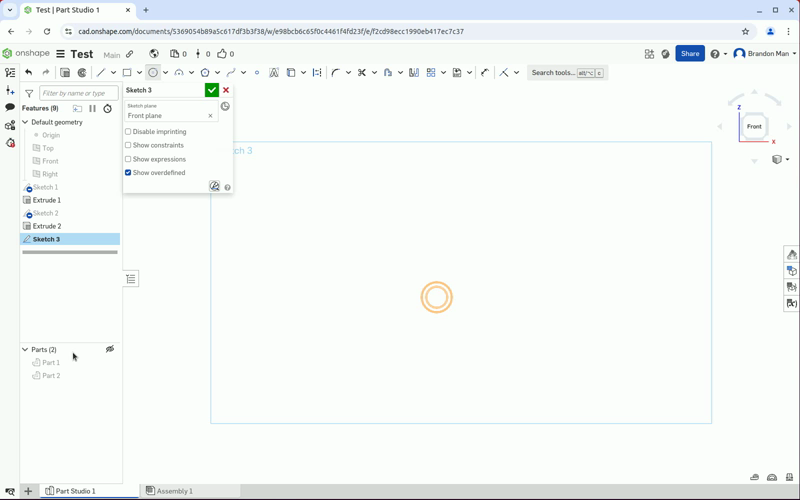
key_down(shift)
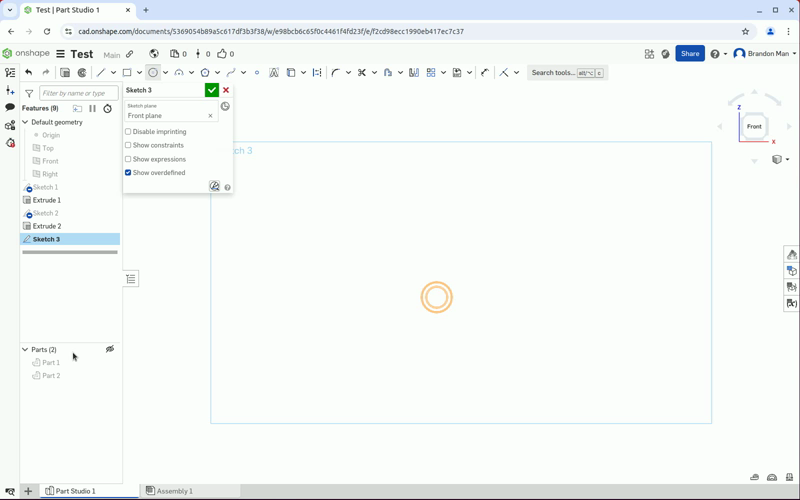
mouse_move(461, 254)
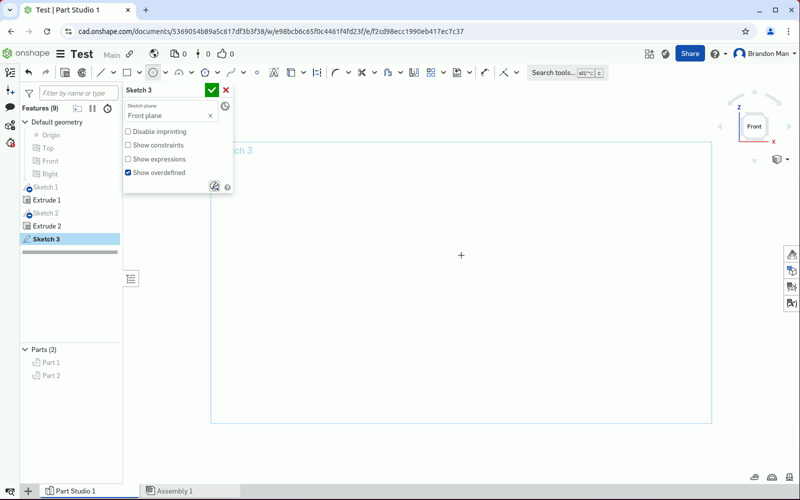
click(461, 254)
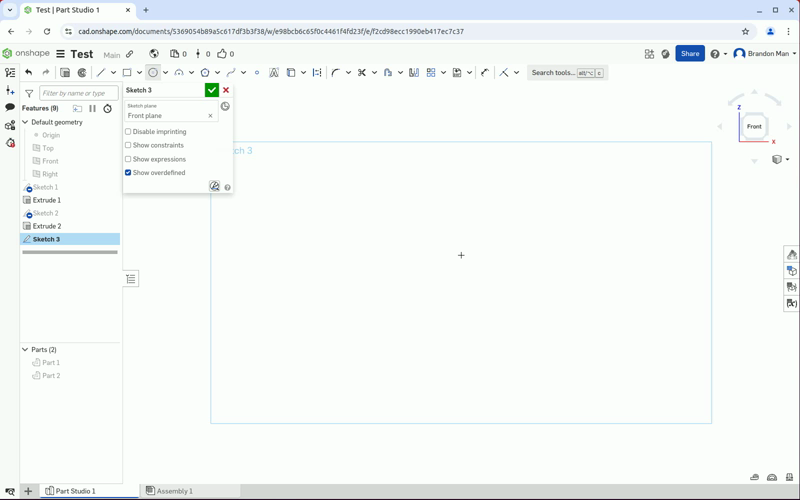
key_up(shift)
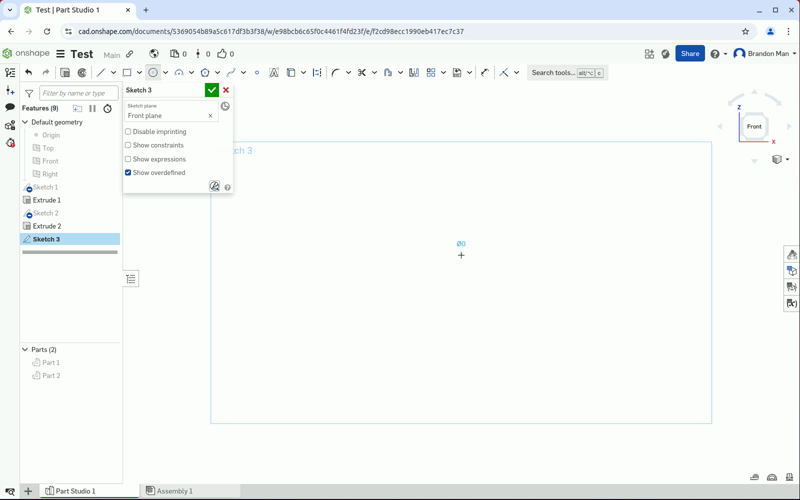
mouse_move(476, 254)
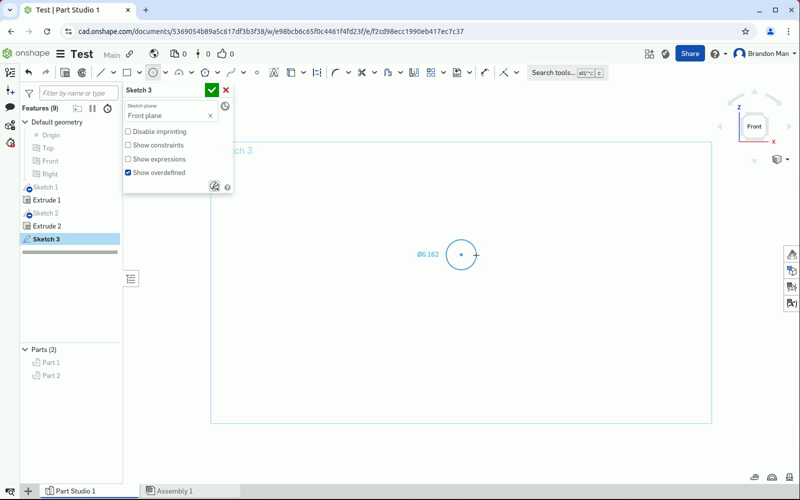
click(476, 254)
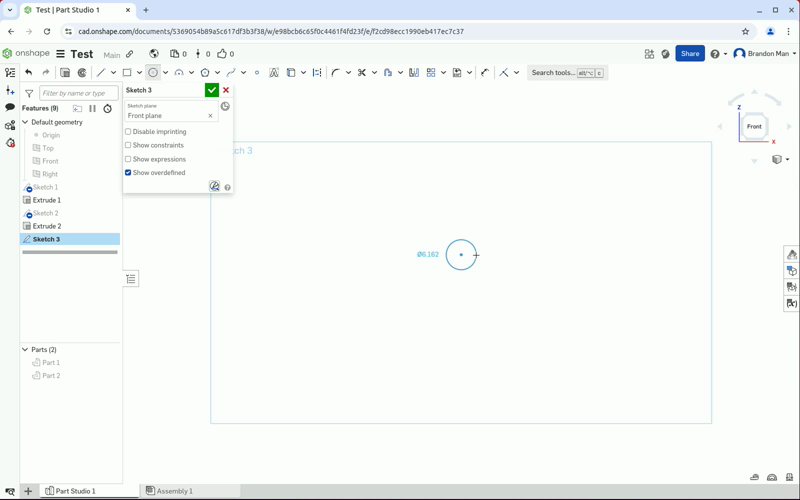
key(esc)
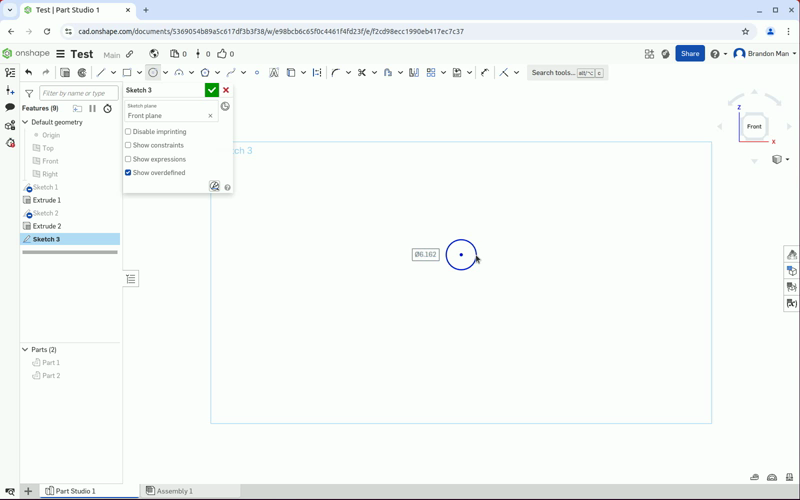
key(c)
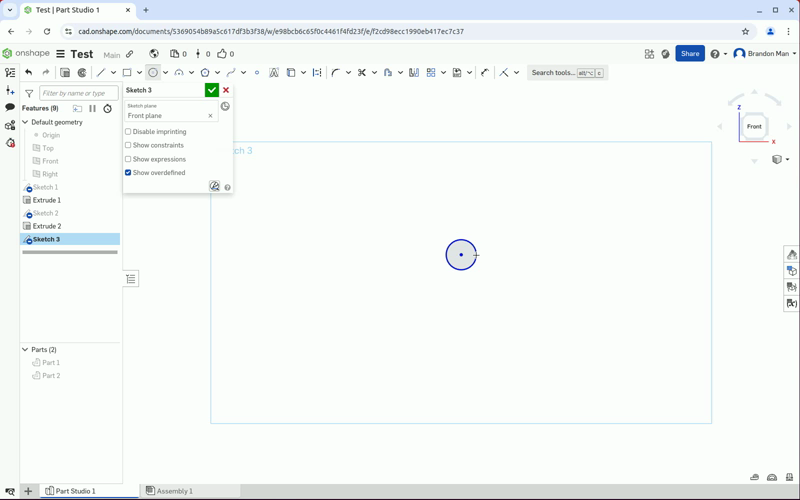
key_down(shift)
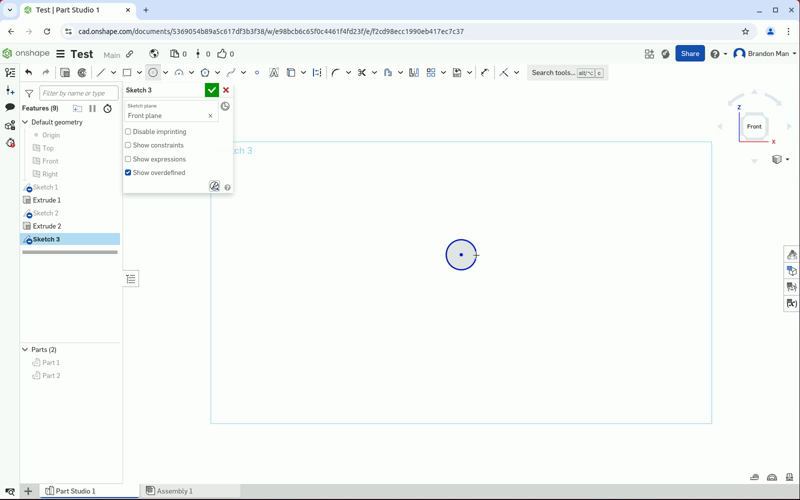
mouse_move(461, 254)
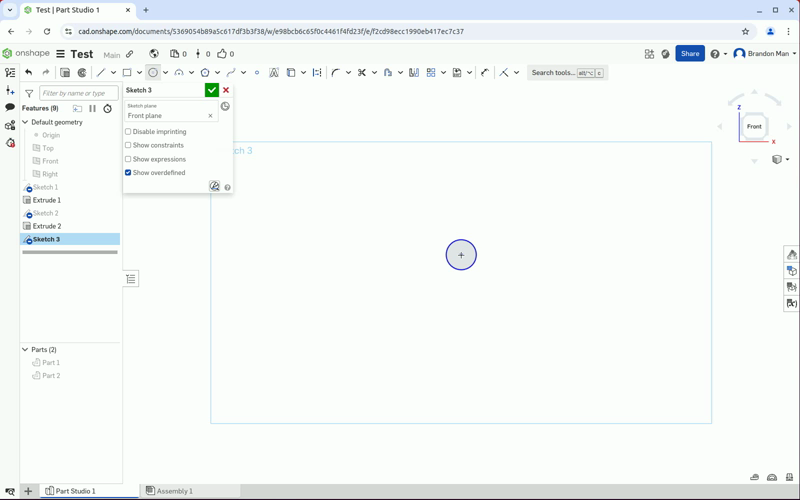
click(461, 254)
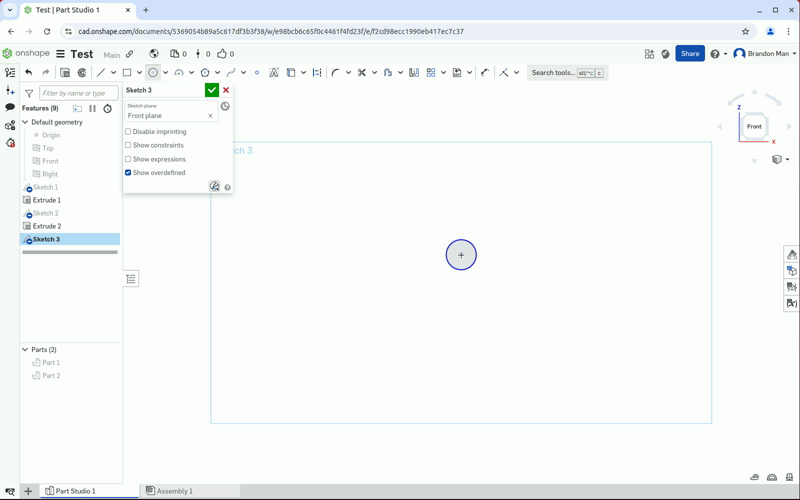
key_up(shift)
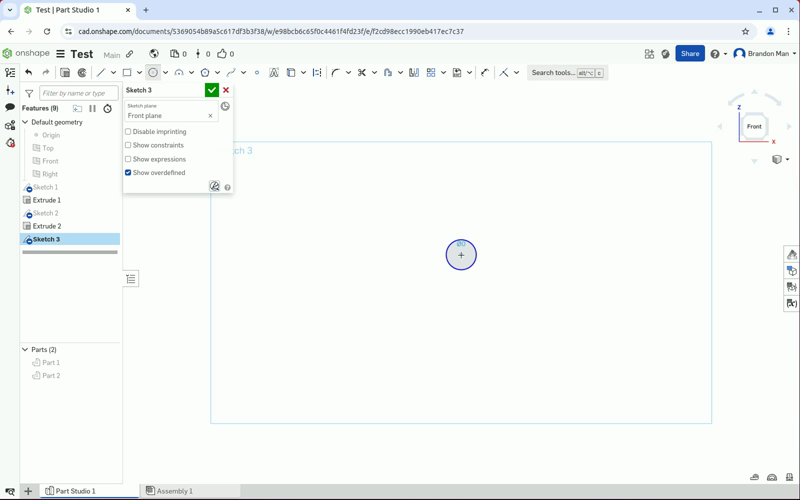
mouse_move(471, 254)
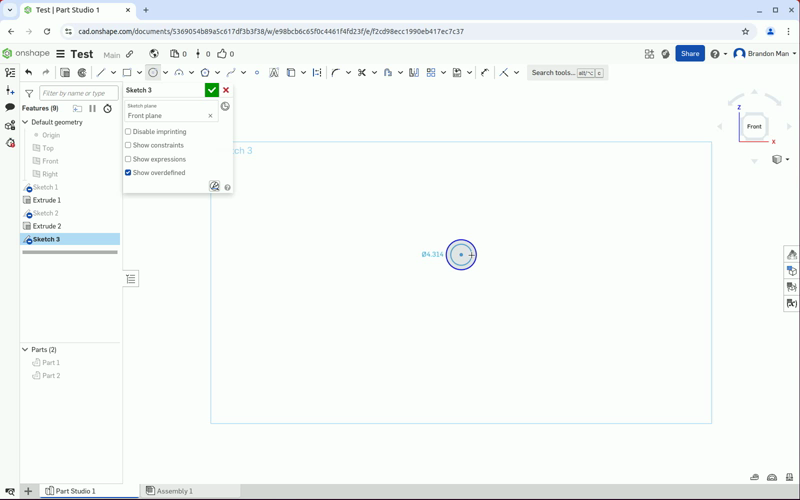
click(471, 254)
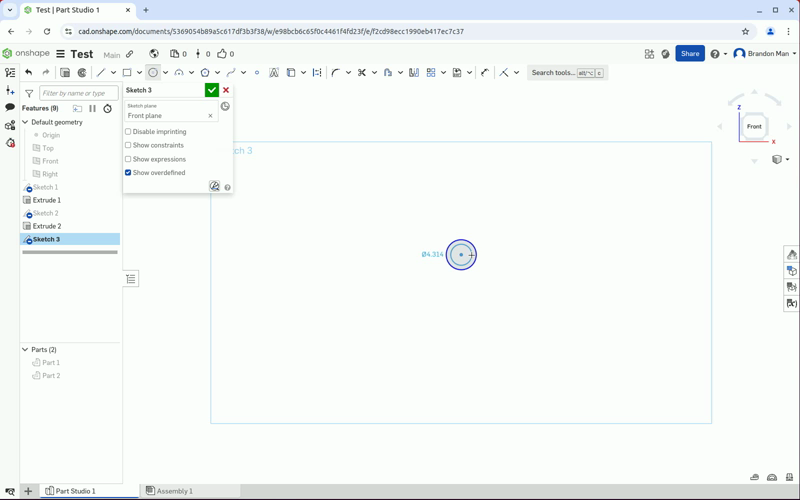
key(esc)
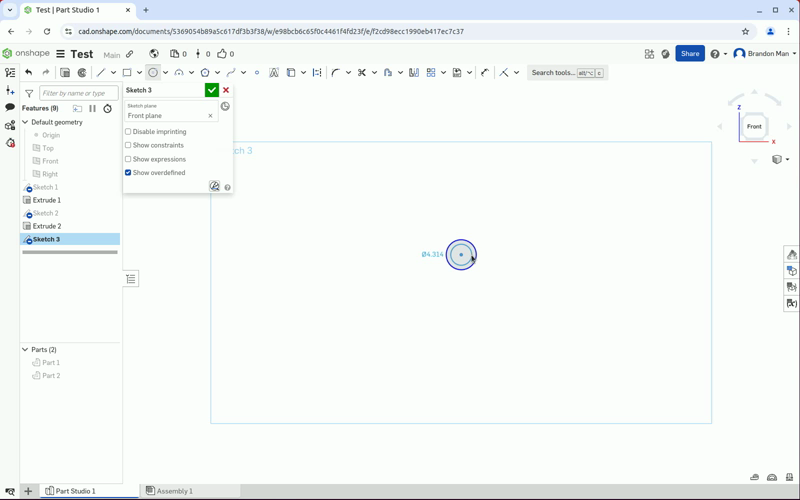
mouse_move(452, 262)
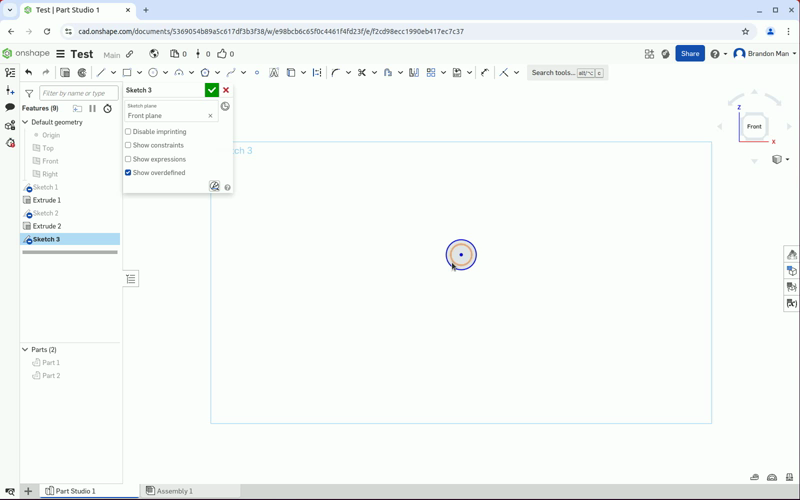
scroll(6)
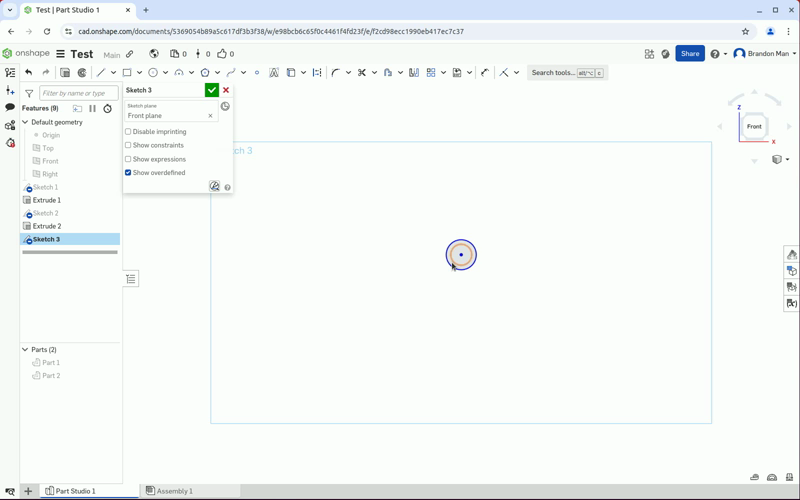
scroll(6)
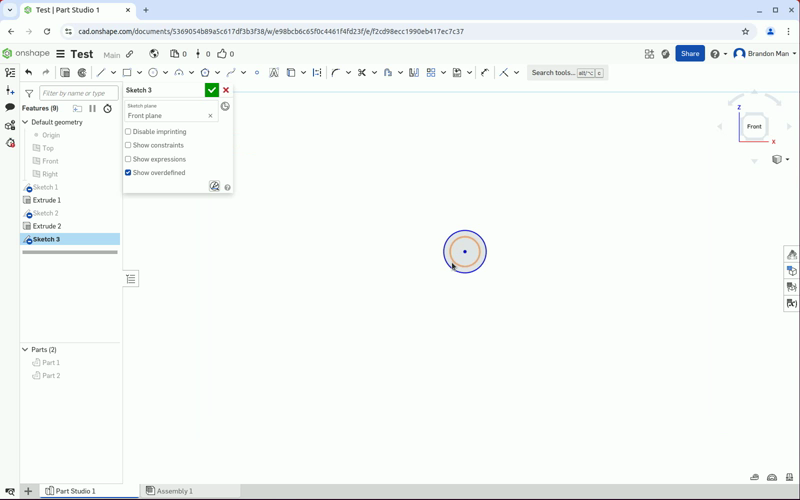
scroll(6)
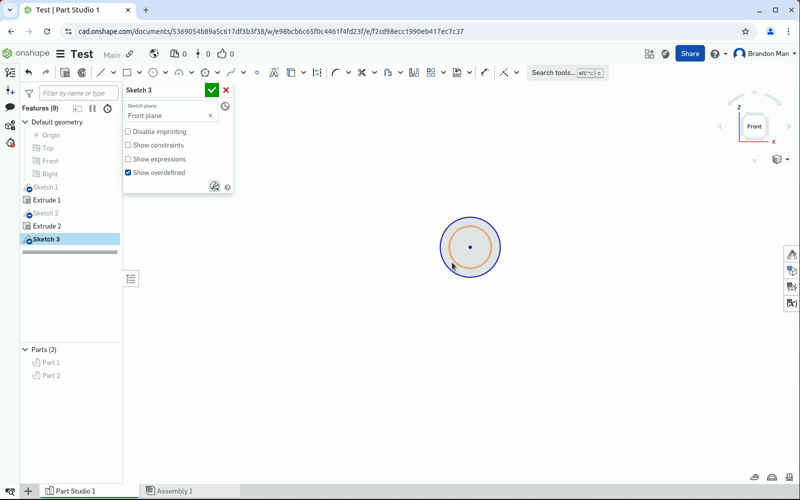
scroll(6)
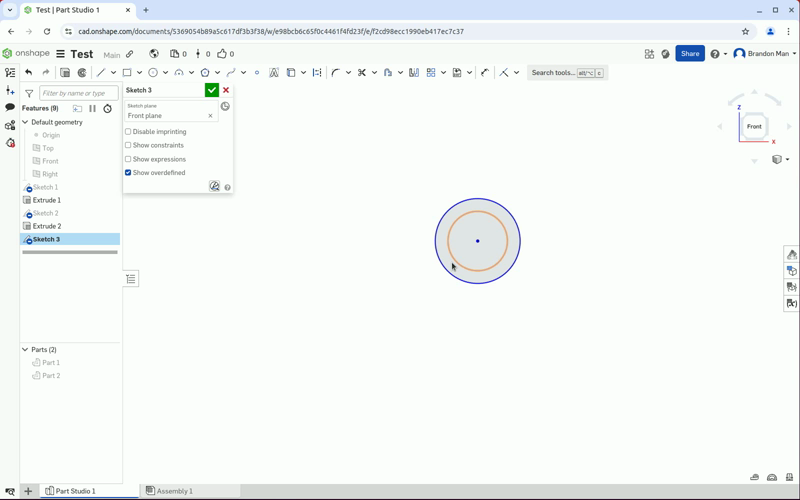
scroll(6)
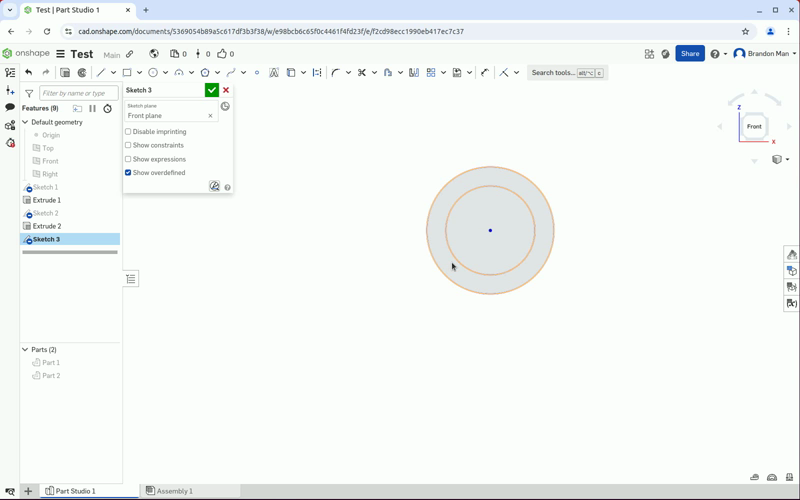
scroll(6)
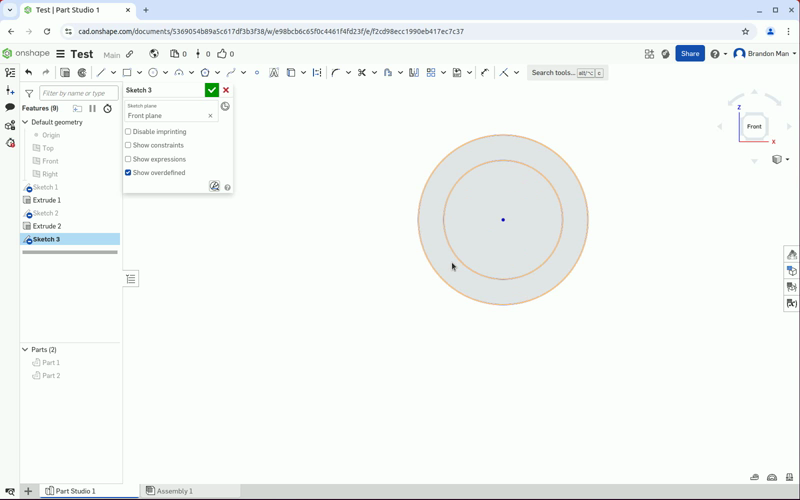
scroll(6)
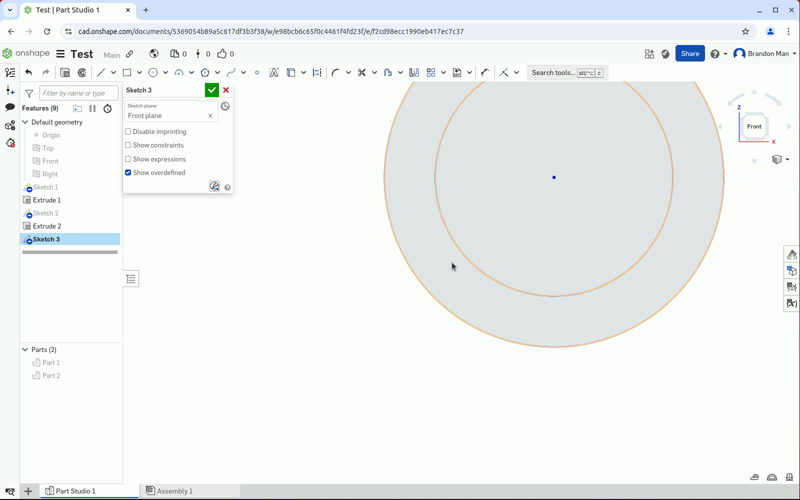
click(452, 262)
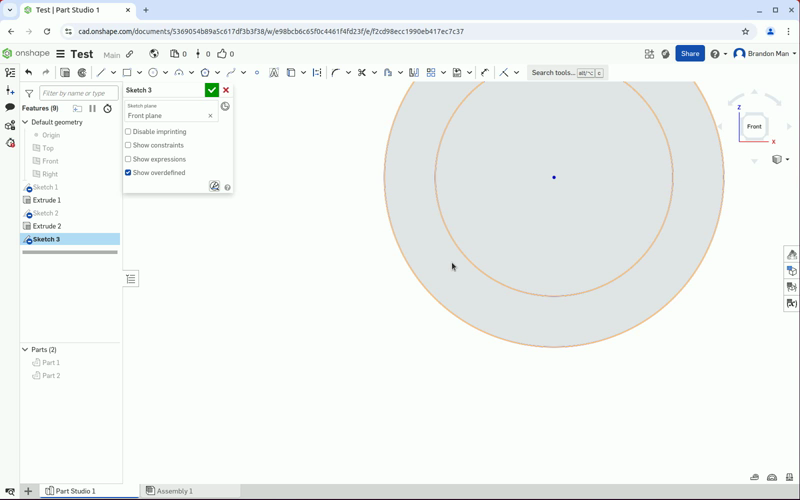
scroll(-6)
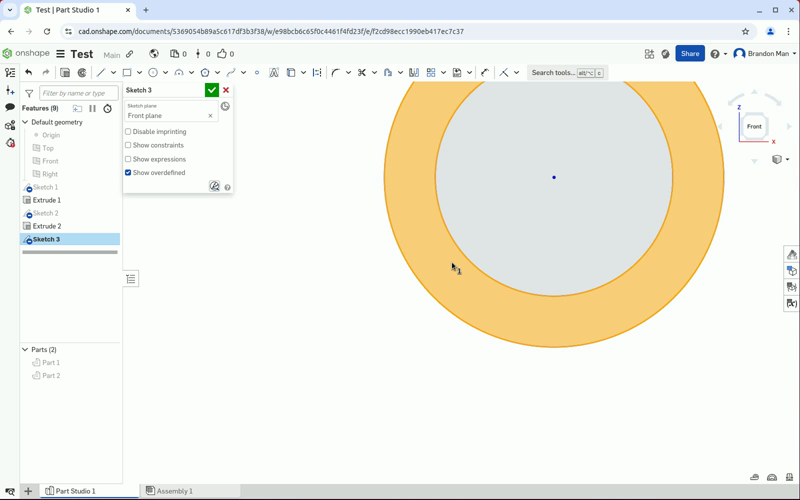
scroll(-6)
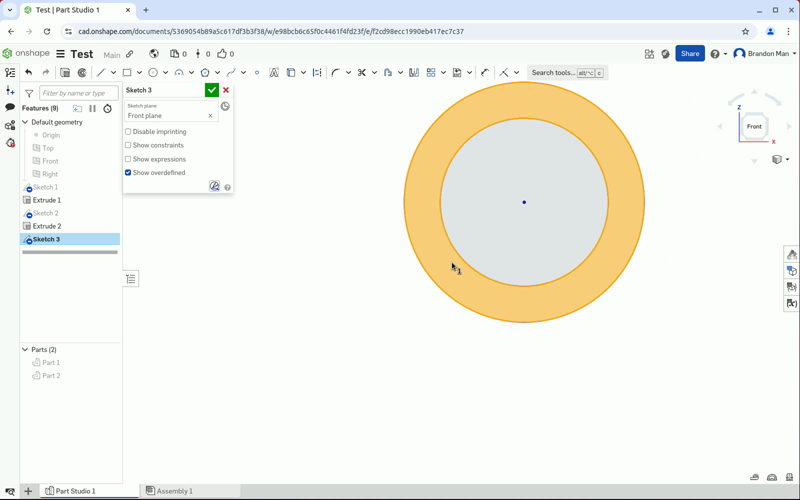
scroll(-6)
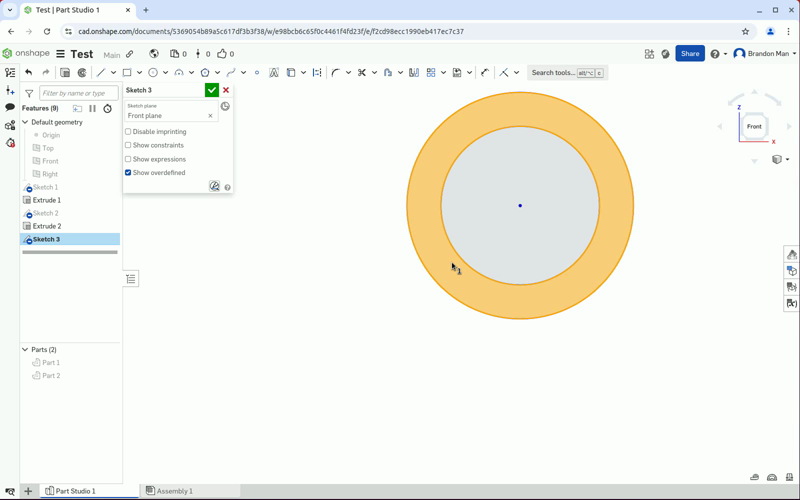
scroll(-6)
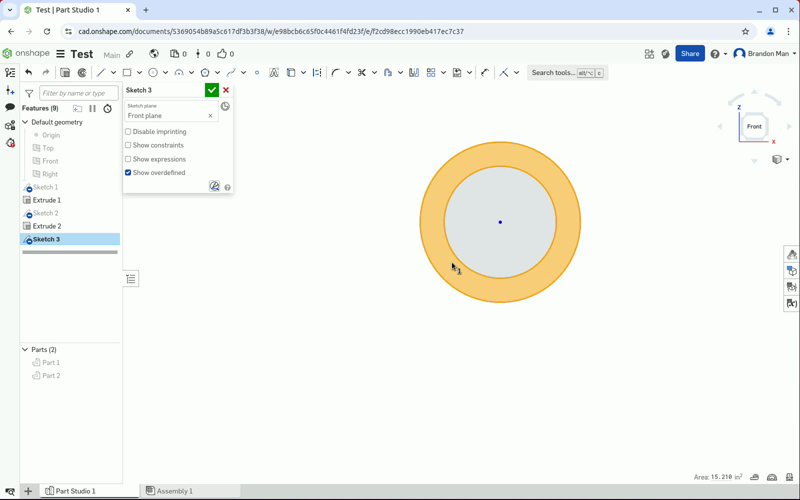
scroll(-6)
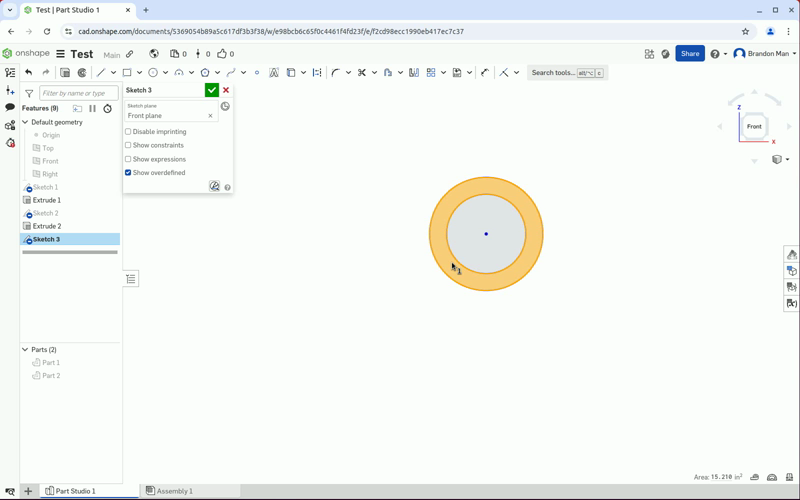
scroll(-6)
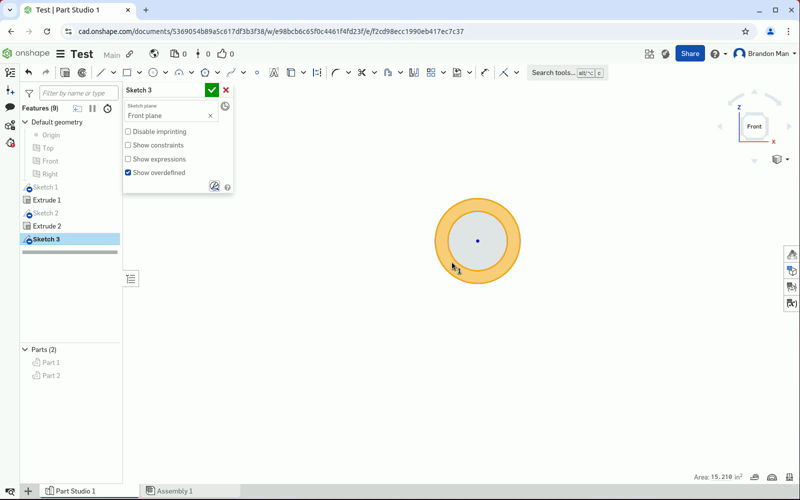
scroll(-6)
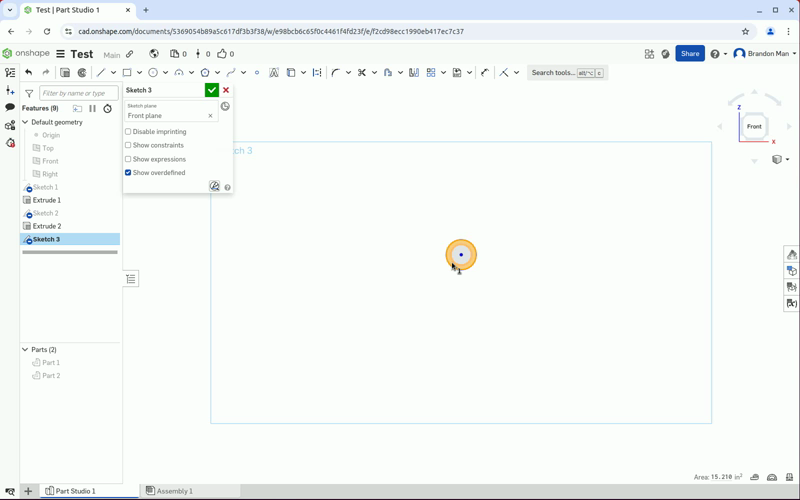
mouse_move(73, 352)
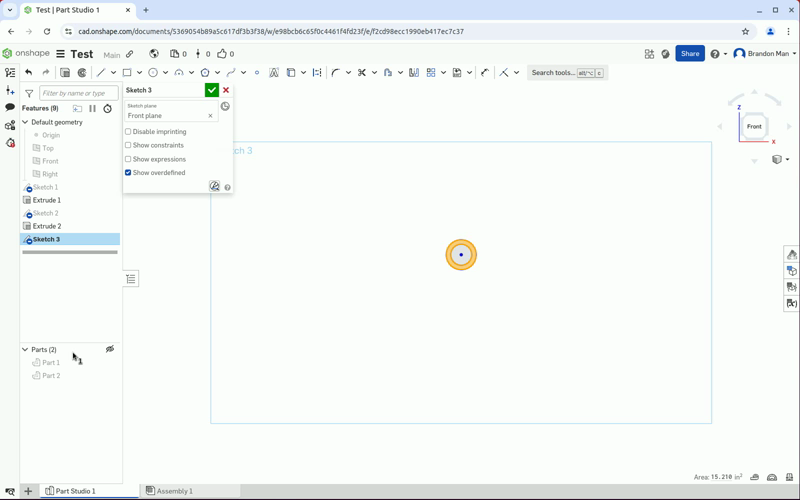
key(shift+y)
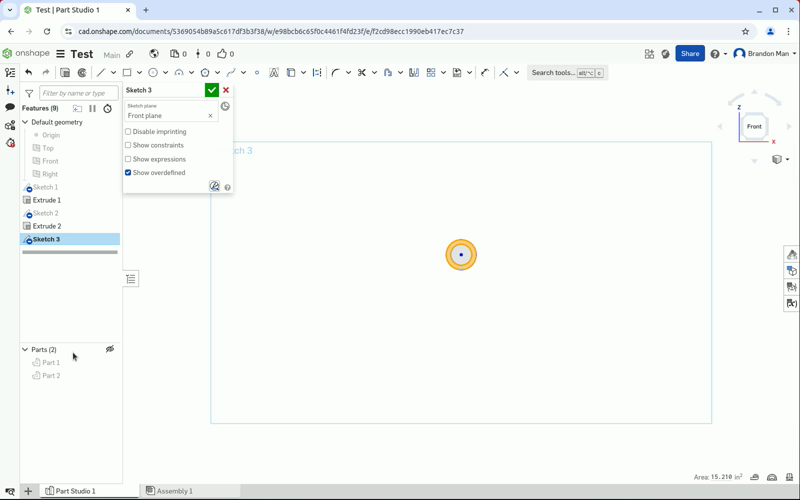
key(shift+e)
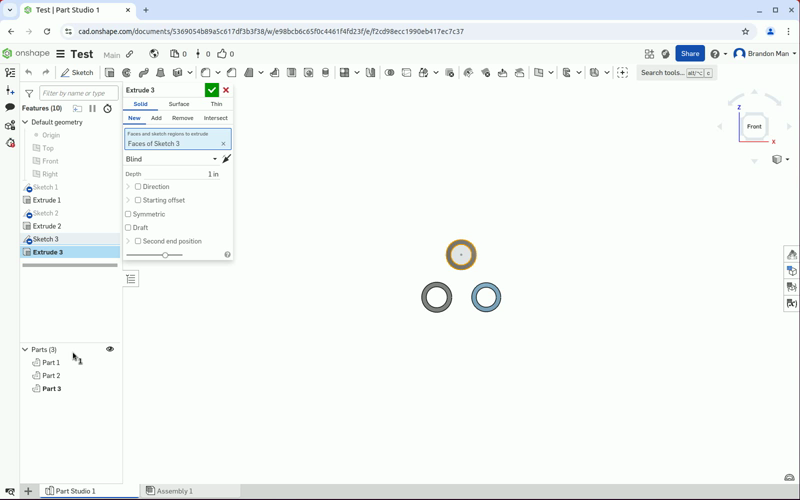
mouse_move(143, 106)
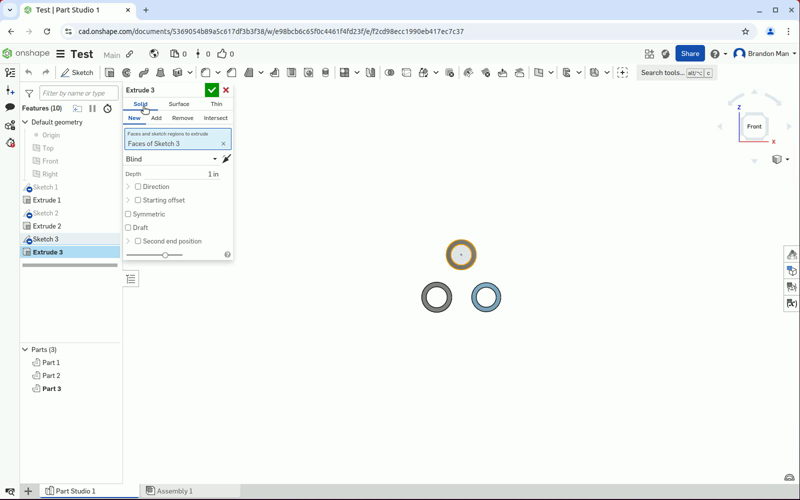
click(143, 106)
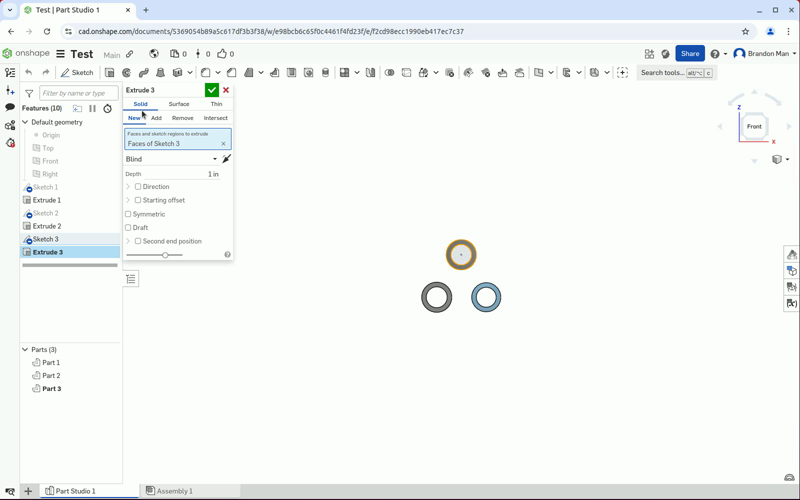
mouse_move(137, 120)
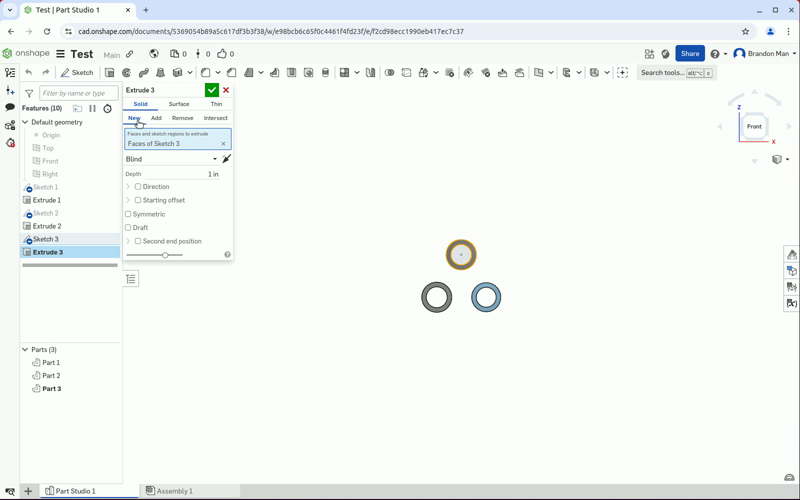
click(137, 120)
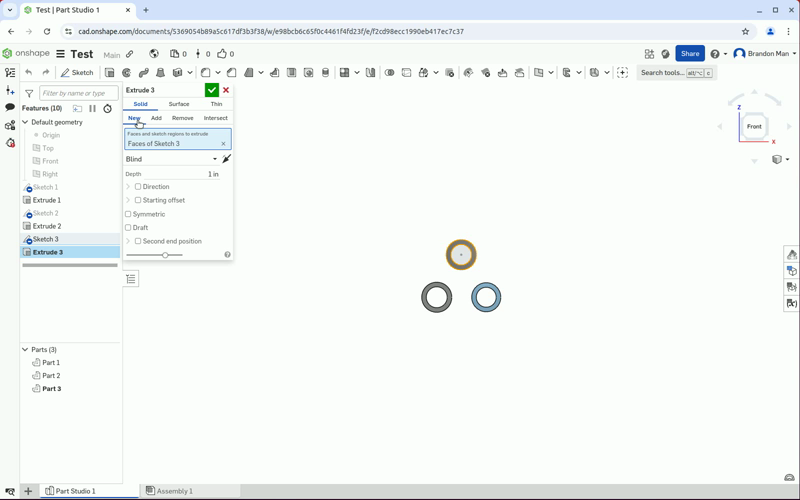
key(tab, 4)
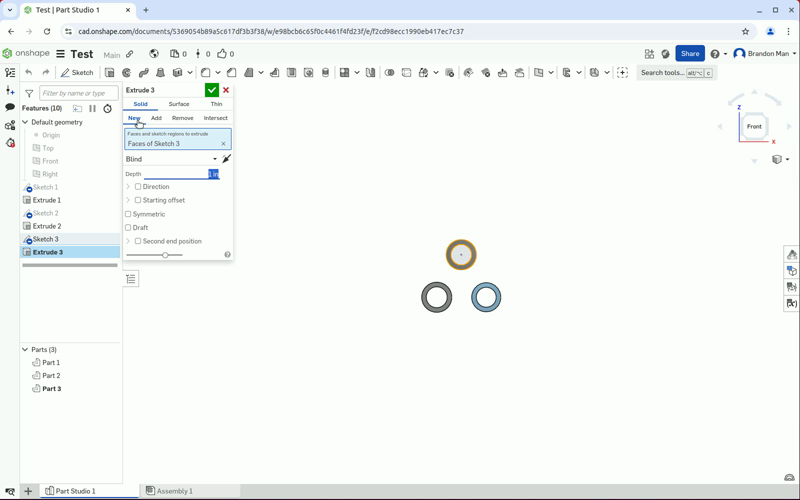
text(17.331)
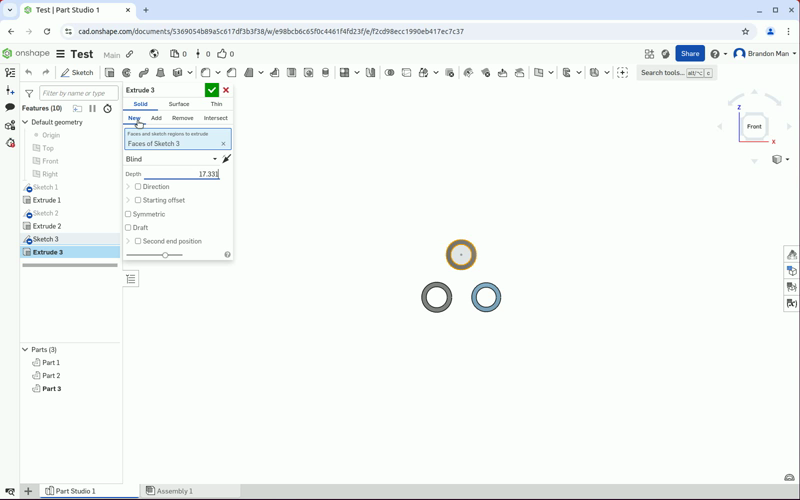
key(enter)
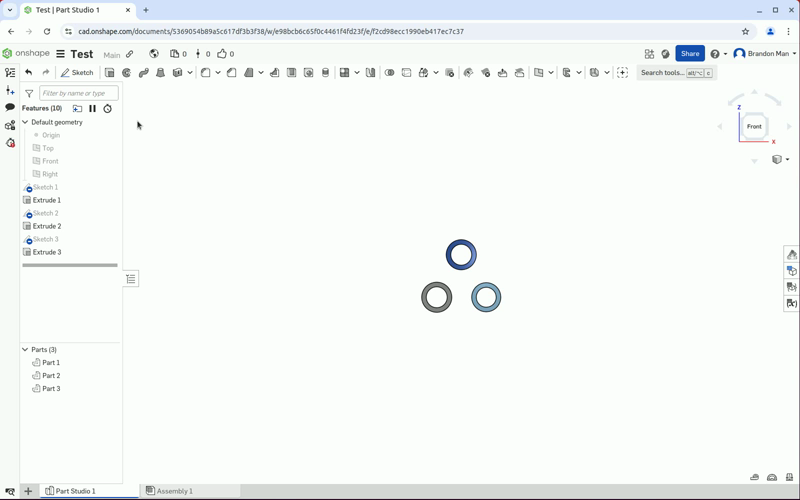
key(shift+h)
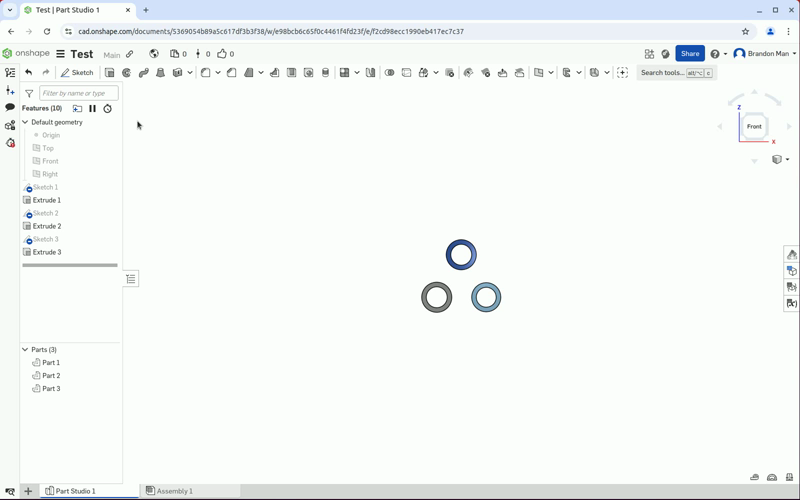
key(shift+h)
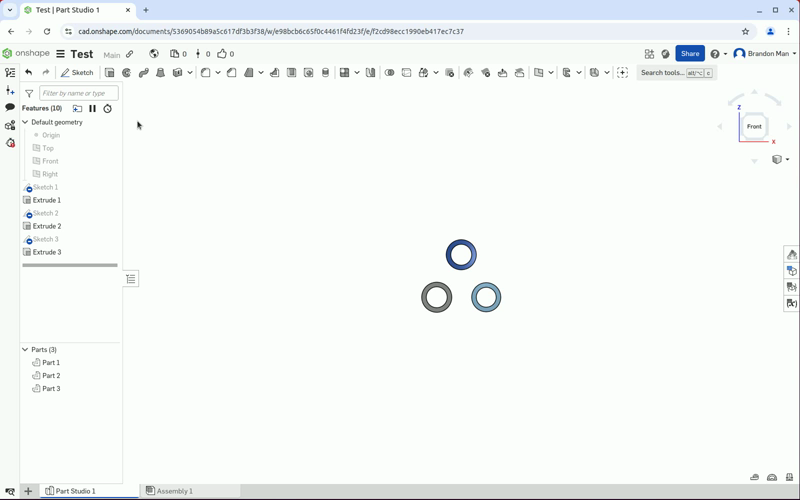
mouse_move(73, 189)
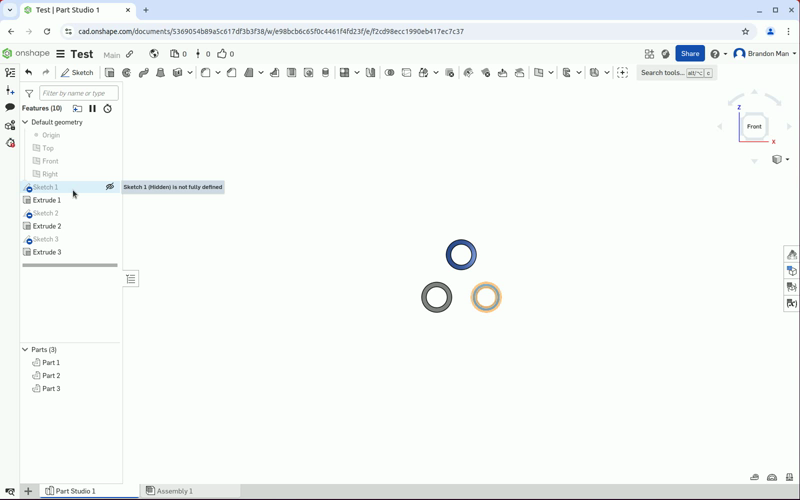
click(73, 189)
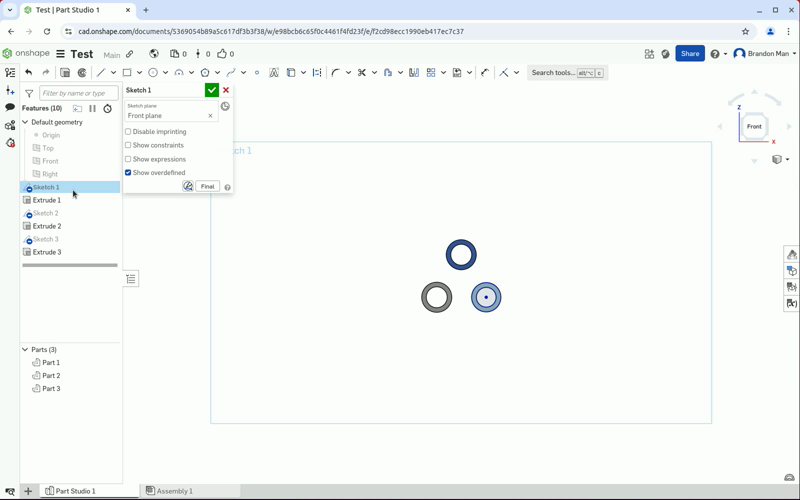
mouse_move(229, 92)
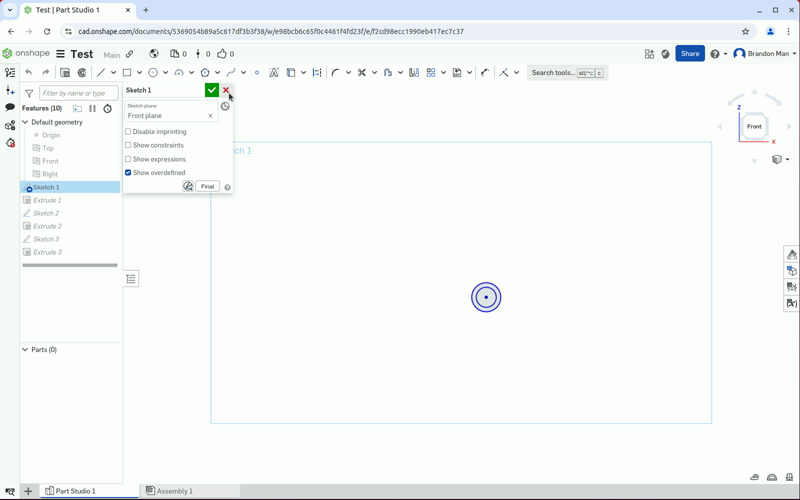
click(229, 92)
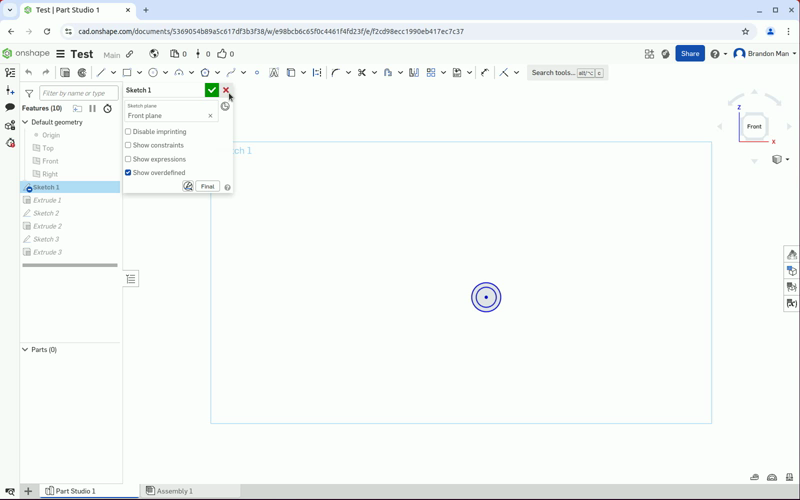
key(shift+s)
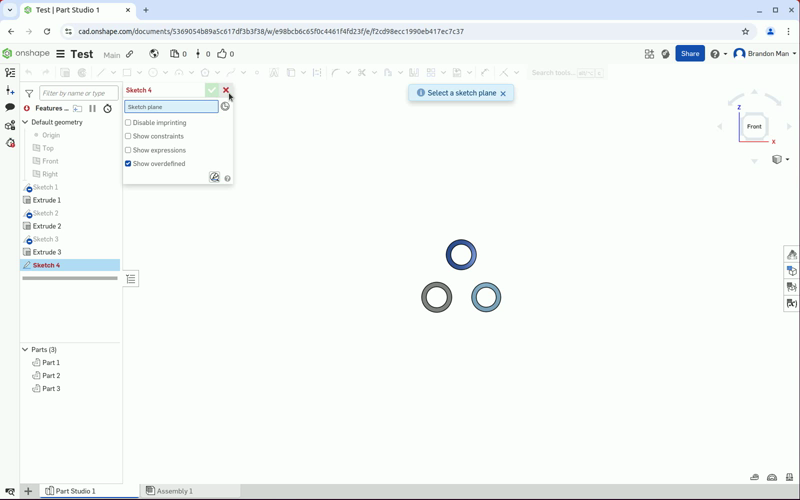
mouse_move(73, 163)
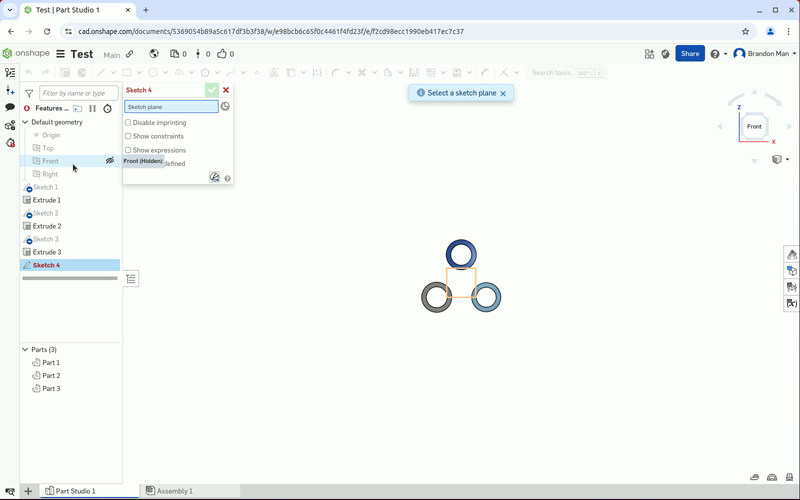
click(73, 163)
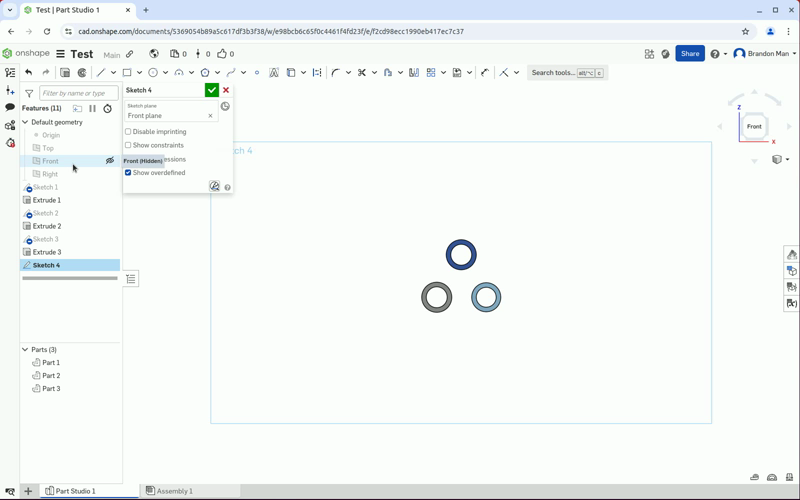
mouse_move(73, 352)
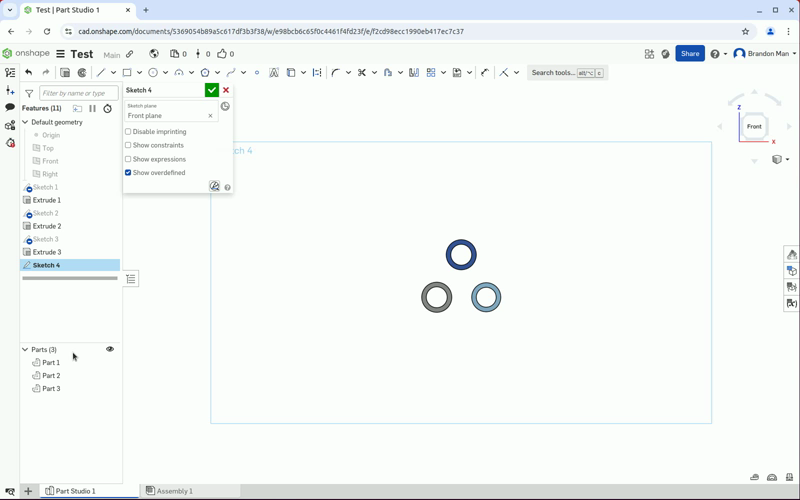
key(y)
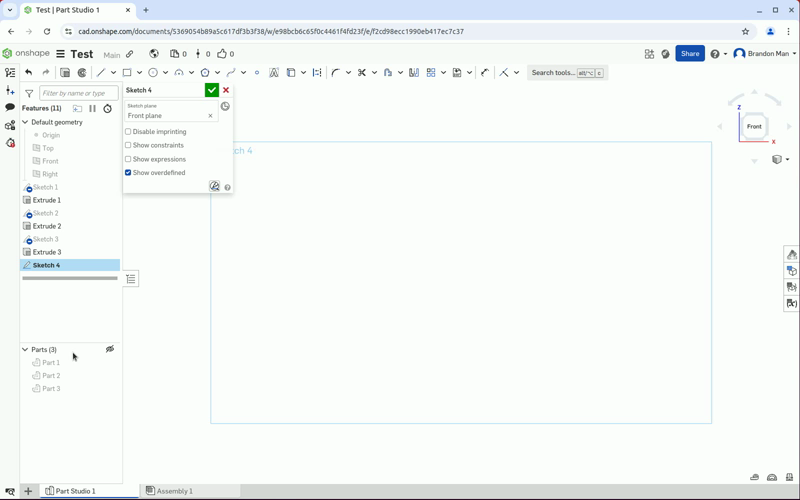
key(a)
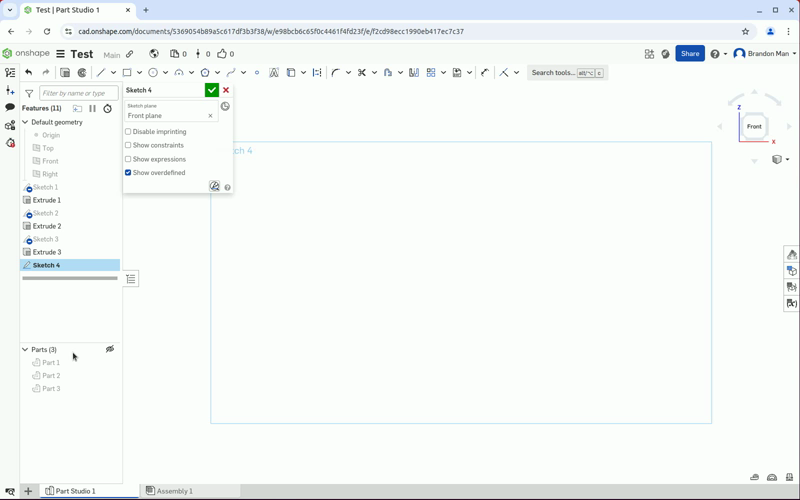
key_down(shift)
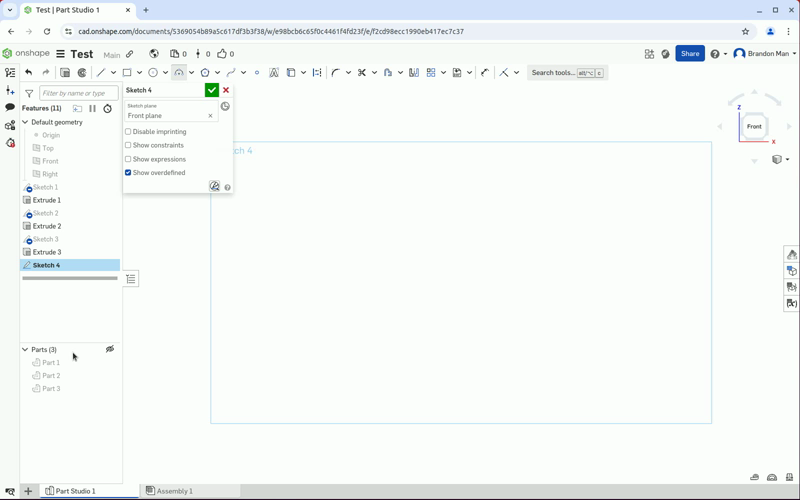
mouse_move(436, 282)
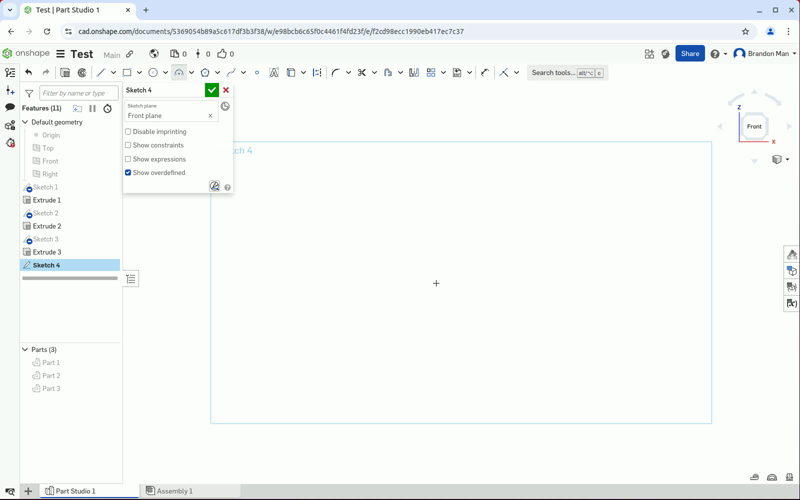
click(436, 282)
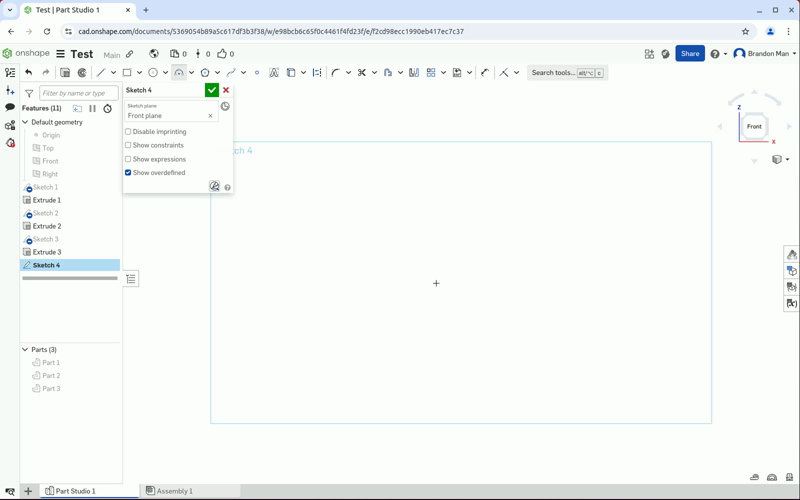
key_up(shift)
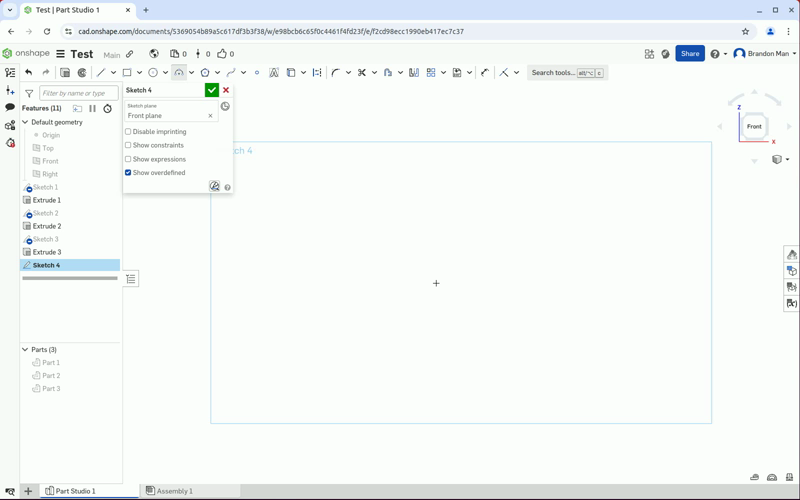
key_down(shift)
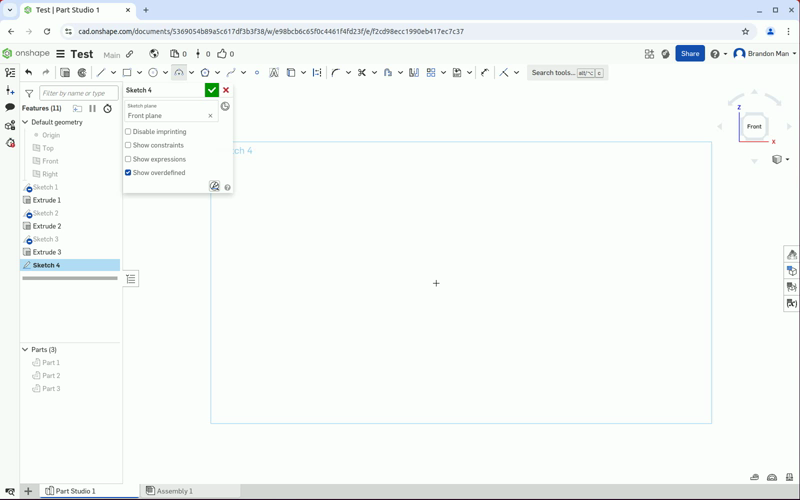
mouse_move(448, 304)
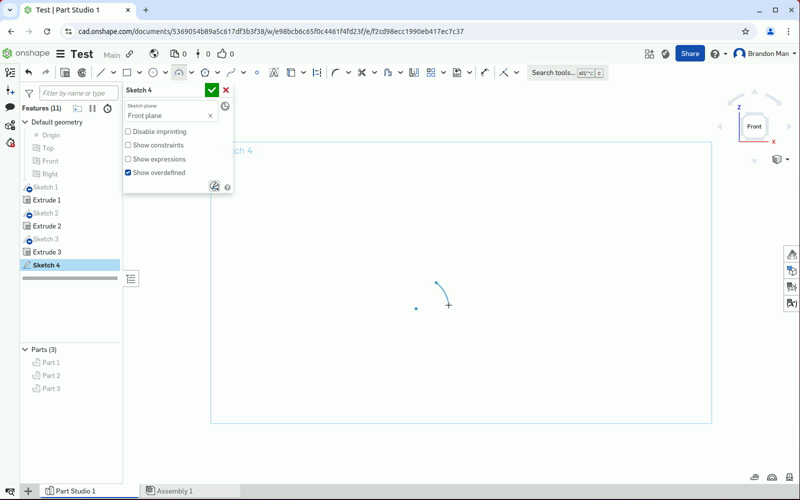
click(448, 304)
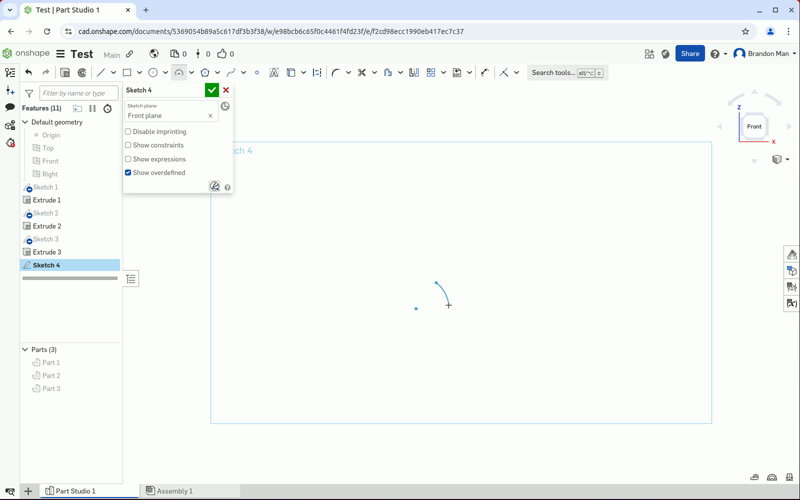
mouse_move(449, 290)
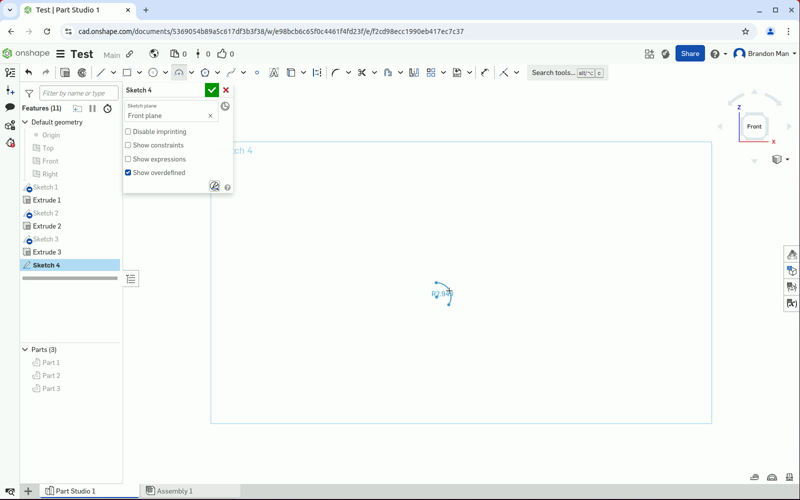
click(449, 290)
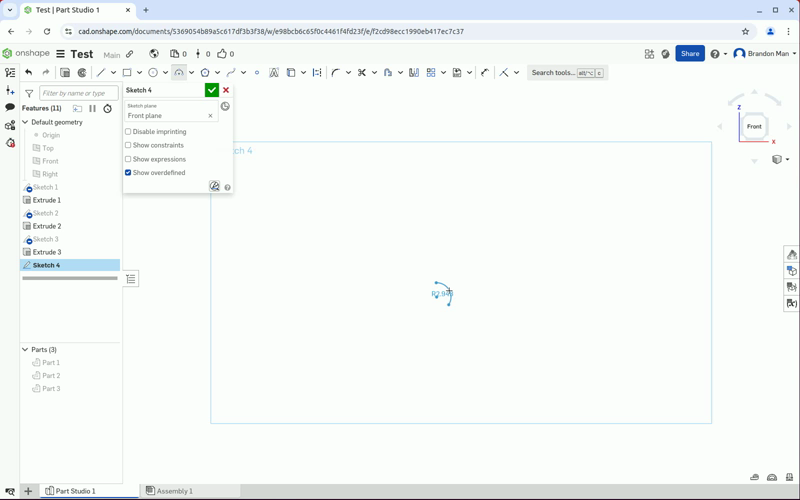
key_up(shift)
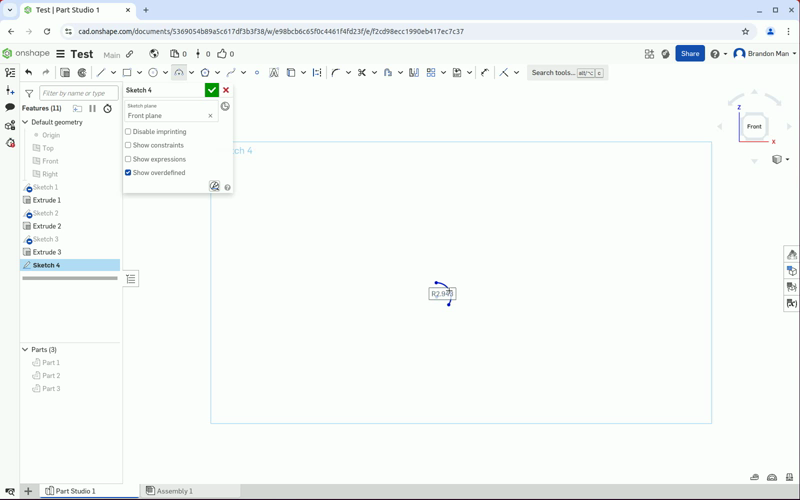
mouse_move(448, 304)
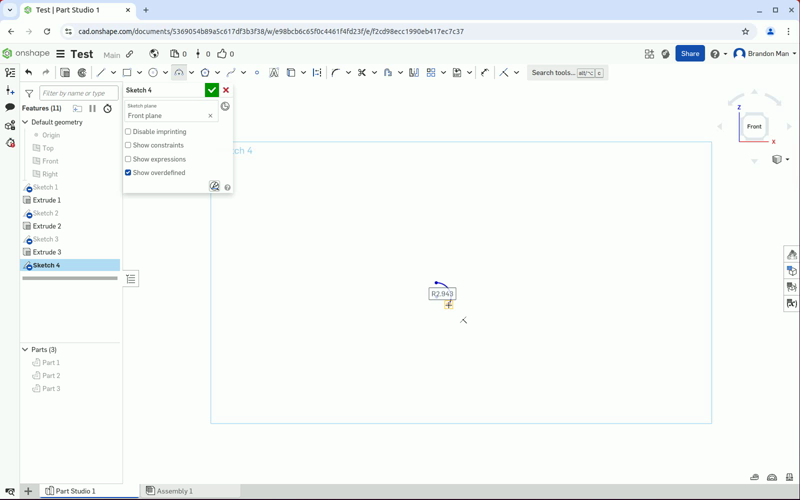
click(448, 304)
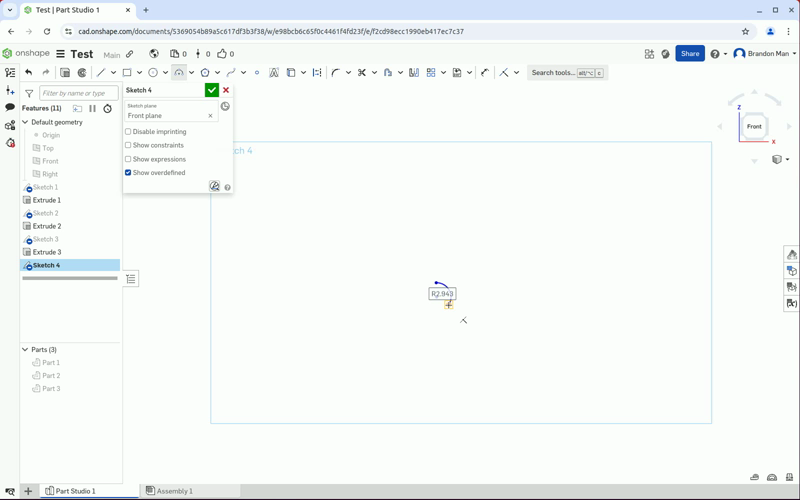
key_down(shift)
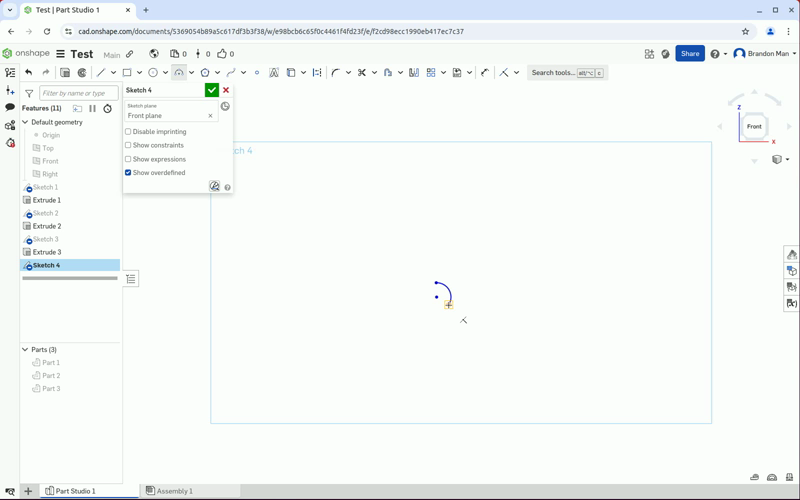
mouse_move(473, 304)
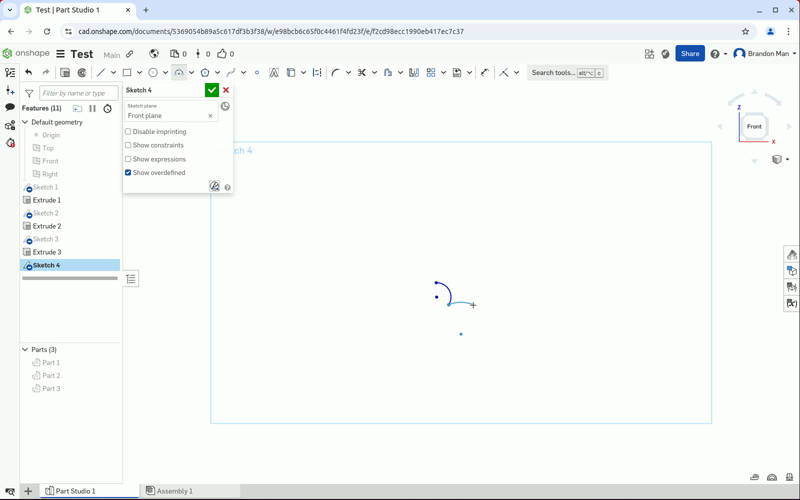
click(473, 304)
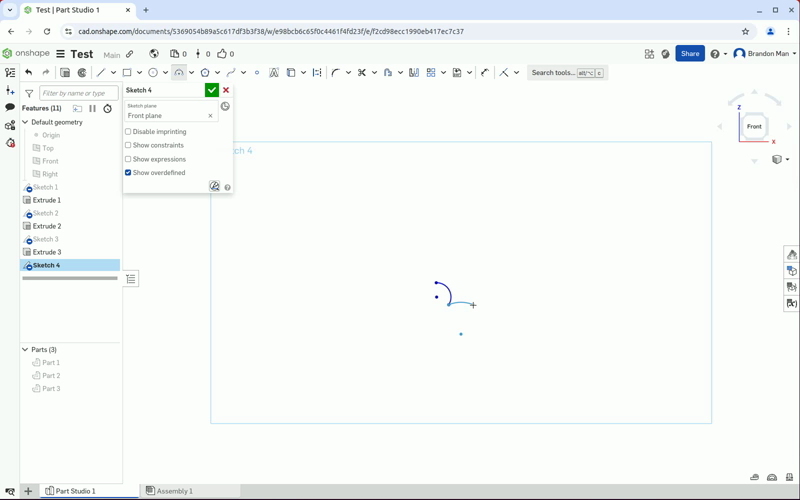
mouse_move(461, 297)
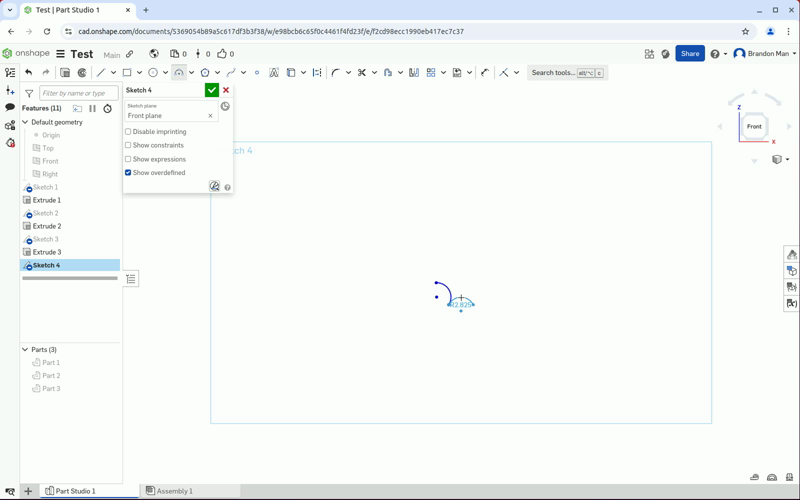
click(461, 297)
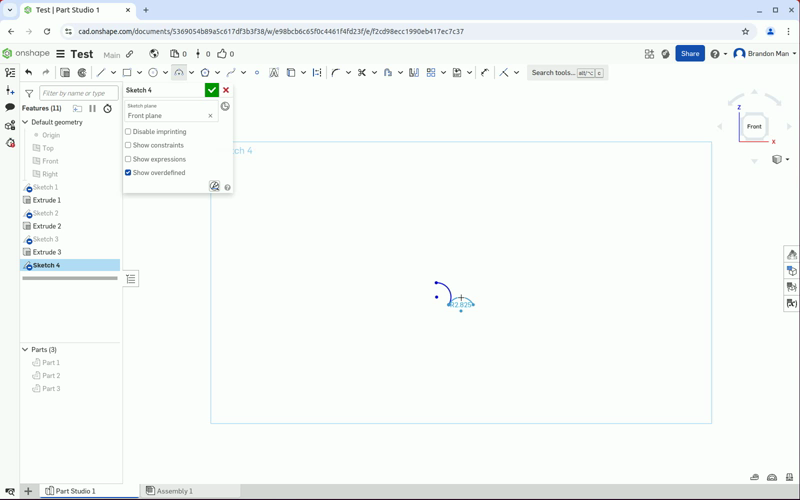
key_up(shift)
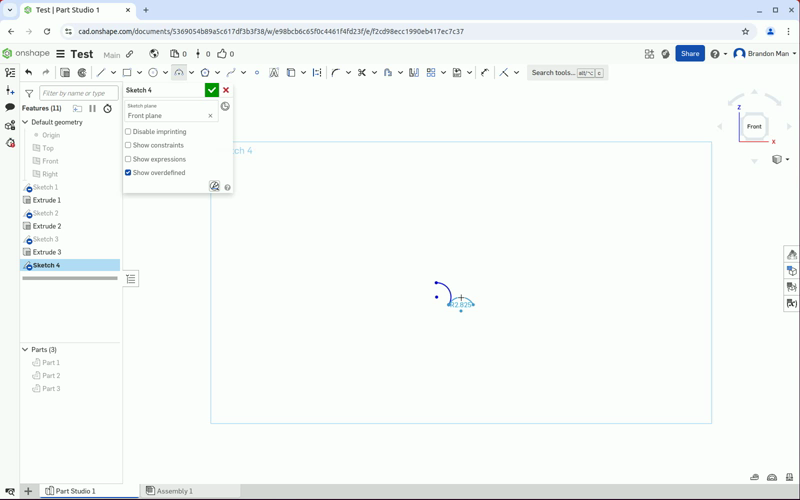
mouse_move(473, 304)
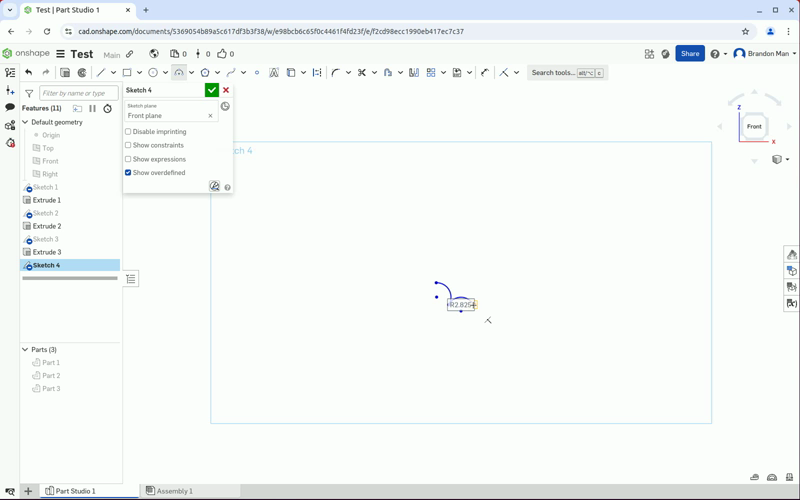
click(473, 304)
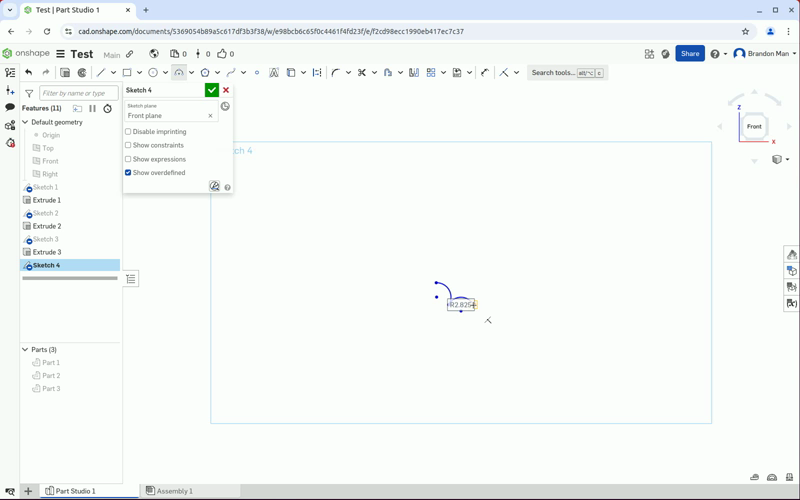
key_down(shift)
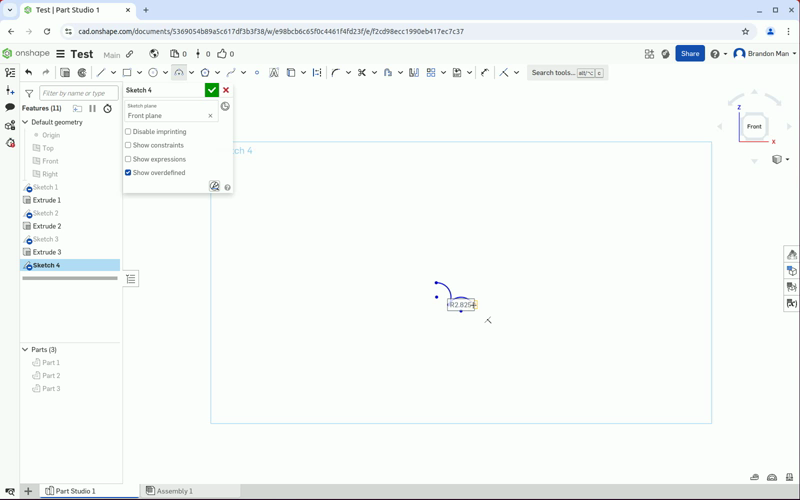
mouse_move(486, 282)
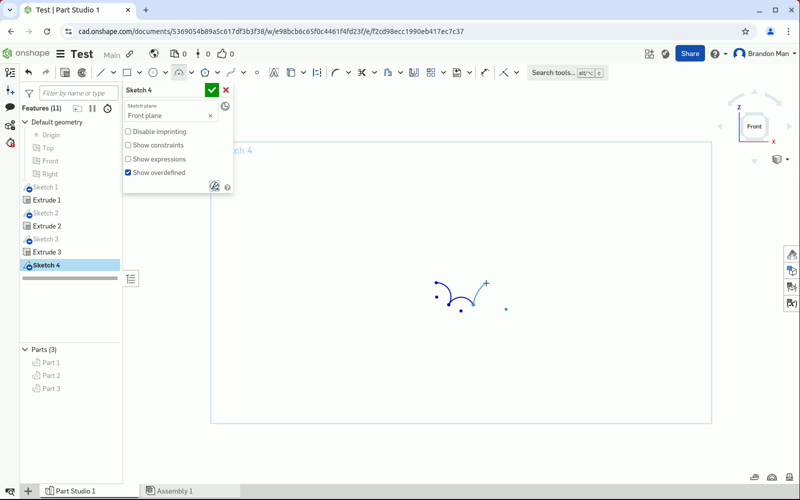
click(486, 282)
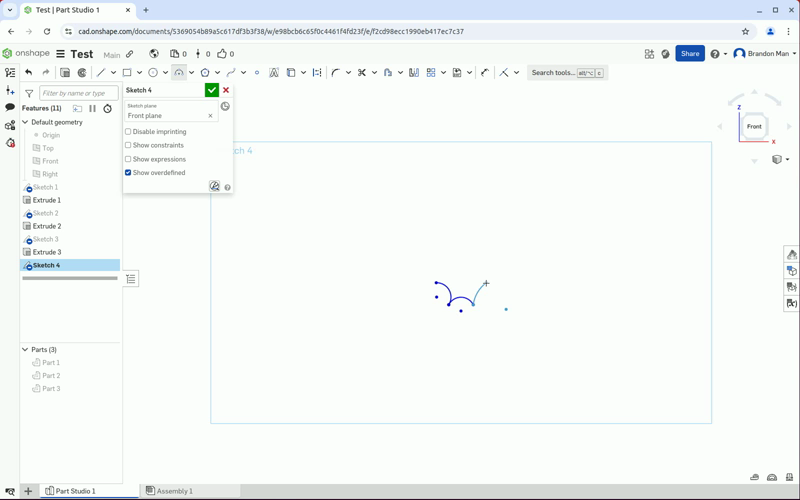
mouse_move(473, 290)
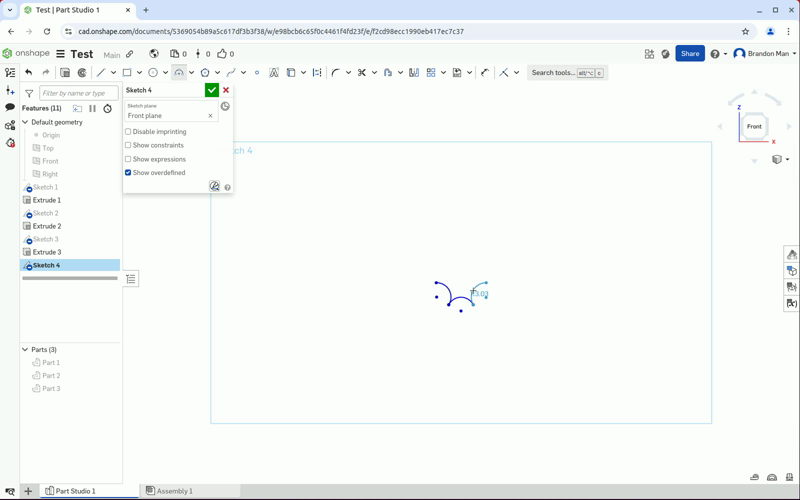
click(473, 290)
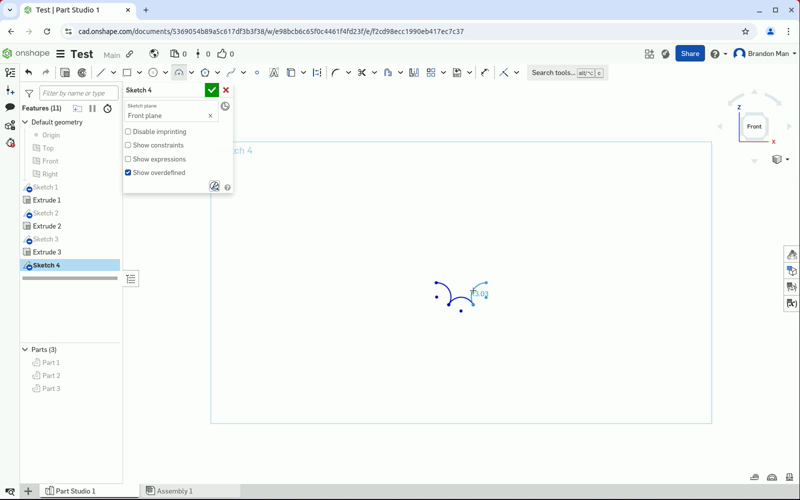
key_up(shift)
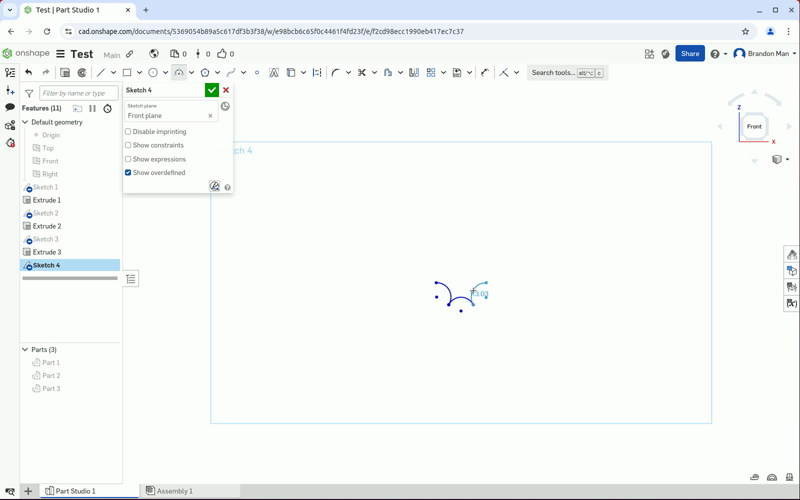
mouse_move(486, 282)
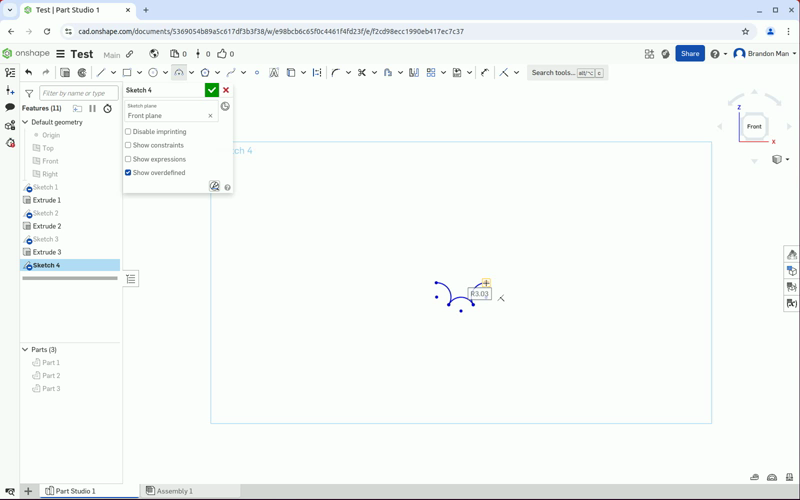
click(486, 282)
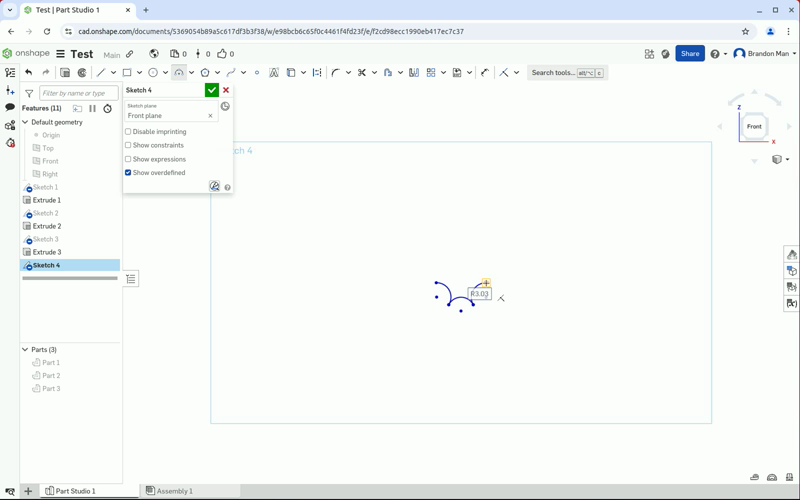
key_down(shift)
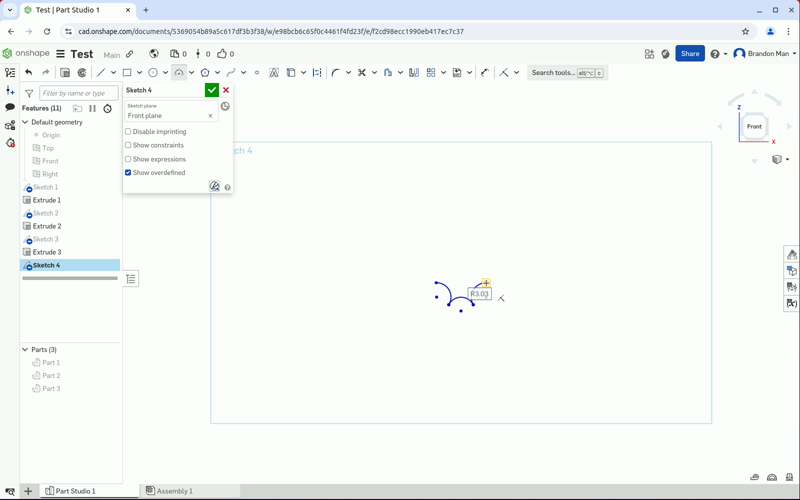
mouse_move(473, 261)
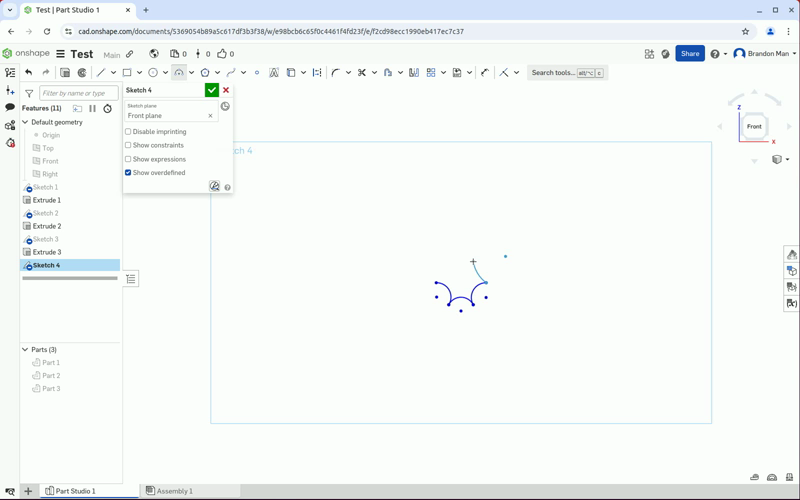
click(473, 261)
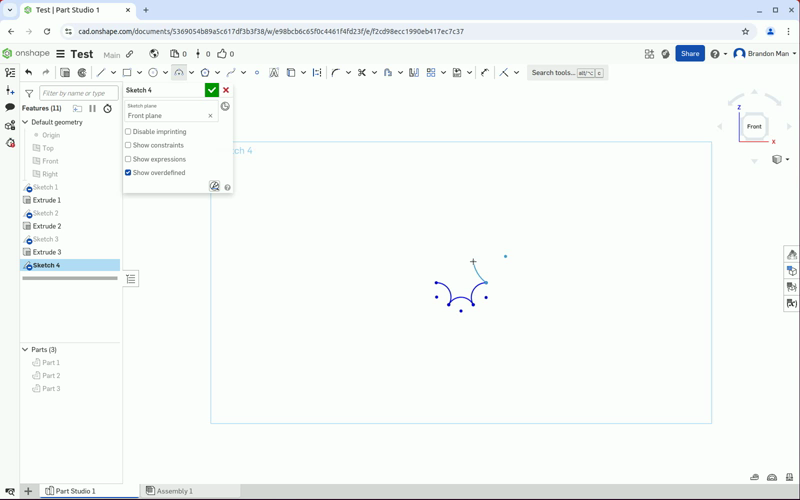
mouse_move(473, 275)
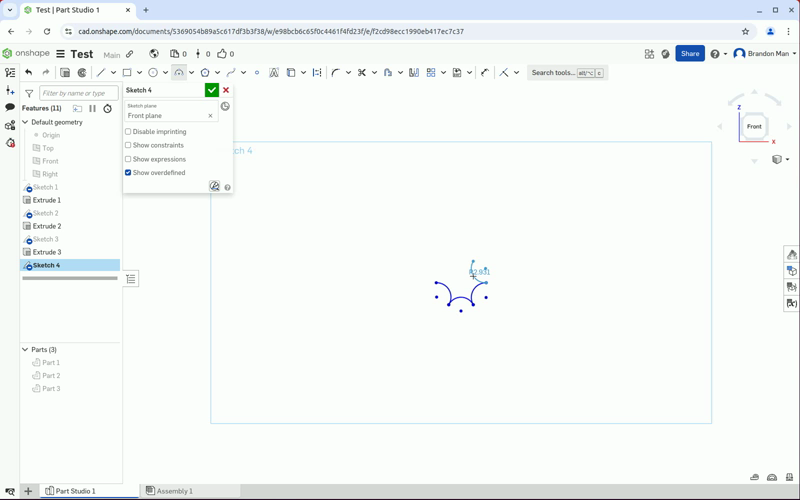
click(473, 275)
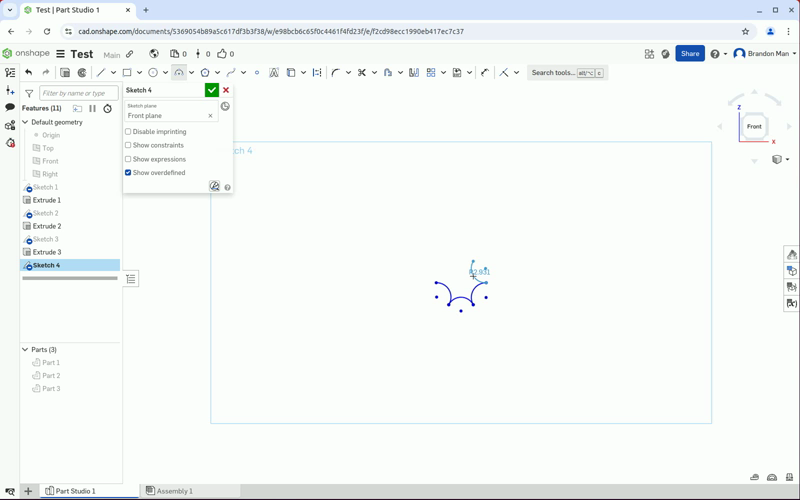
key_up(shift)
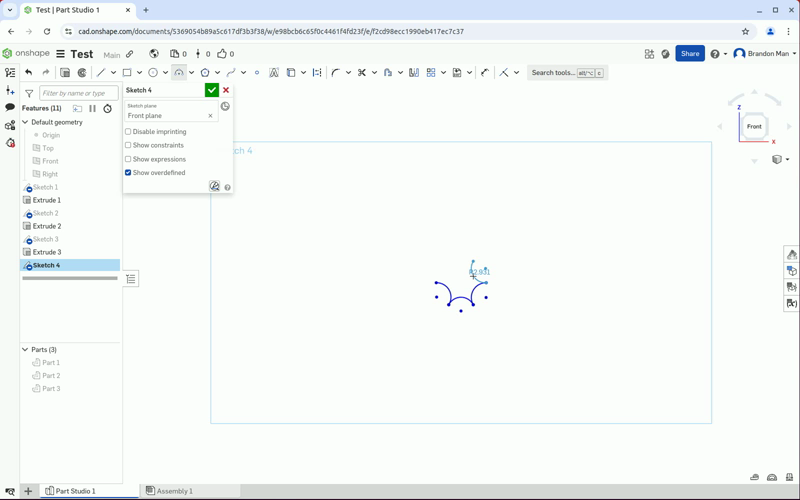
mouse_move(473, 261)
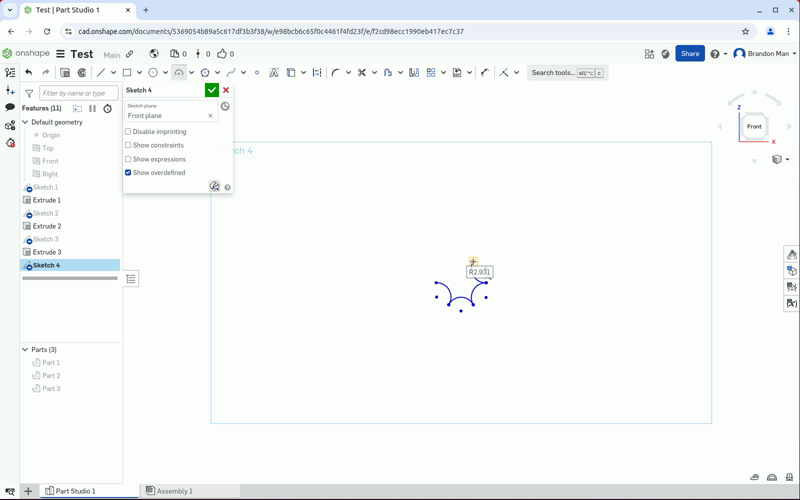
click(473, 261)
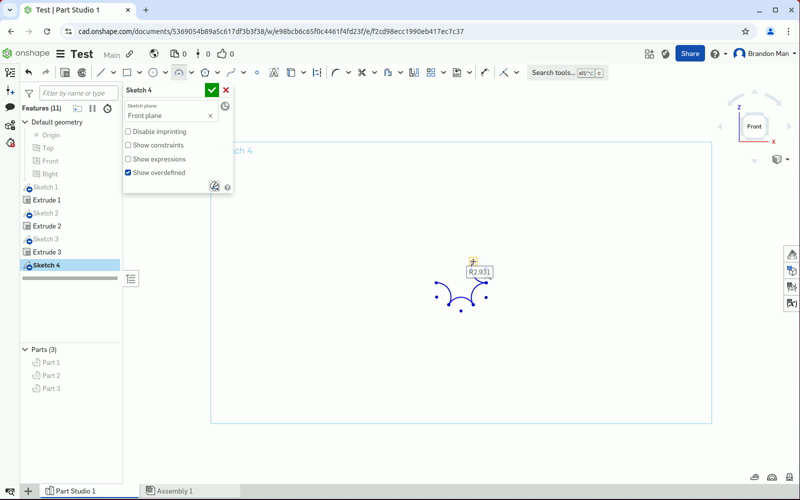
key_down(shift)
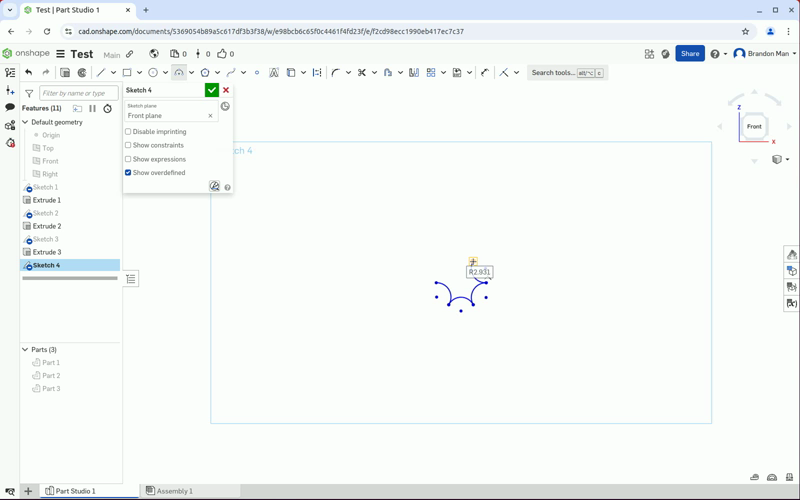
mouse_move(448, 261)
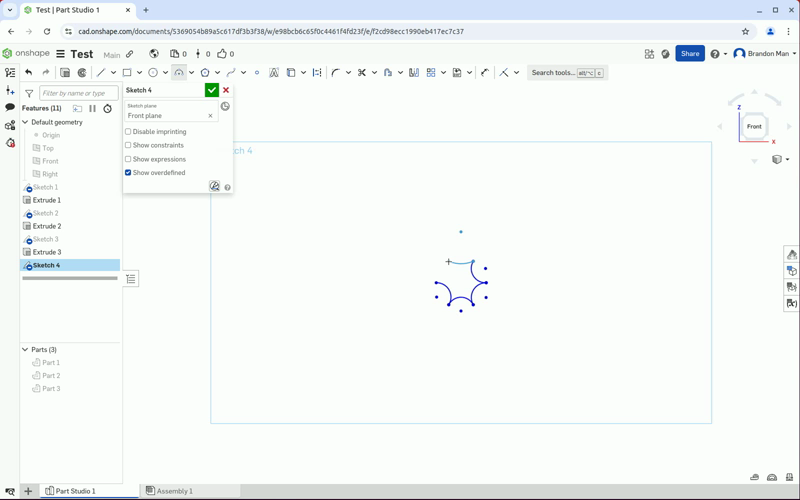
click(448, 261)
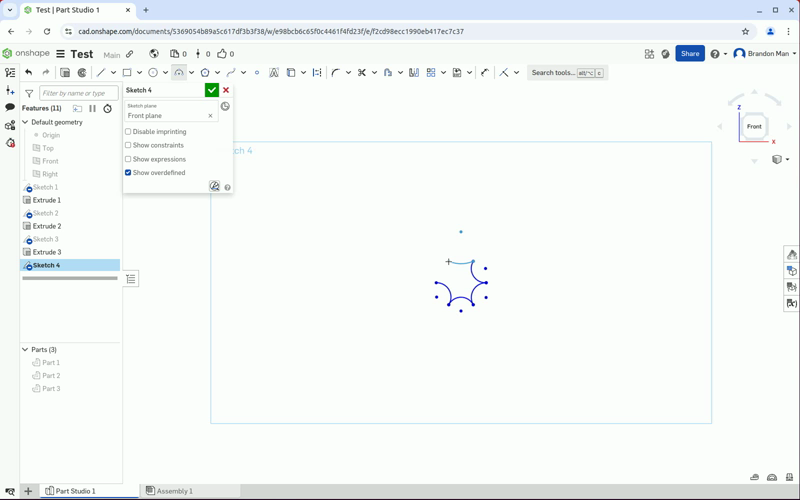
mouse_move(461, 268)
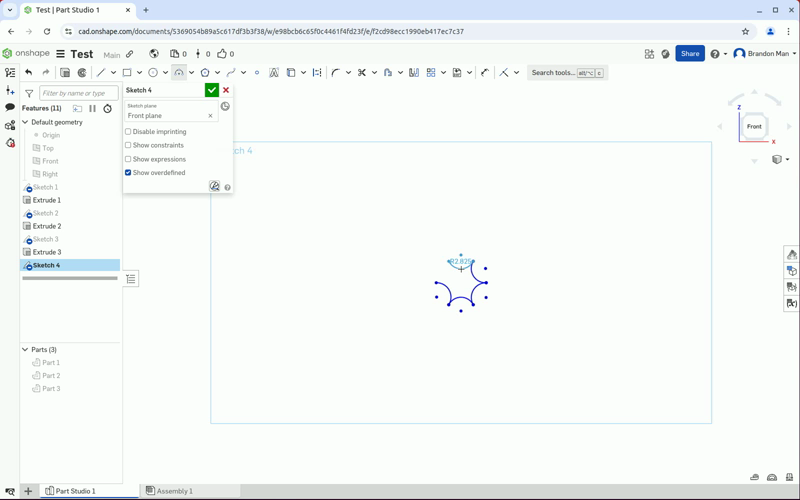
click(461, 268)
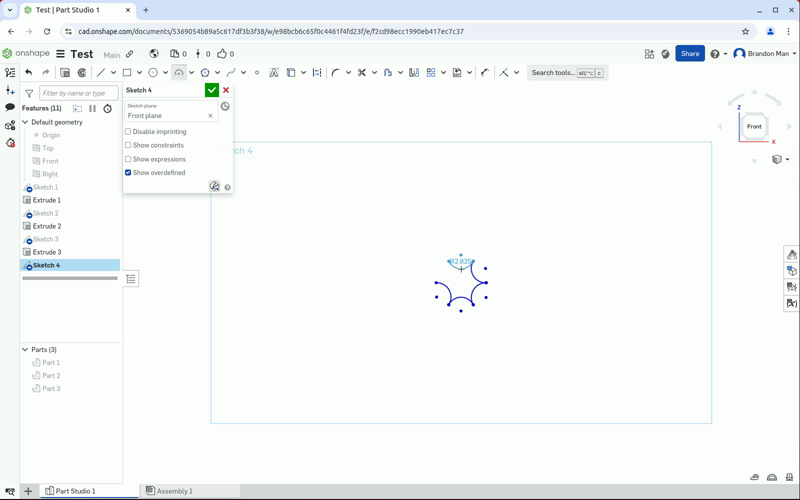
key_up(shift)
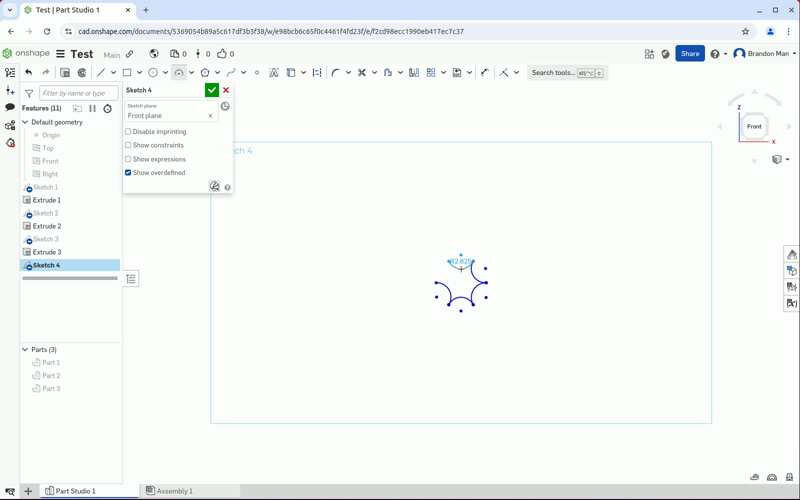
mouse_move(448, 261)
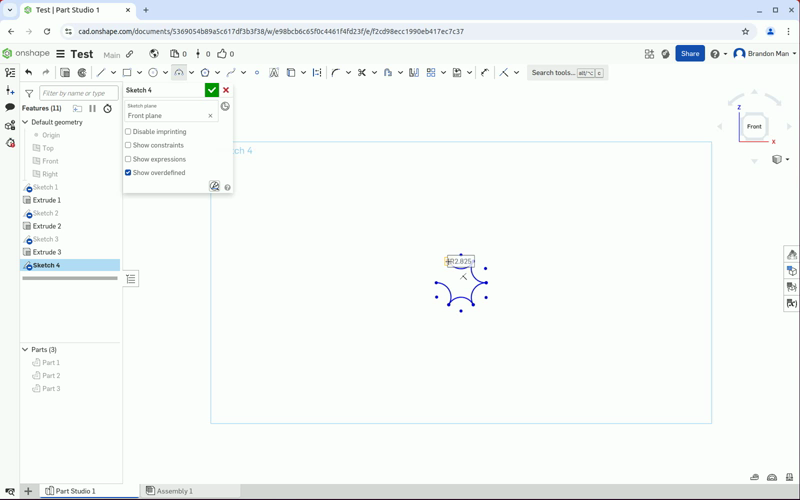
click(448, 261)
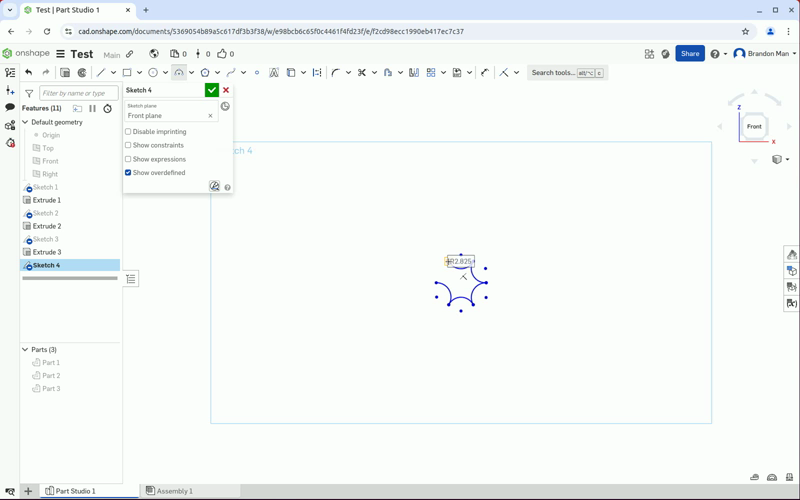
mouse_move(436, 282)
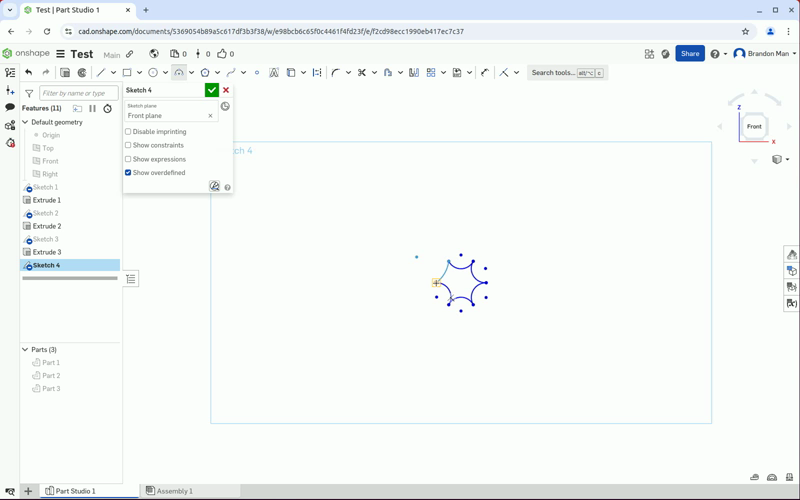
click(436, 282)
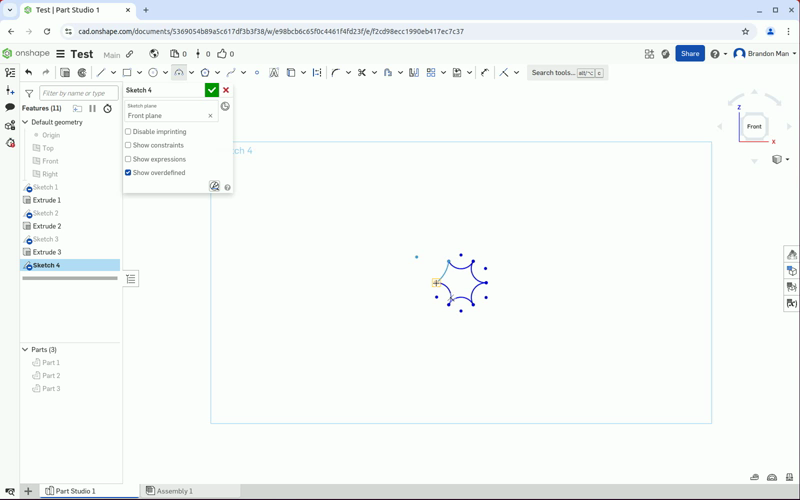
key_down(shift)
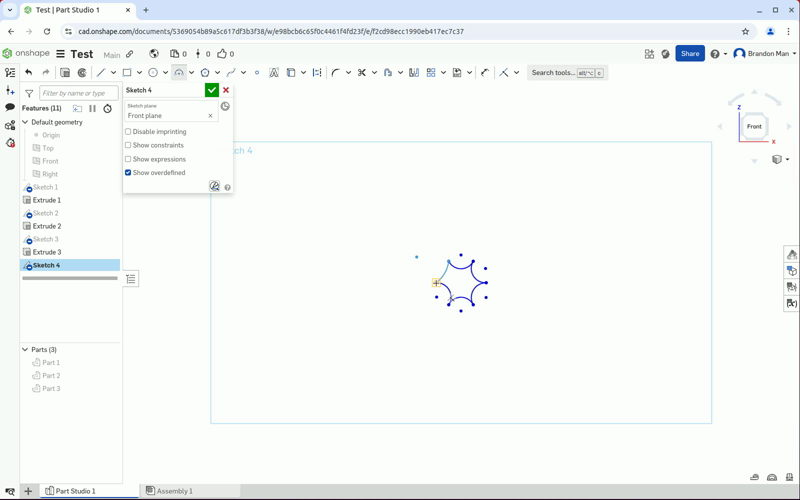
mouse_move(449, 275)
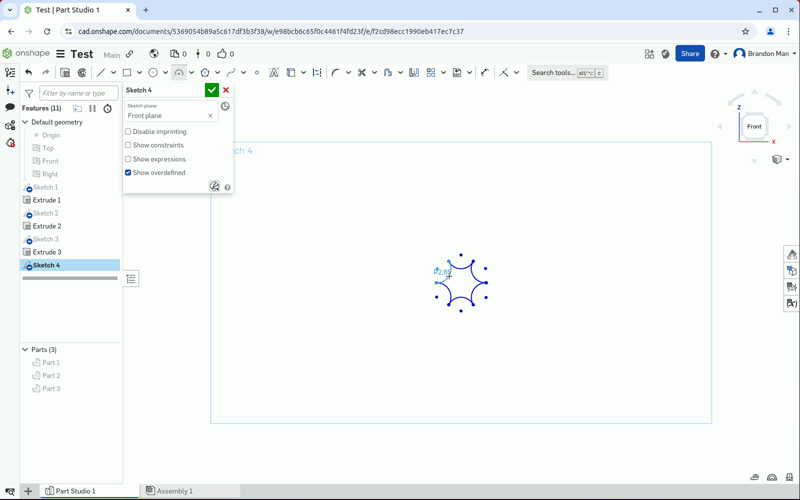
click(449, 275)
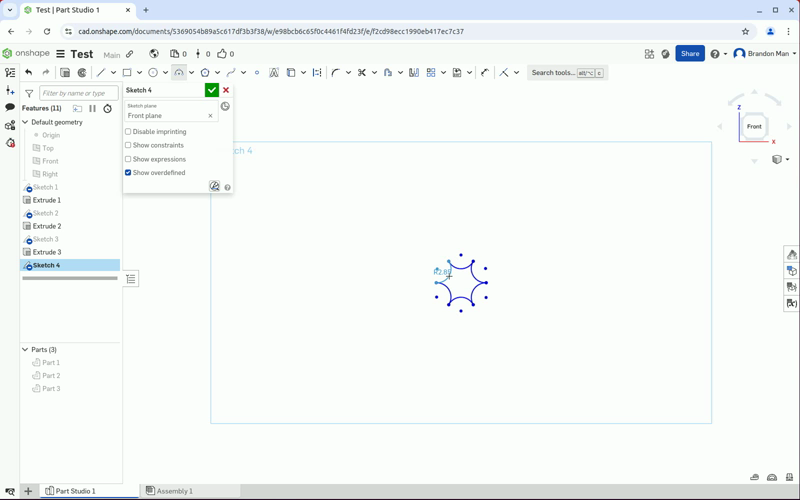
key_up(shift)
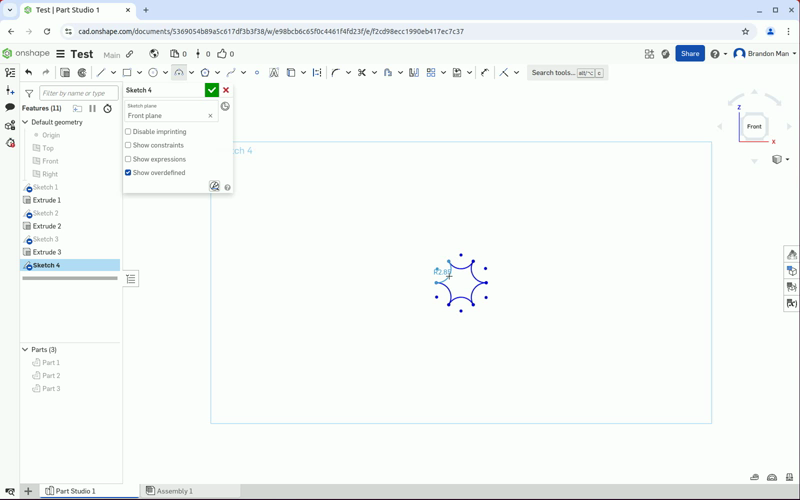
key(esc)
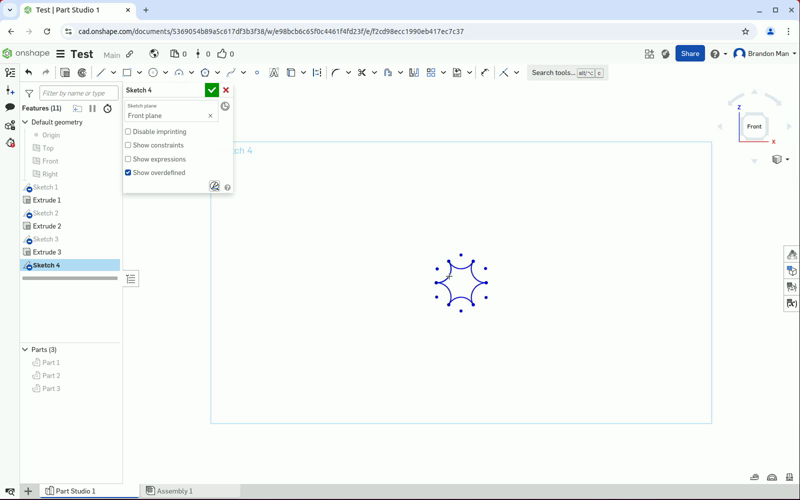
mouse_move(469, 275)
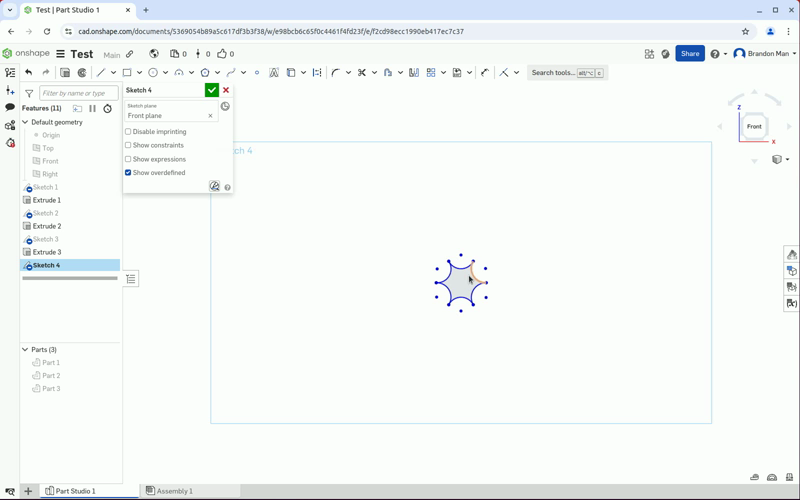
scroll(6)
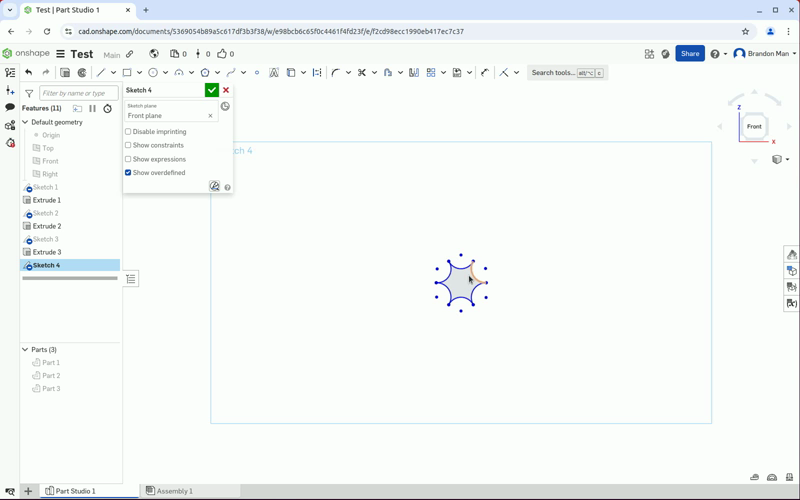
scroll(6)
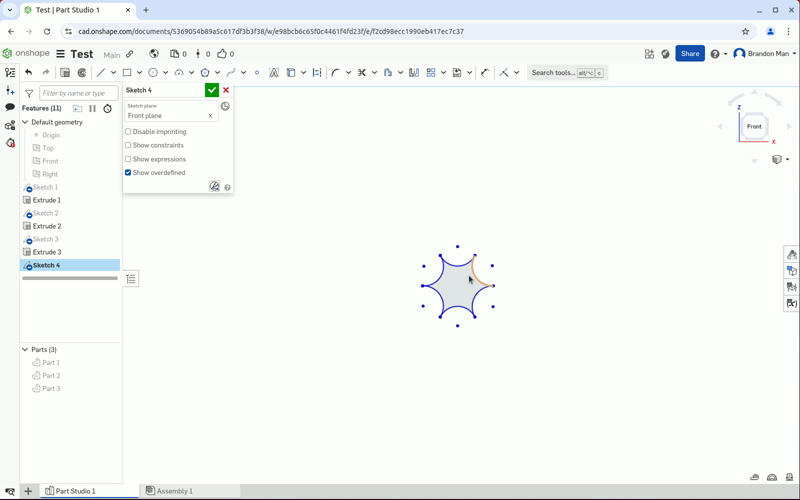
scroll(6)
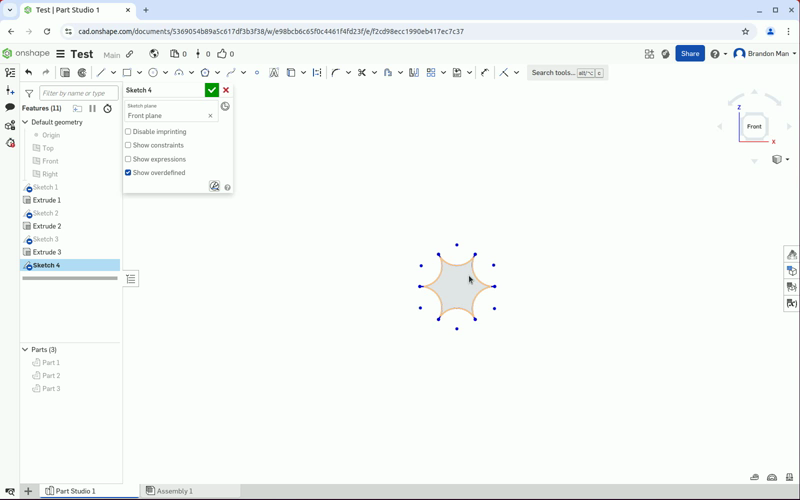
scroll(6)
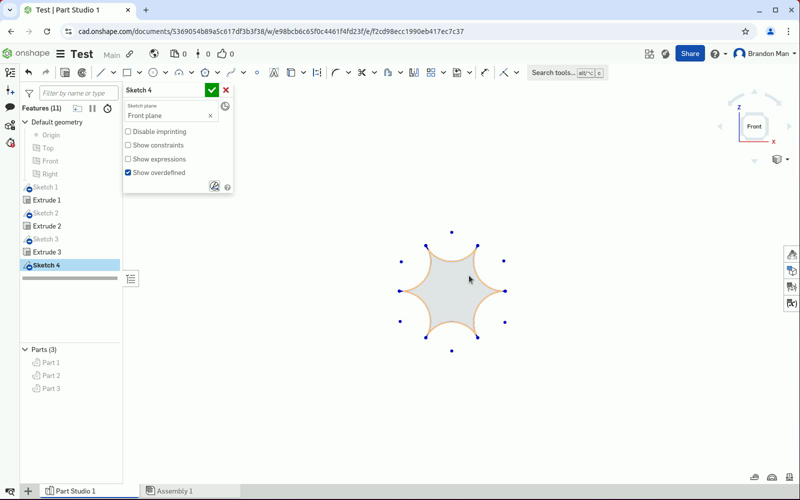
scroll(6)
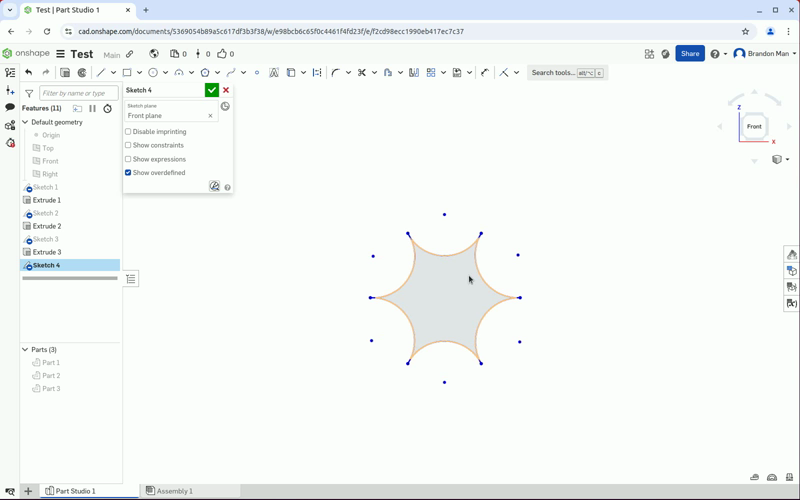
scroll(6)
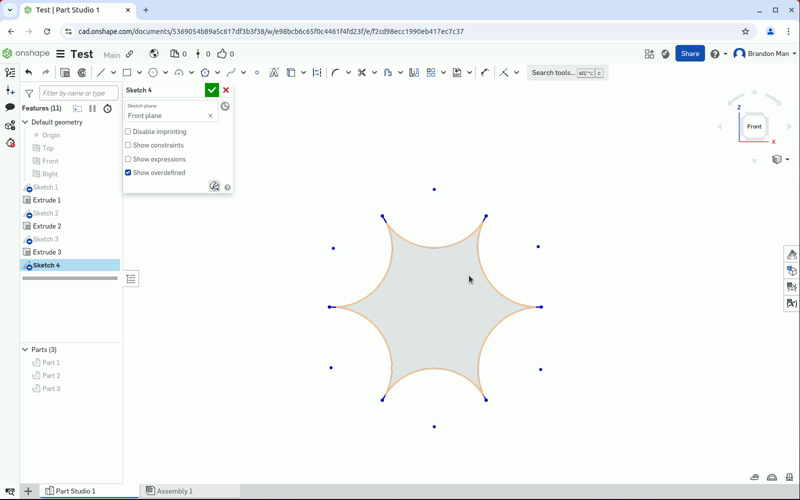
scroll(6)
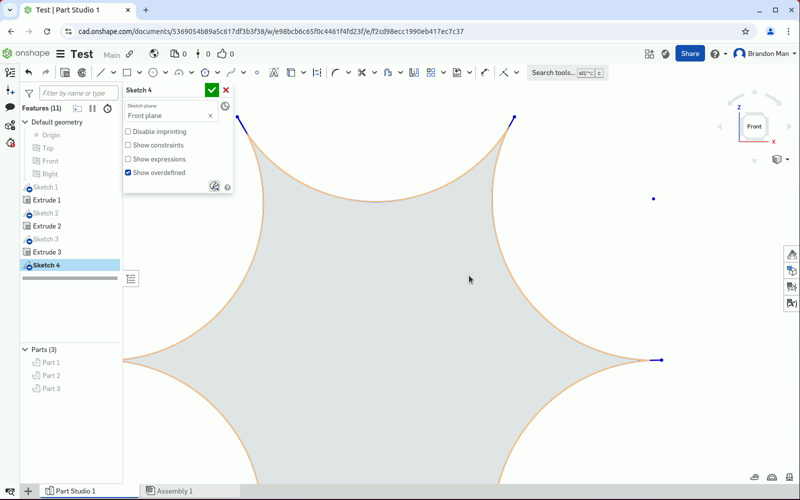
click(469, 275)
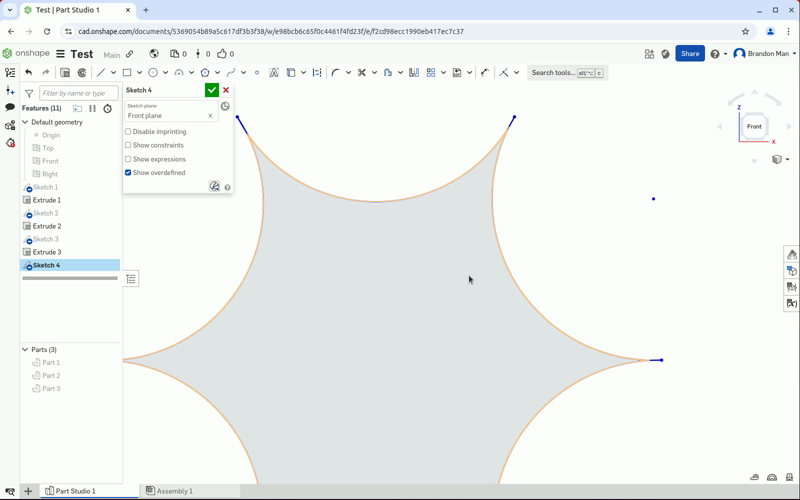
scroll(-6)
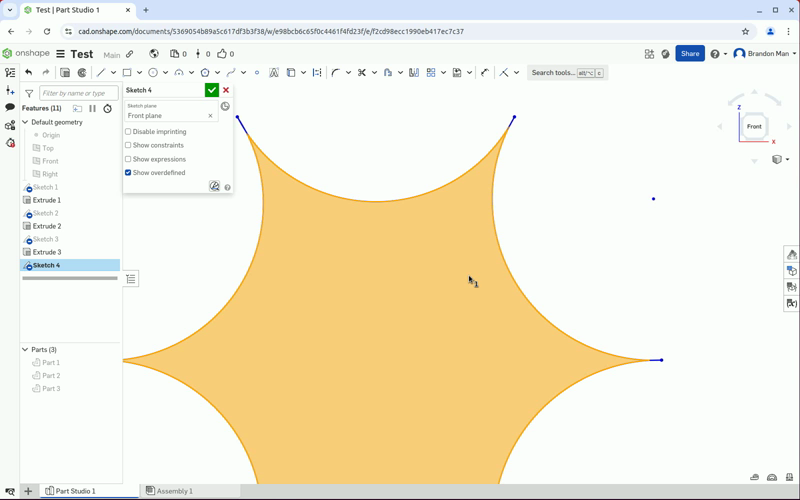
scroll(-6)
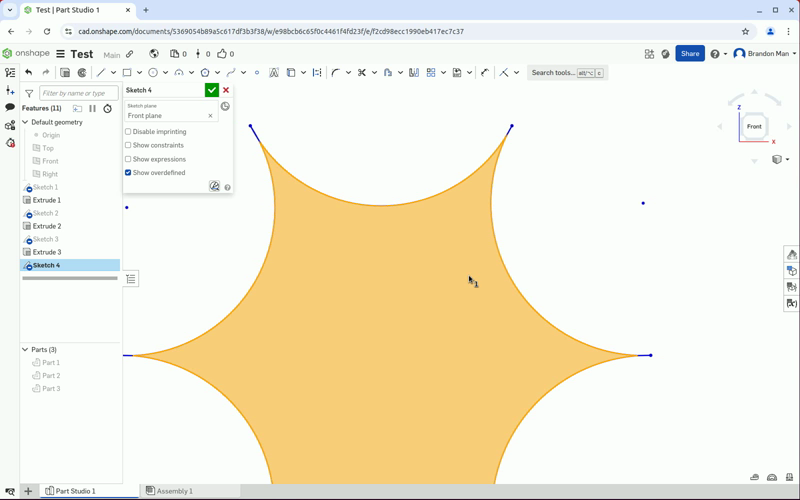
scroll(-6)
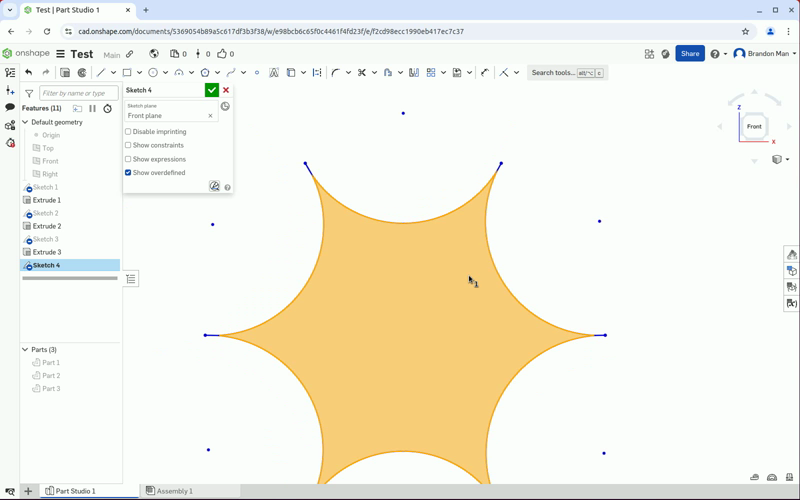
scroll(-6)
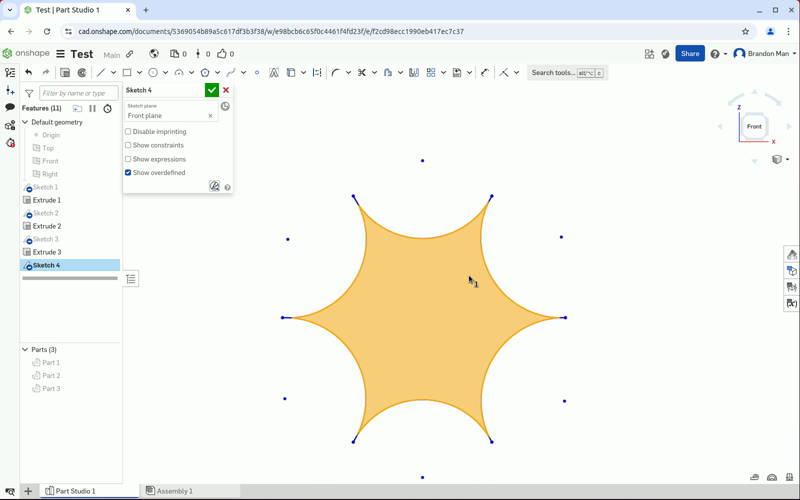
scroll(-6)
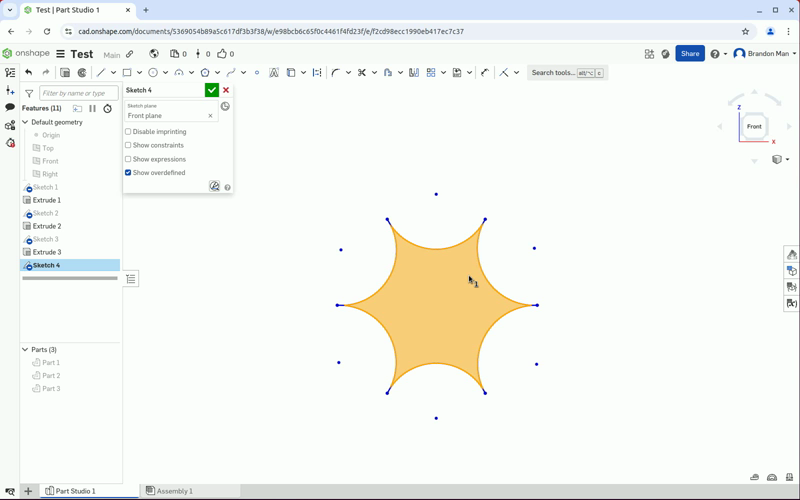
scroll(-6)
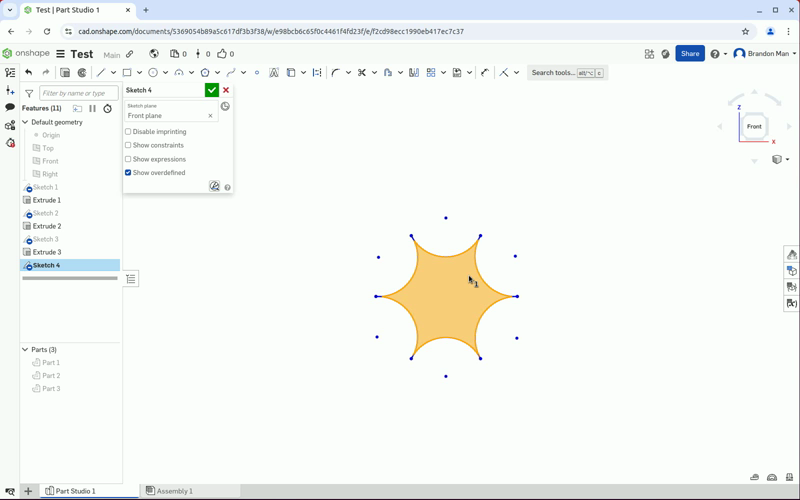
scroll(-6)
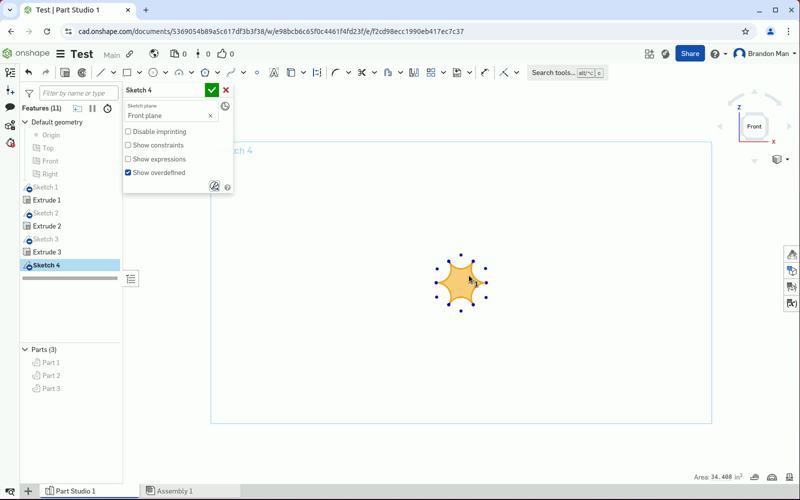
mouse_move(73, 352)
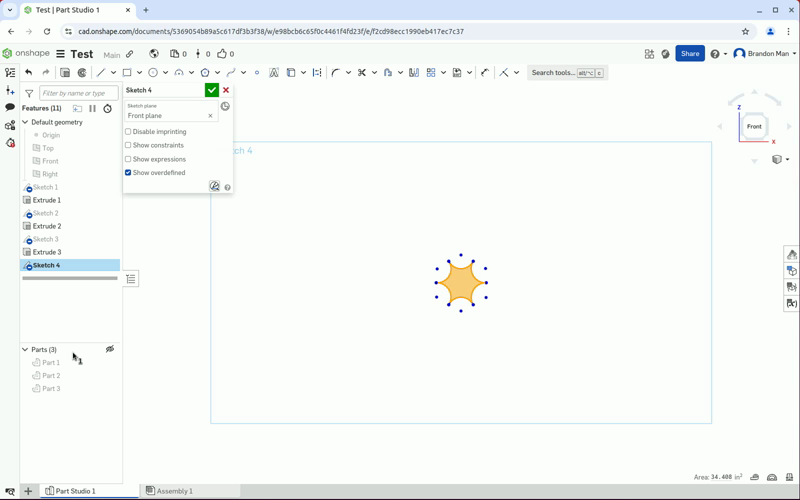
key(shift+y)
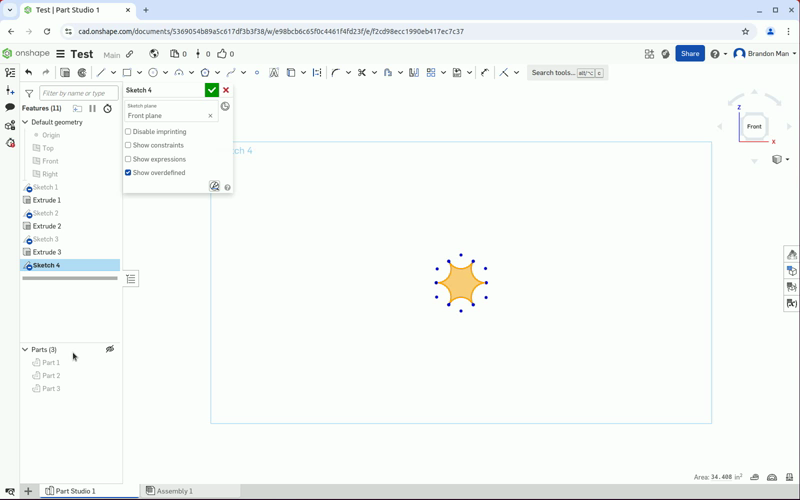
key(shift+e)
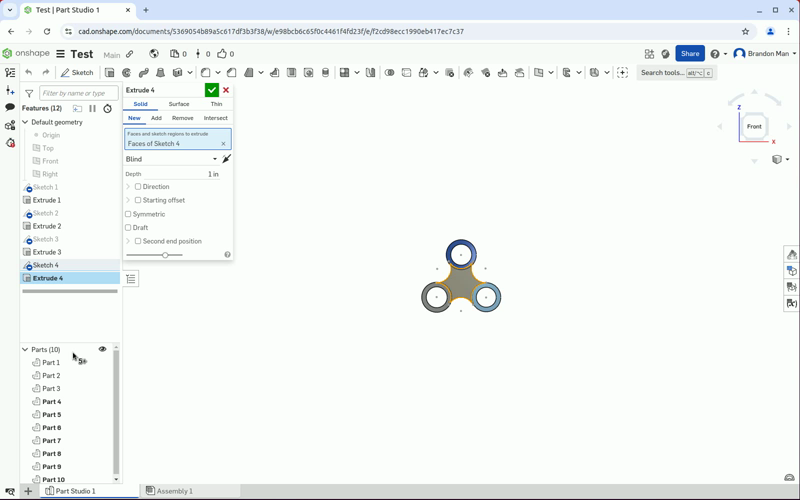
mouse_move(143, 106)
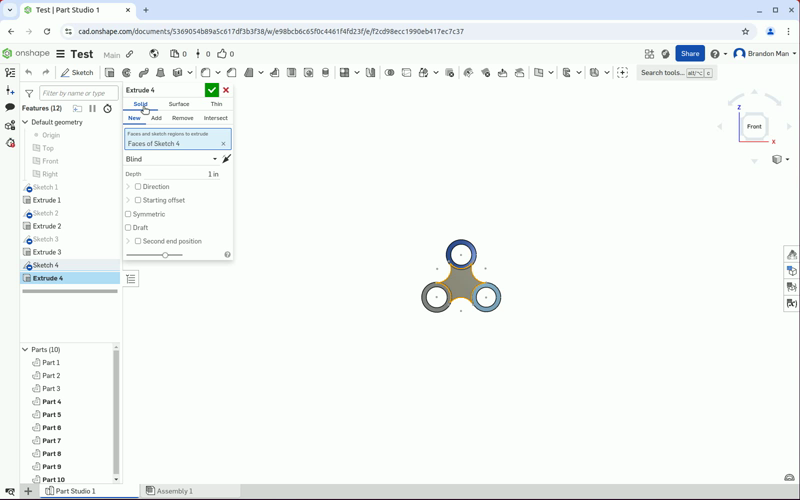
click(143, 106)
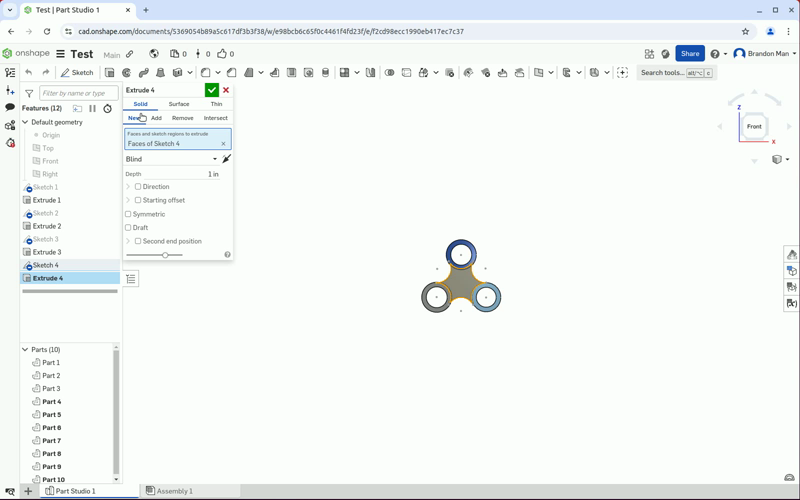
mouse_move(137, 120)
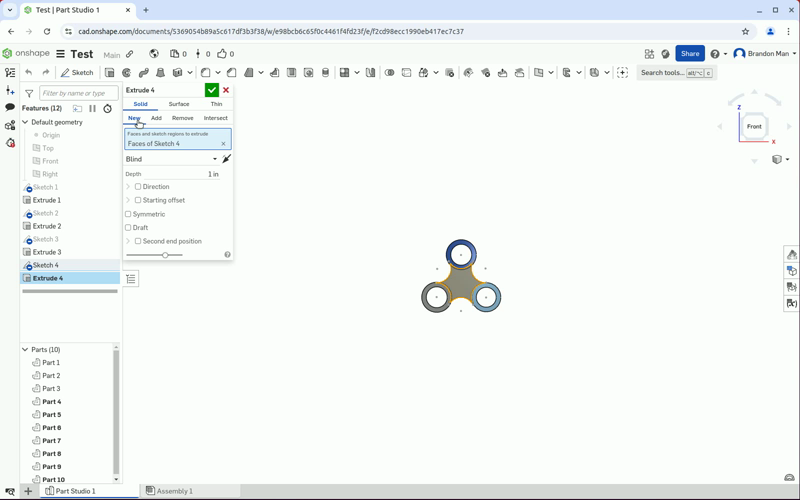
click(137, 120)
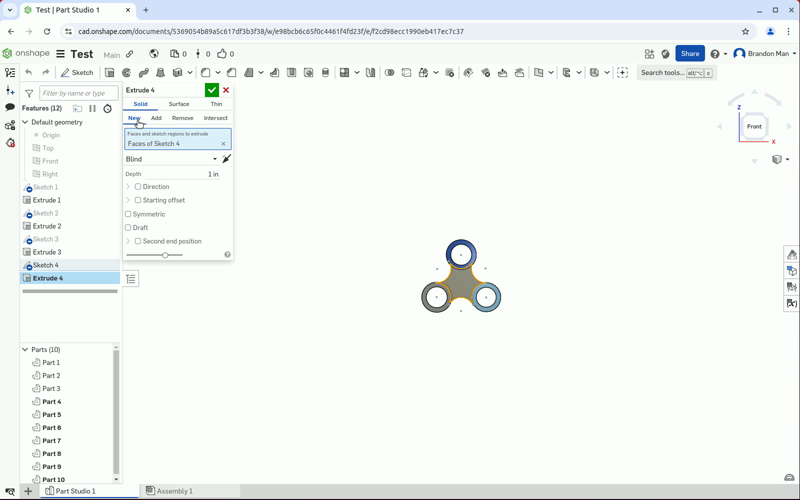
key(tab, 4)
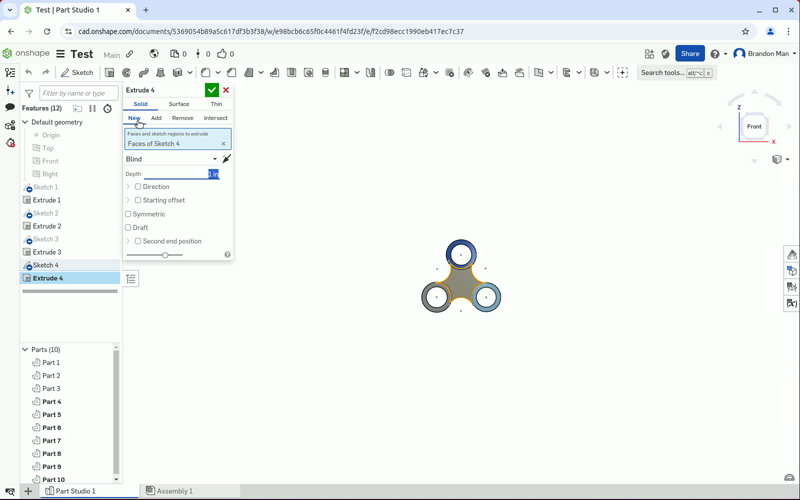
text(17.331)
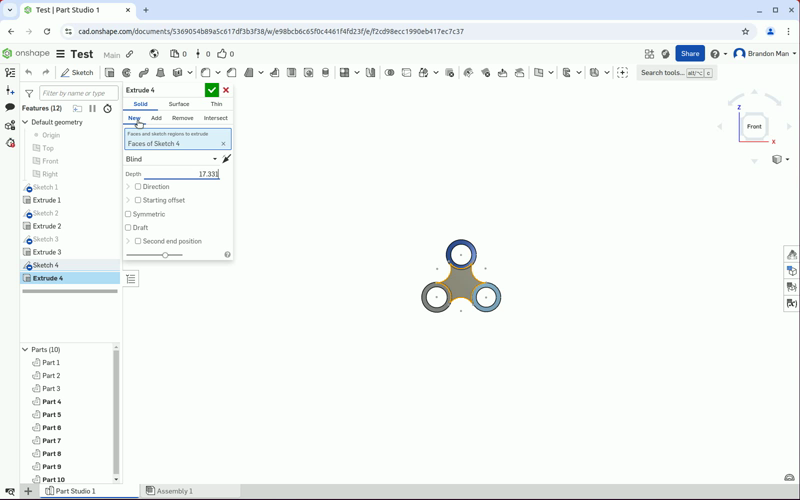
key(enter)
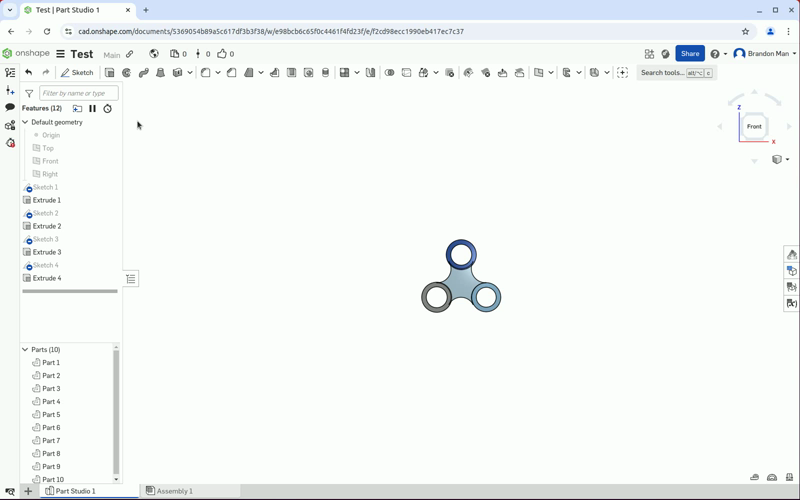
key(shift+h)
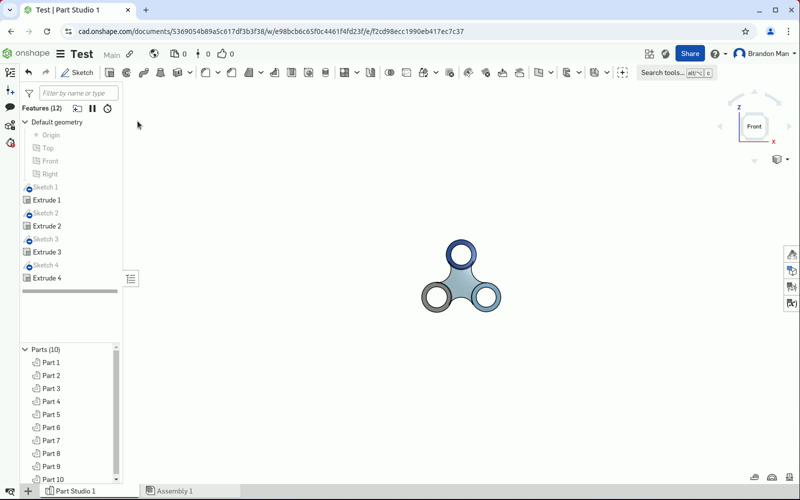
key(shift+h)
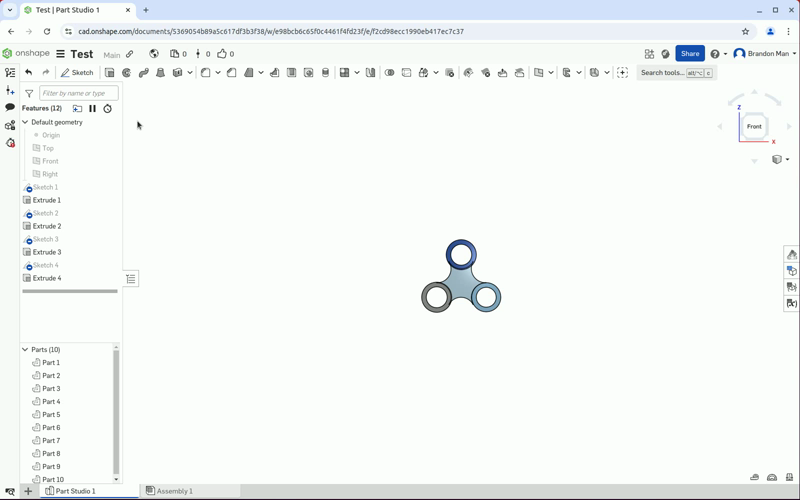
mouse_move(73, 189)
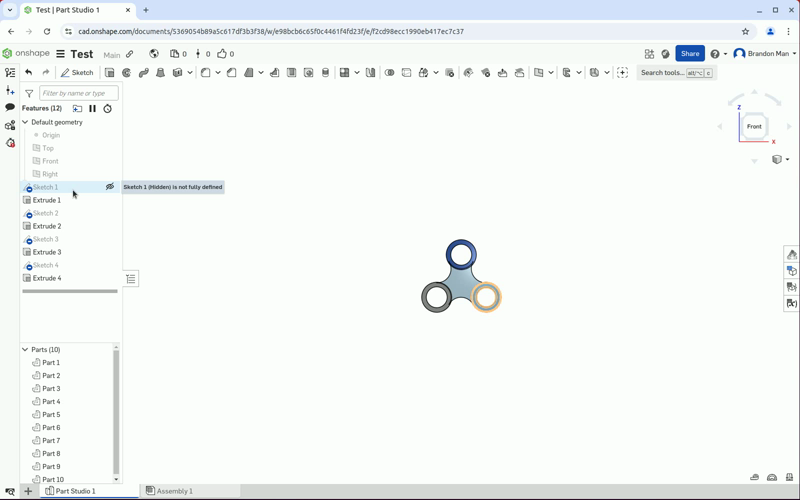
click(73, 189)
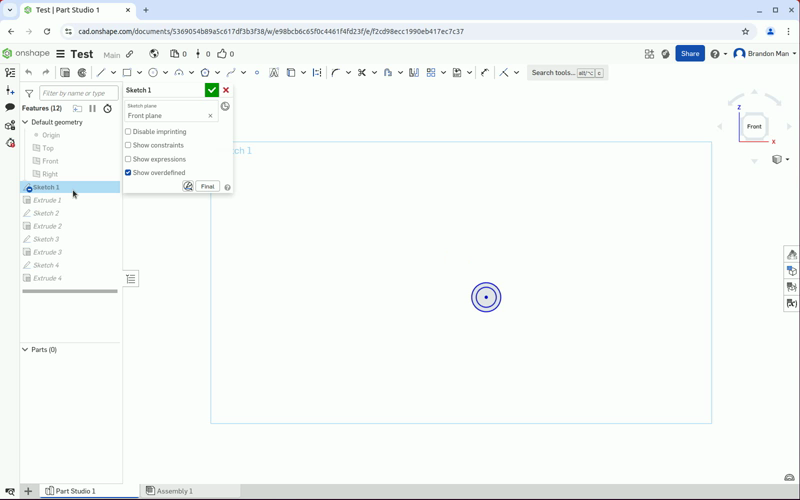
mouse_move(229, 92)
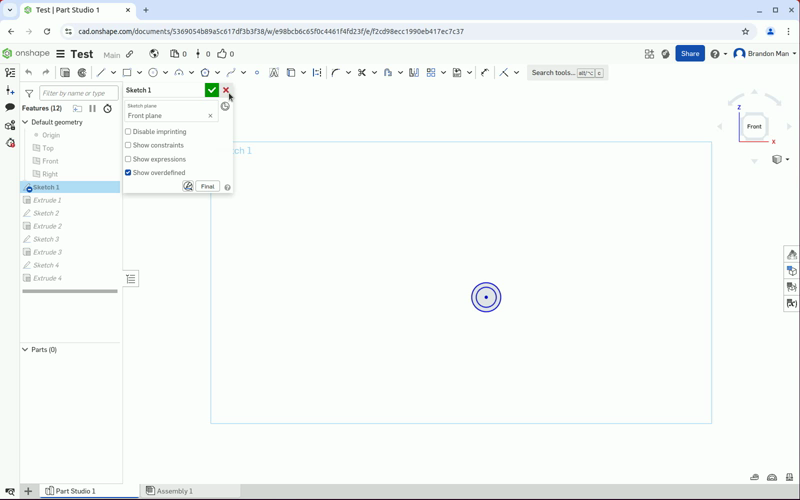
click(229, 92)
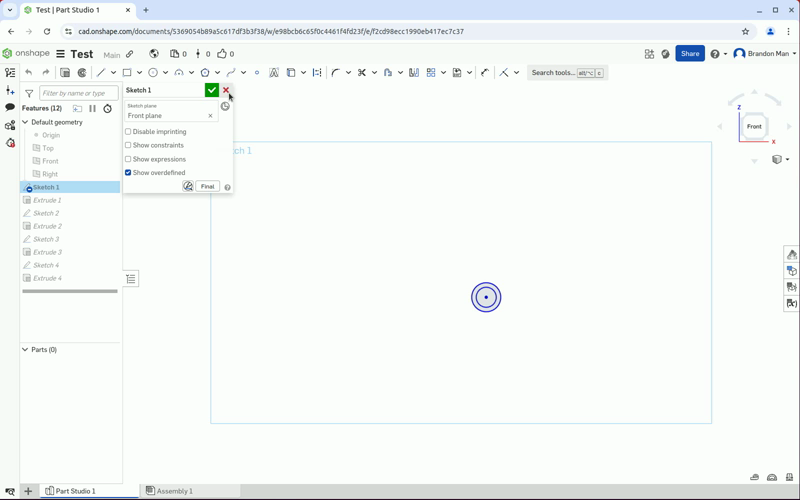
key(shift+s)
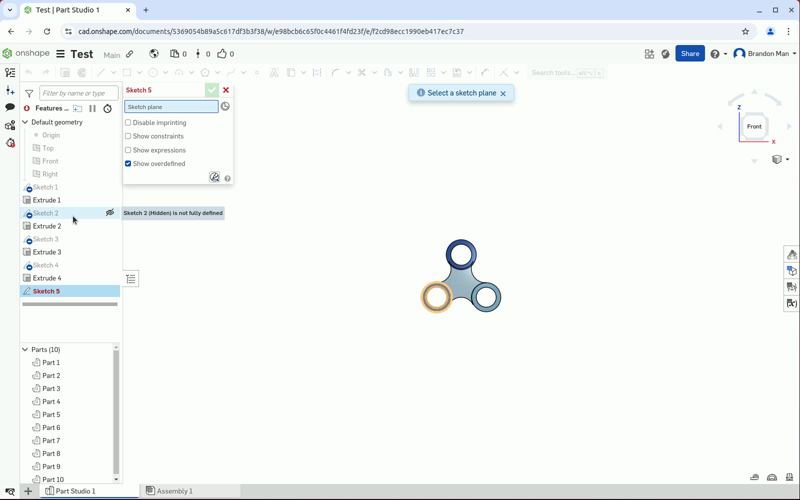
scroll(3)
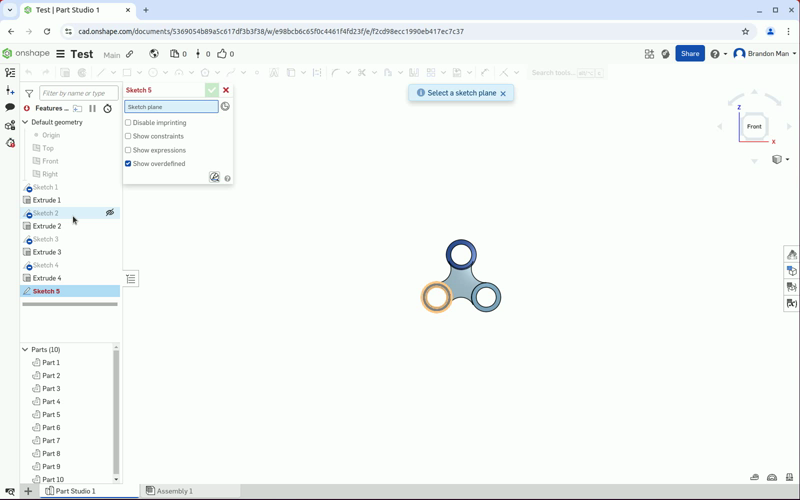
mouse_move(73, 163)
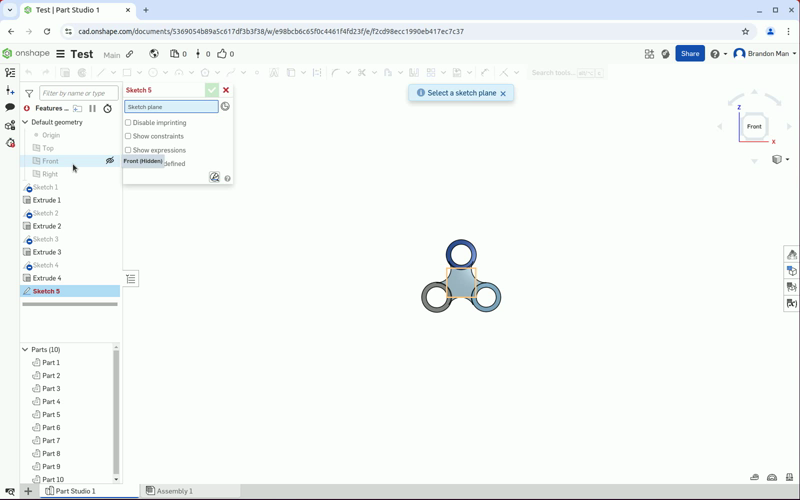
click(73, 163)
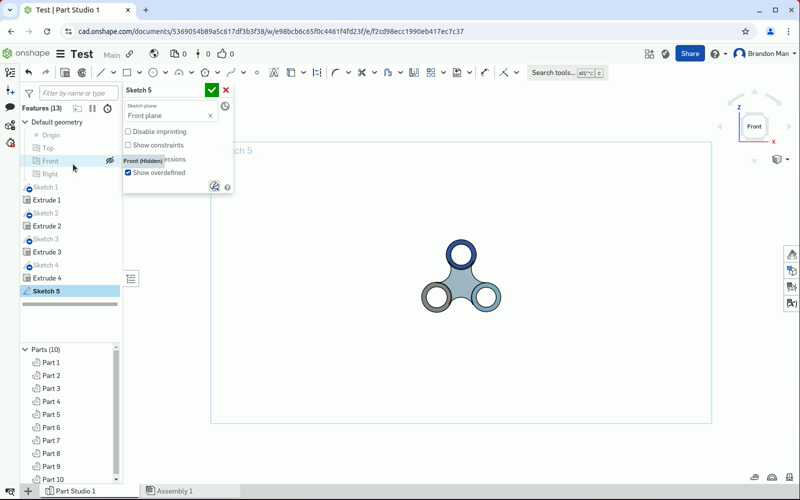
mouse_move(69, 352)
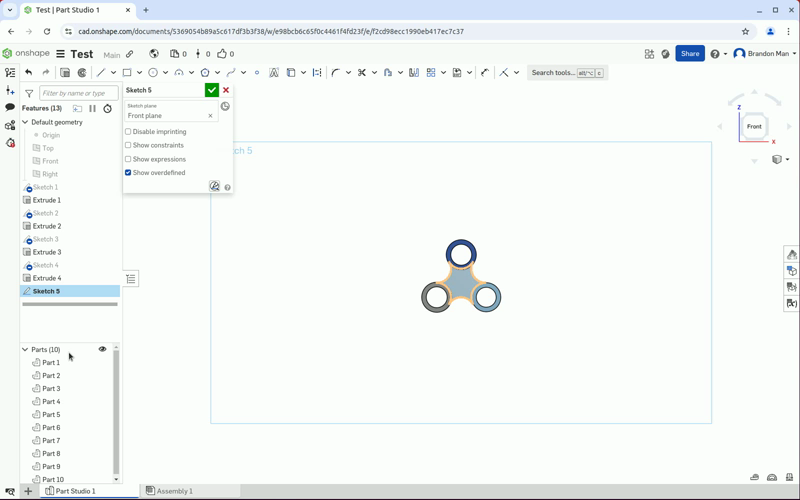
key(y)
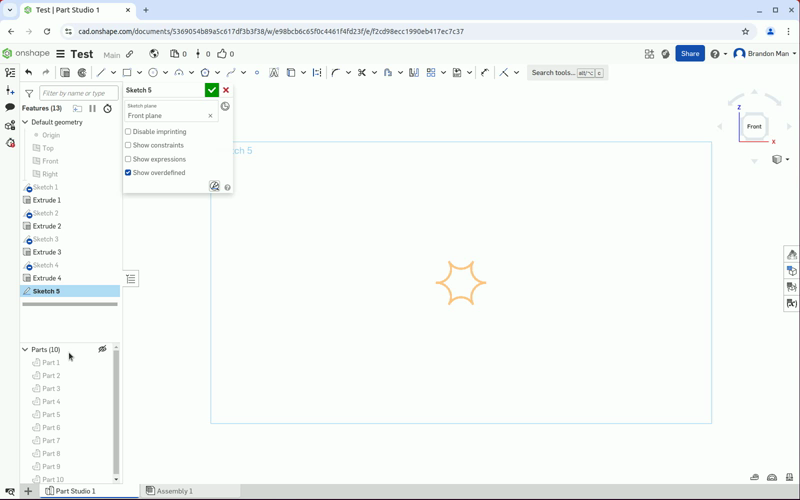
key(c)
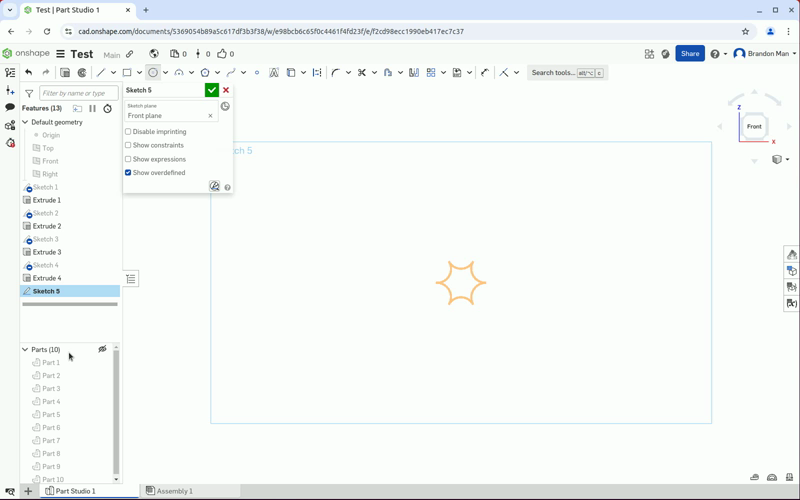
key_down(shift)
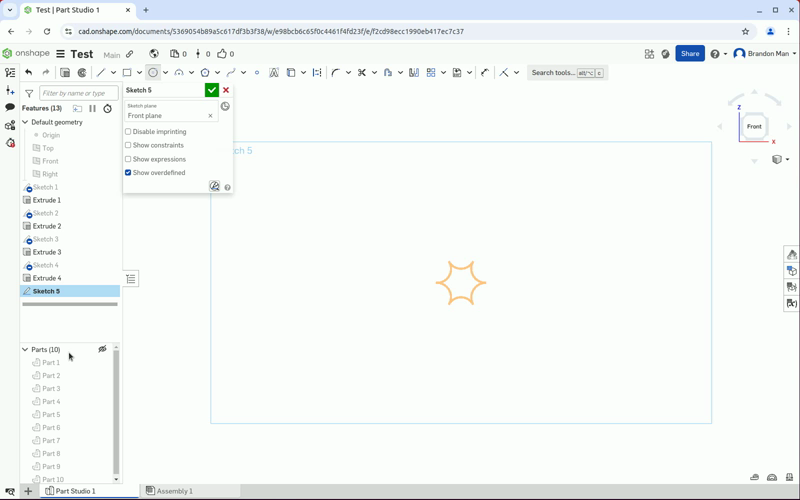
mouse_move(461, 282)
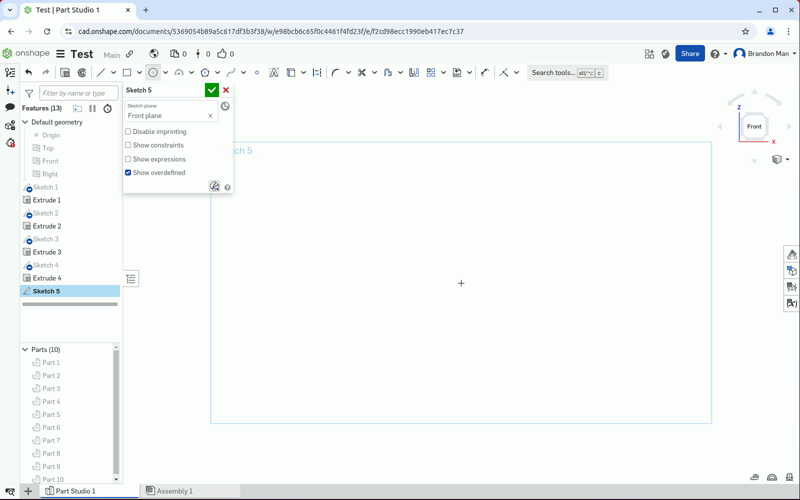
click(461, 282)
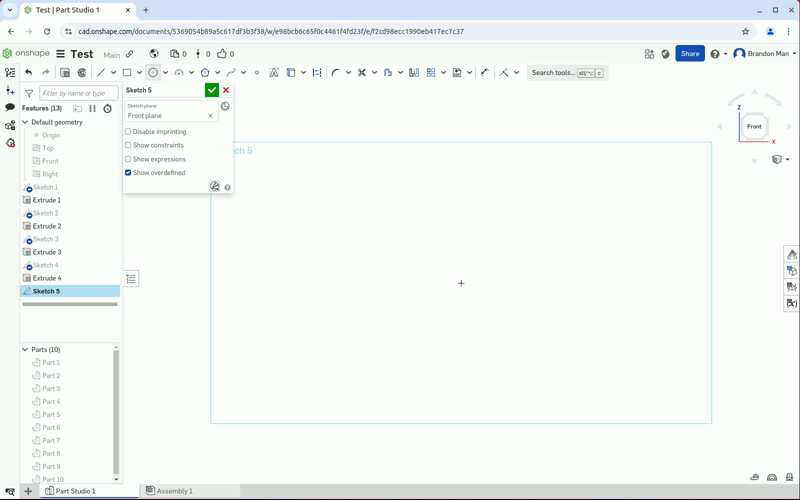
key_up(shift)
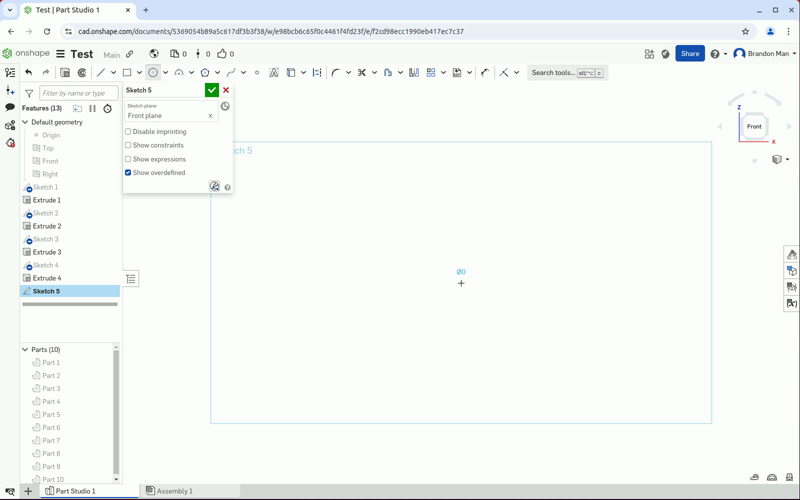
mouse_move(470, 282)
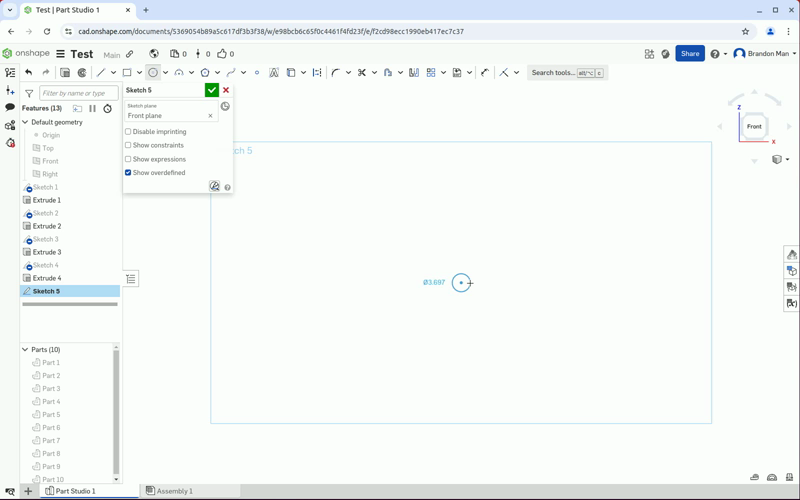
click(470, 282)
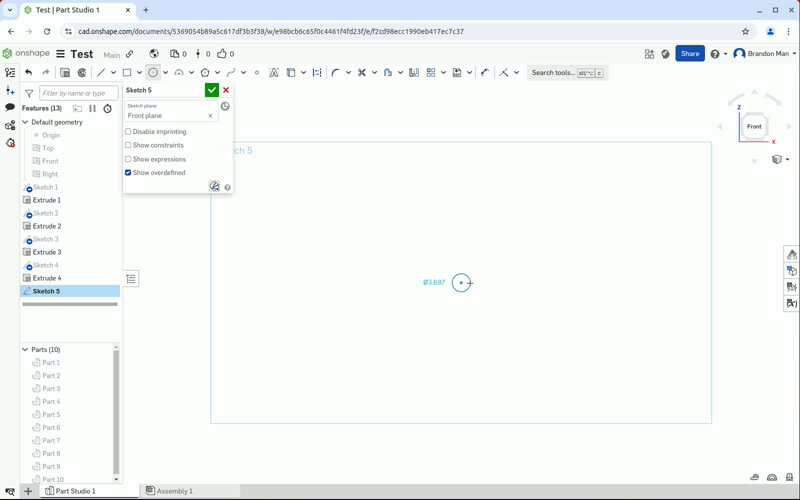
key(esc)
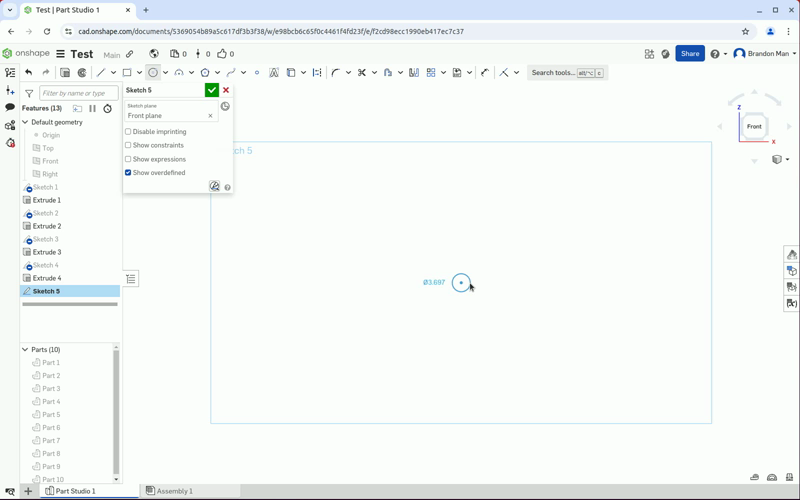
mouse_move(465, 283)
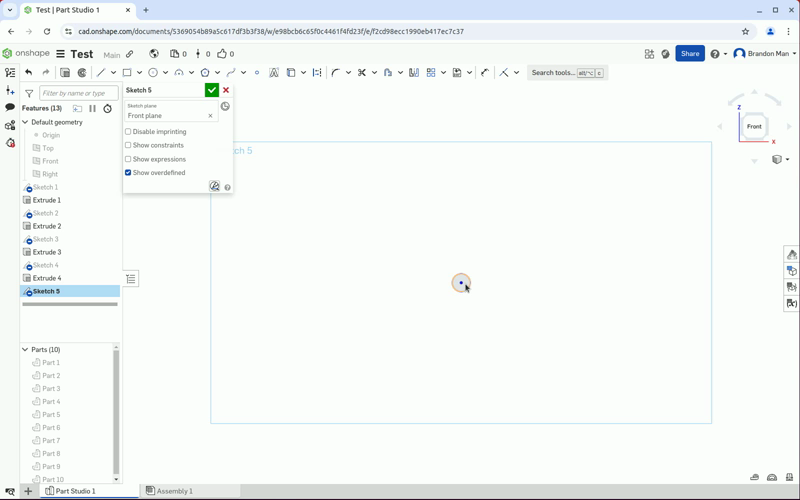
scroll(6)
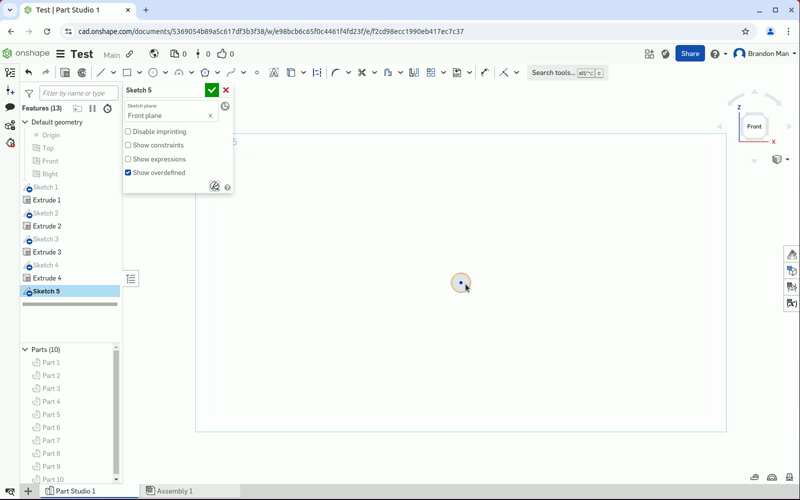
scroll(6)
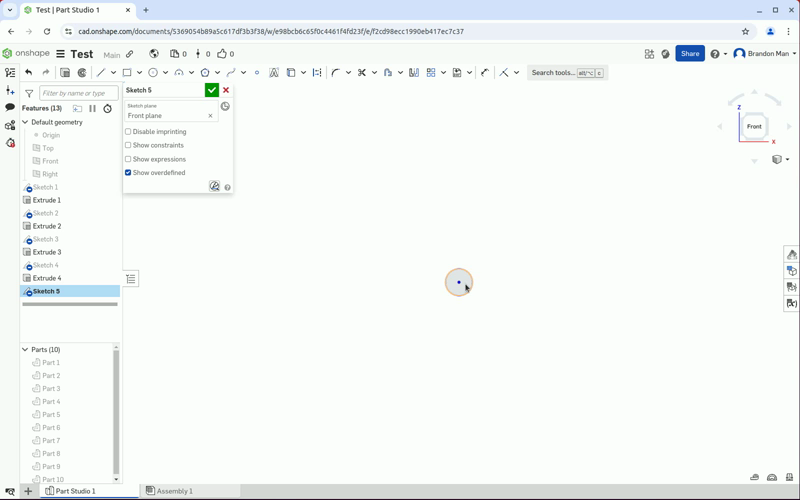
scroll(6)
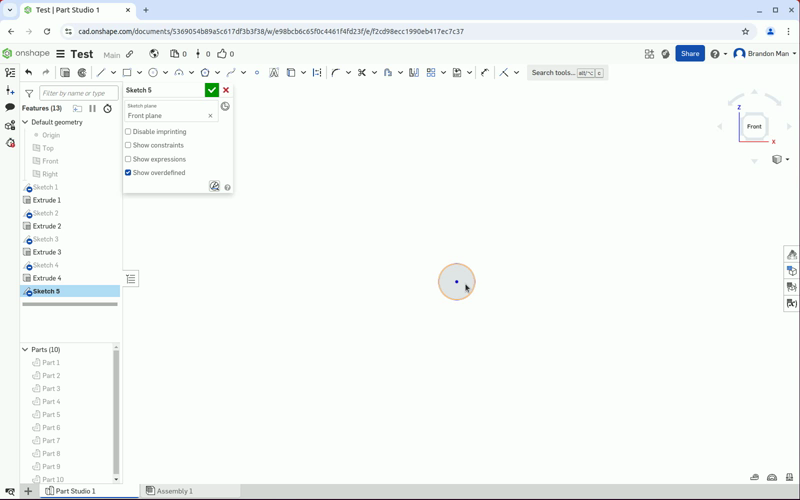
scroll(6)
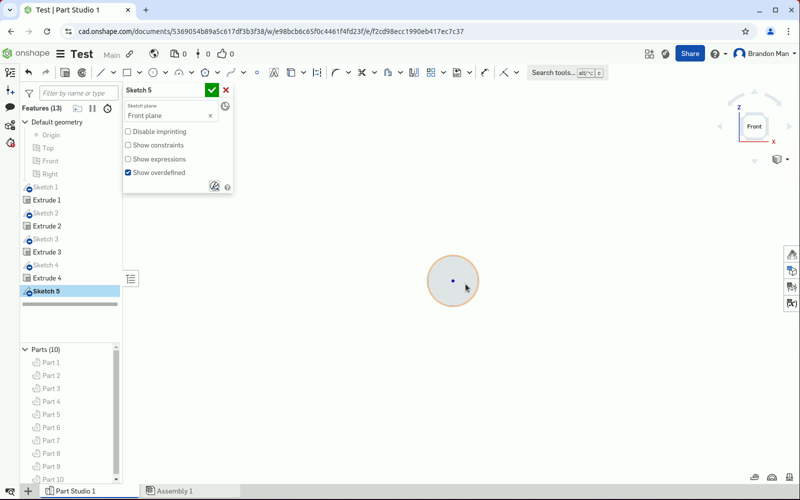
scroll(6)
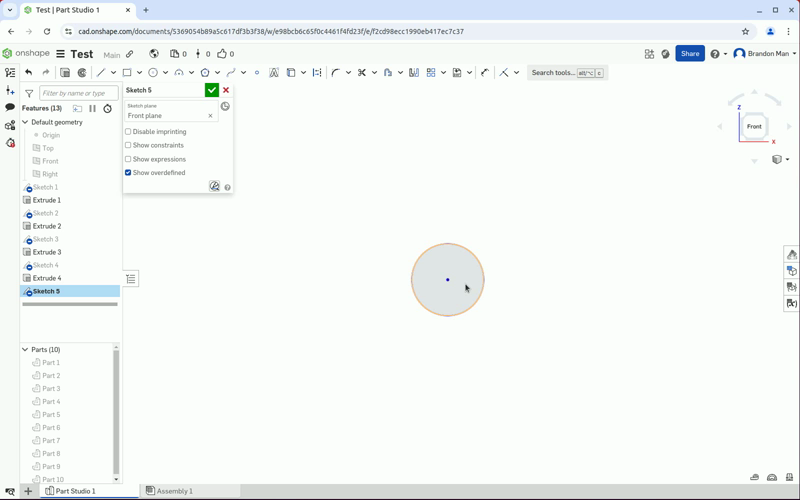
scroll(6)
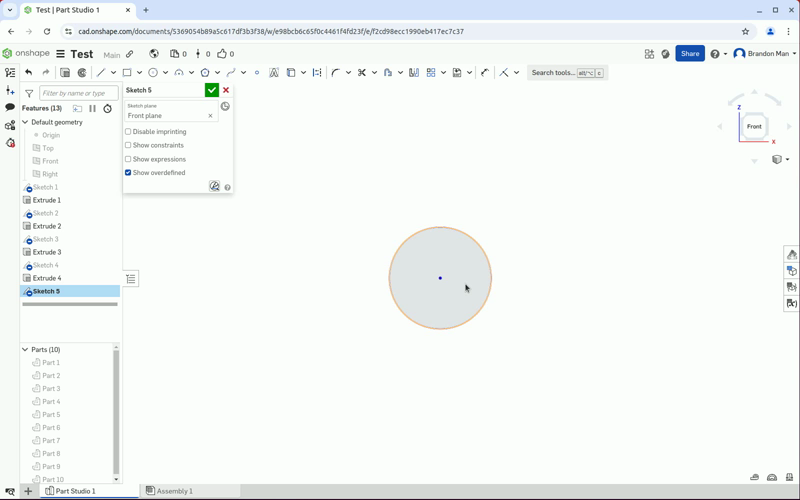
scroll(6)
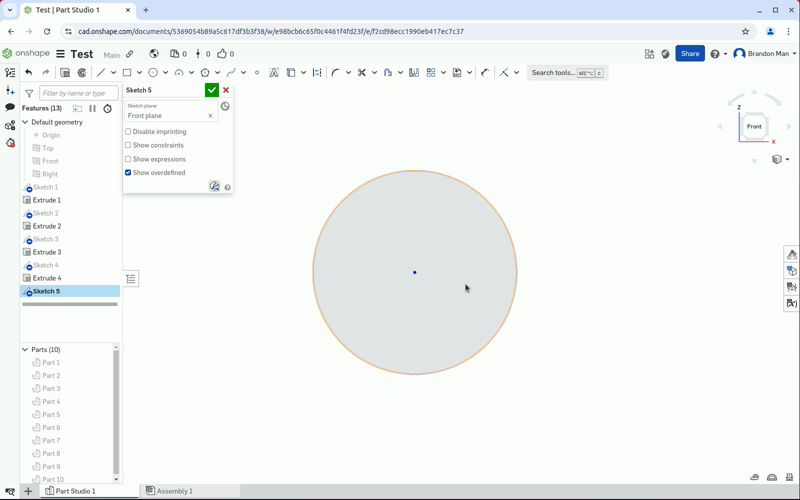
click(465, 283)
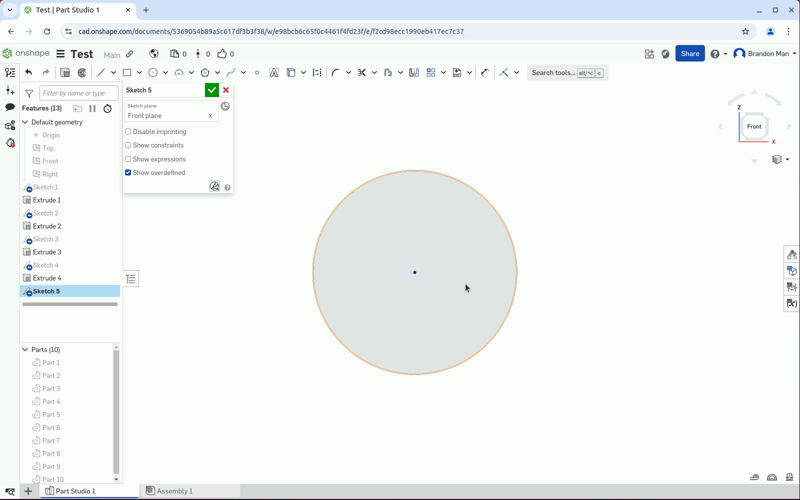
scroll(-6)
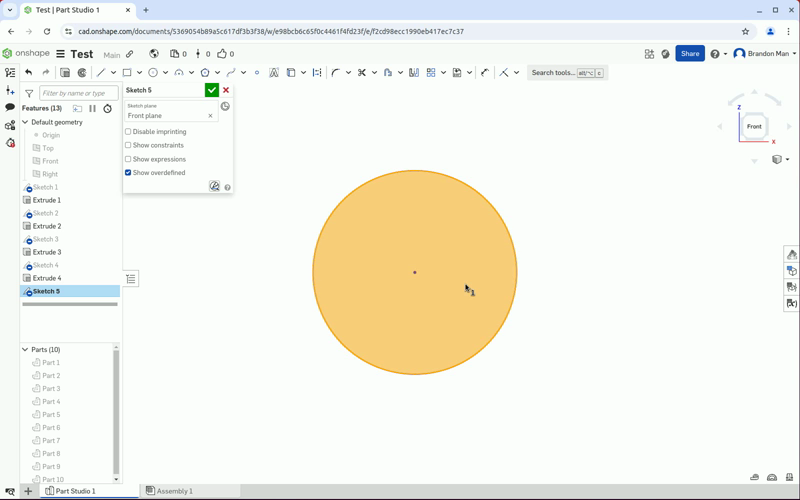
scroll(-6)
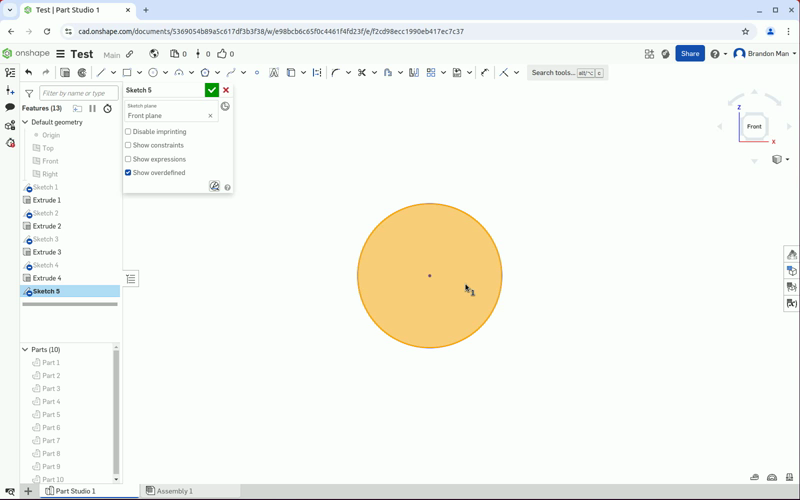
scroll(-6)
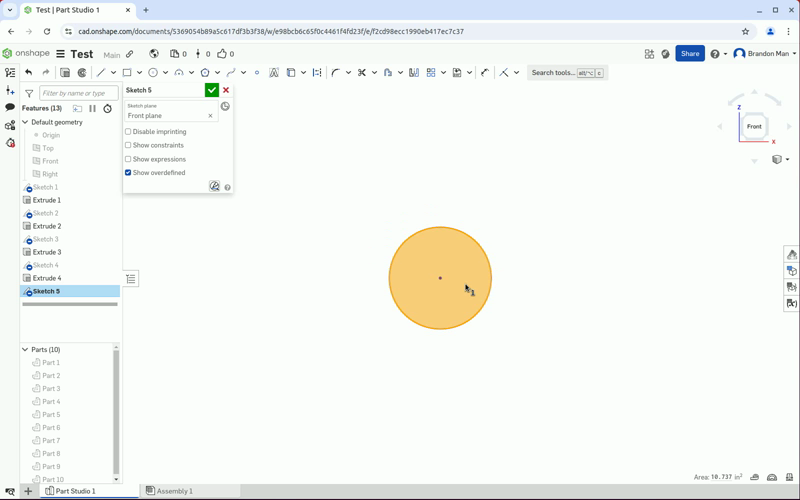
scroll(-6)
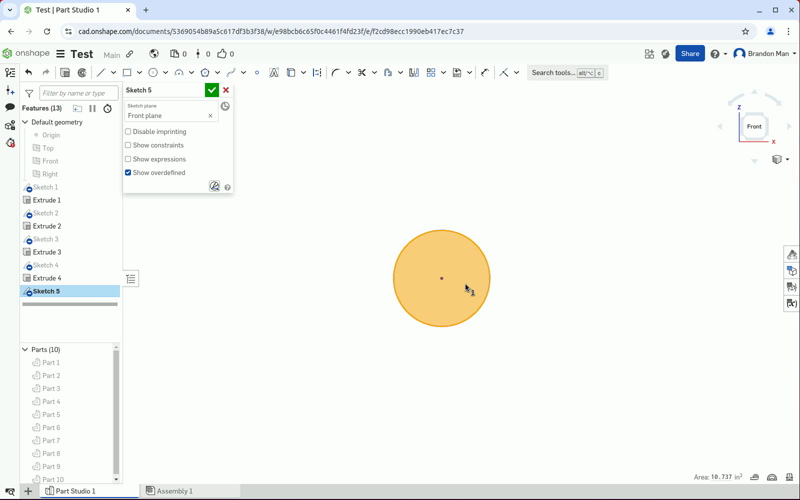
scroll(-6)
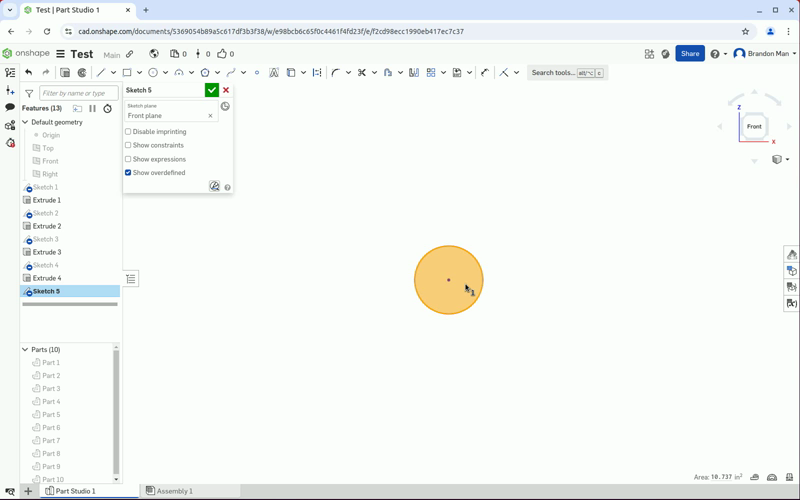
scroll(-6)
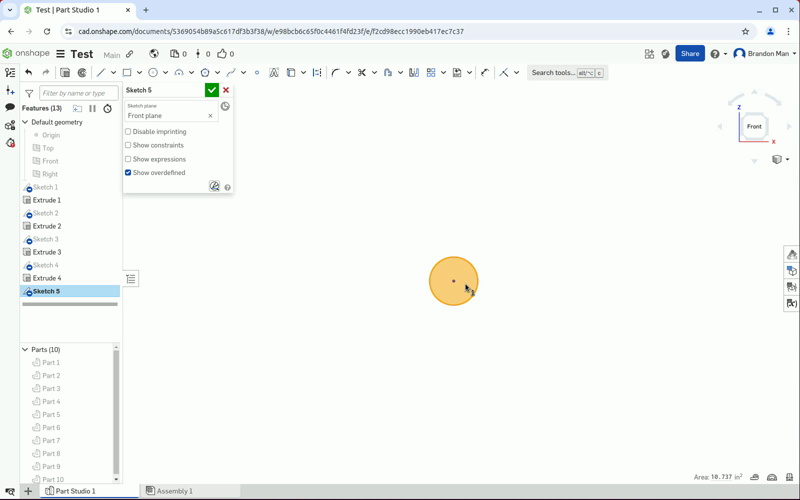
scroll(-6)
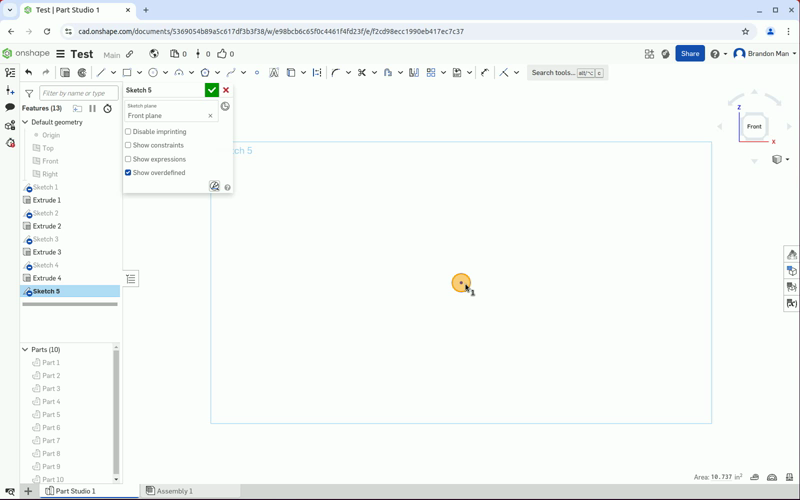
mouse_move(69, 352)
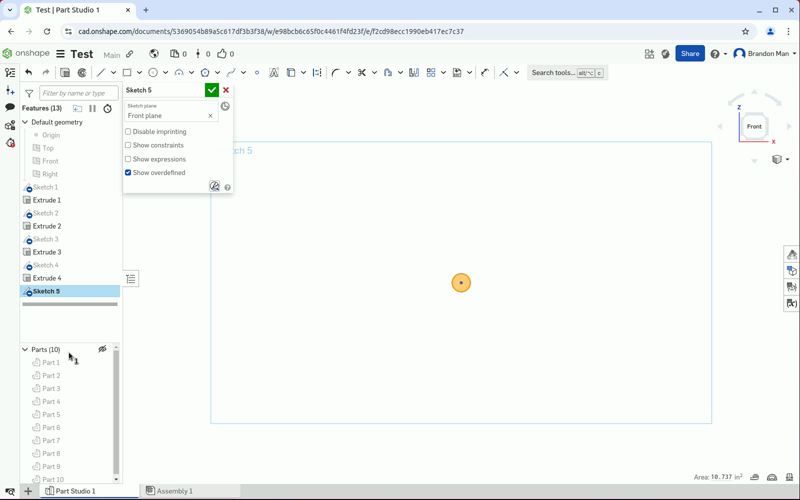
key(shift+y)
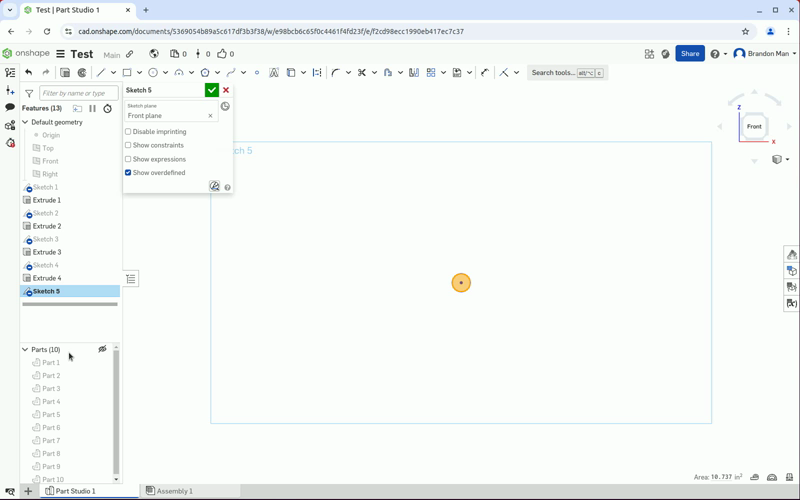
key(shift+e)
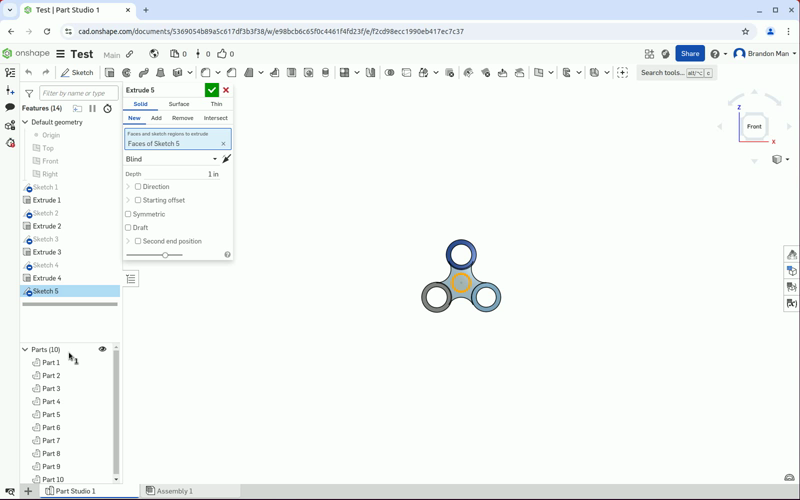
mouse_move(143, 106)
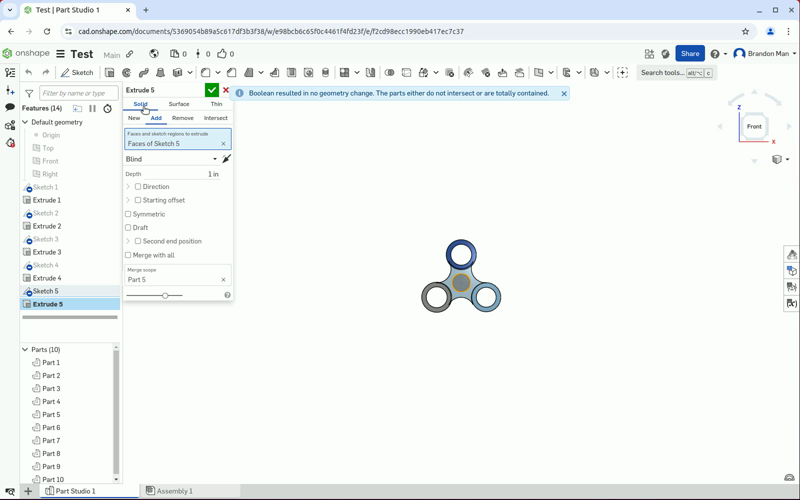
click(143, 106)
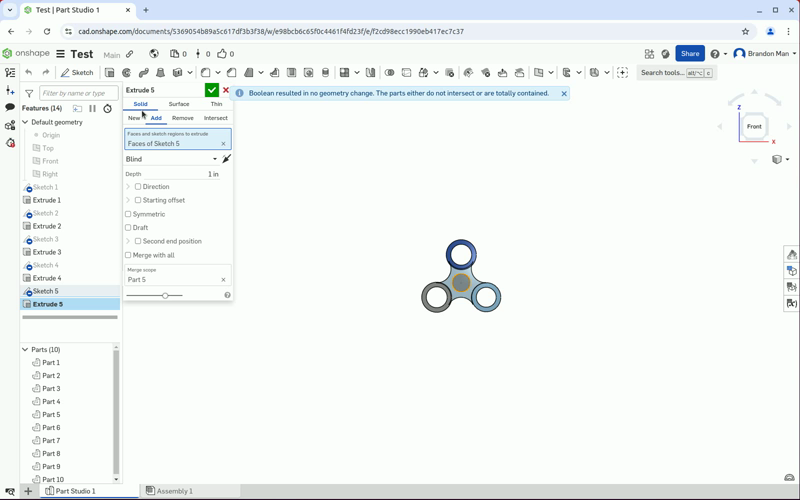
mouse_move(137, 120)
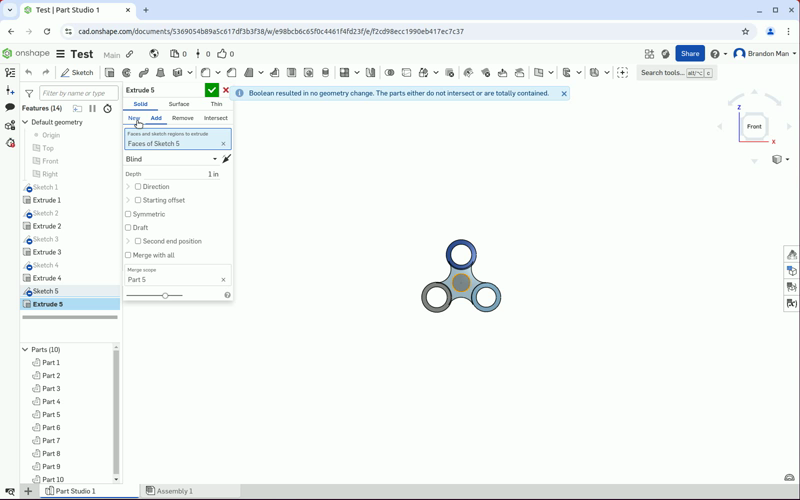
click(137, 120)
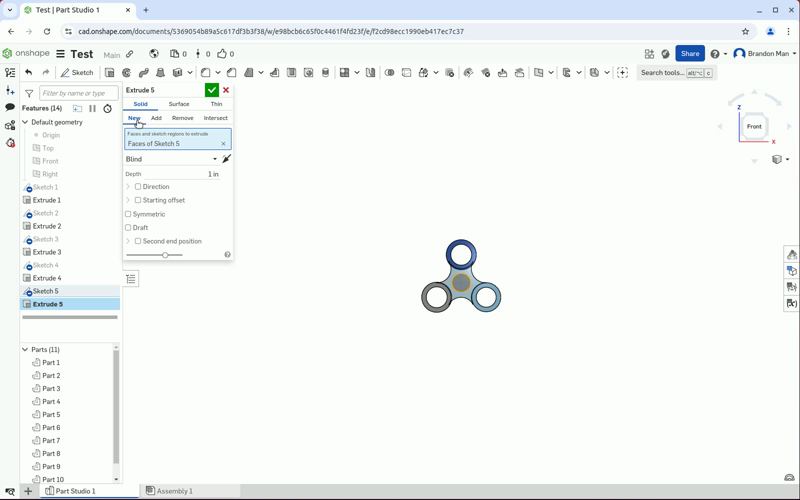
key(tab, 4)
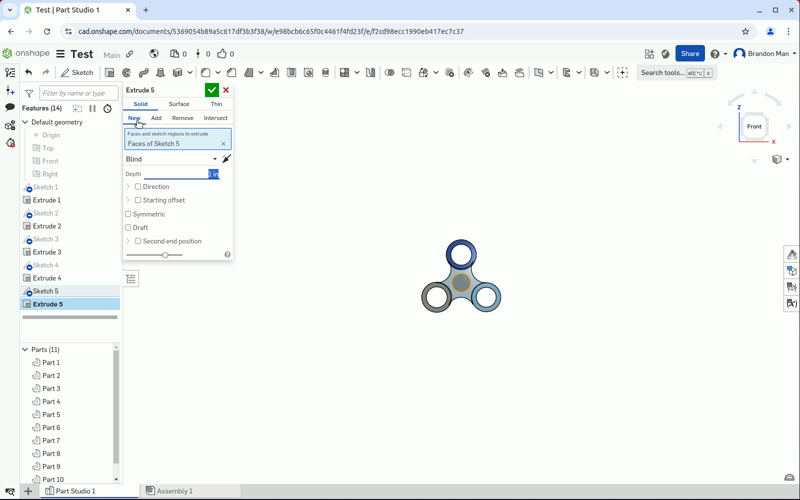
text(23.108)
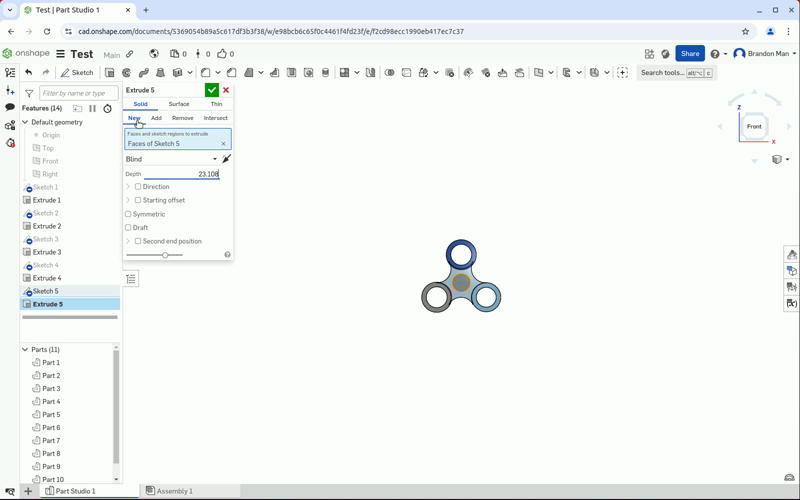
key(tab, 3)
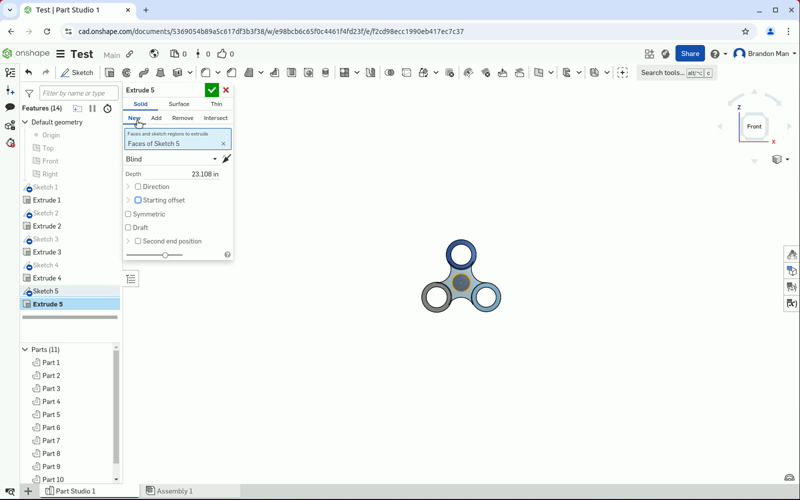
key(tab, 2)
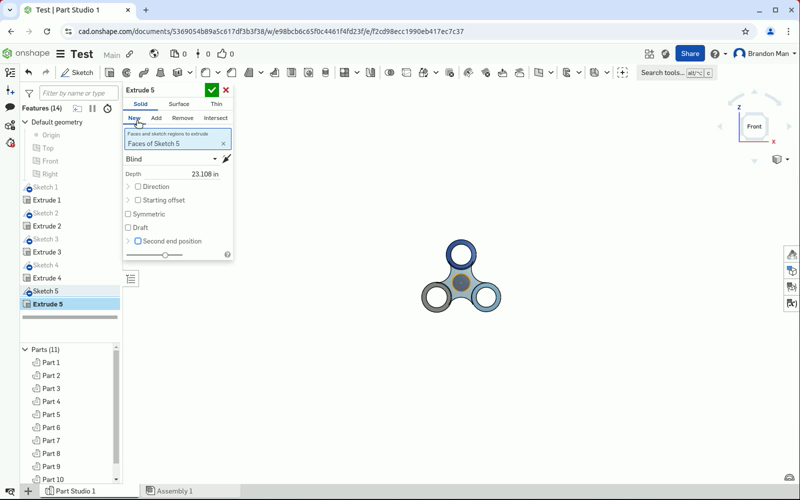
key(space)
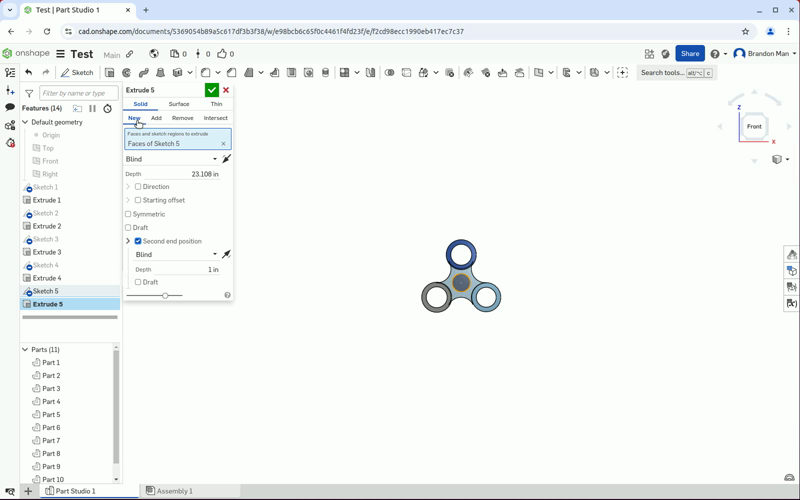
key(tab, 3)
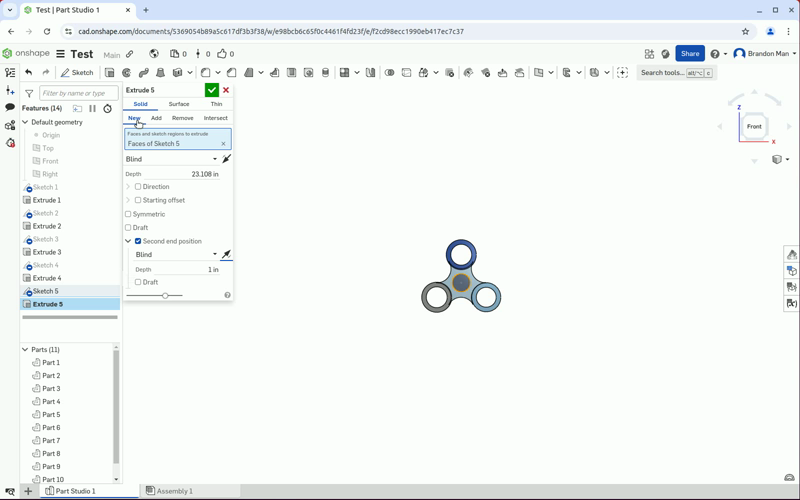
text(5.777)
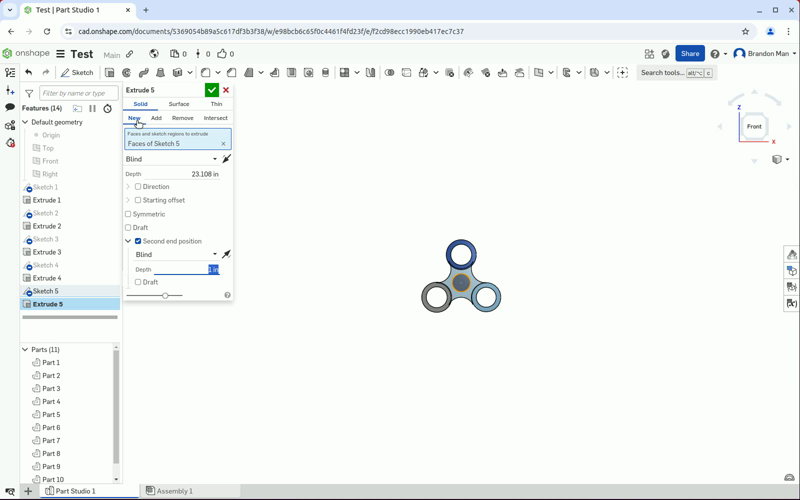
key(enter)
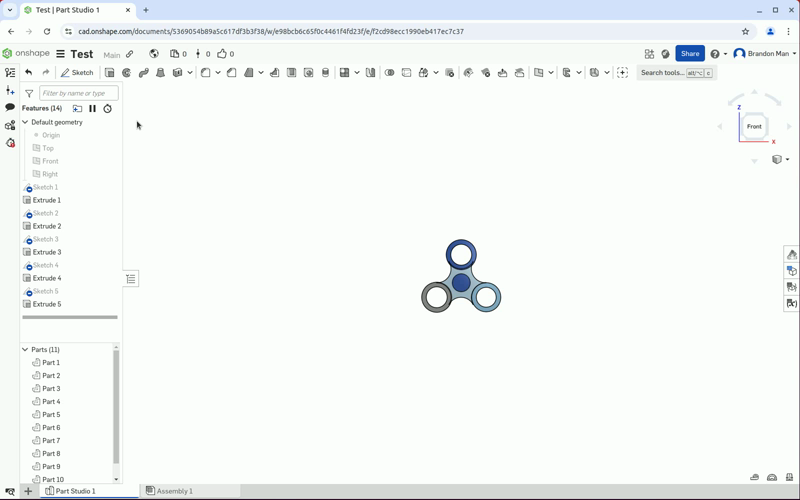
key(shift+h)
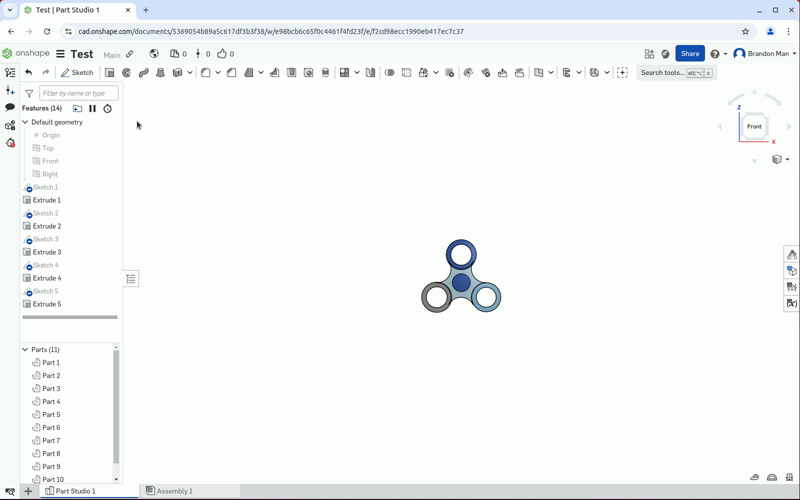
key(shift+h)
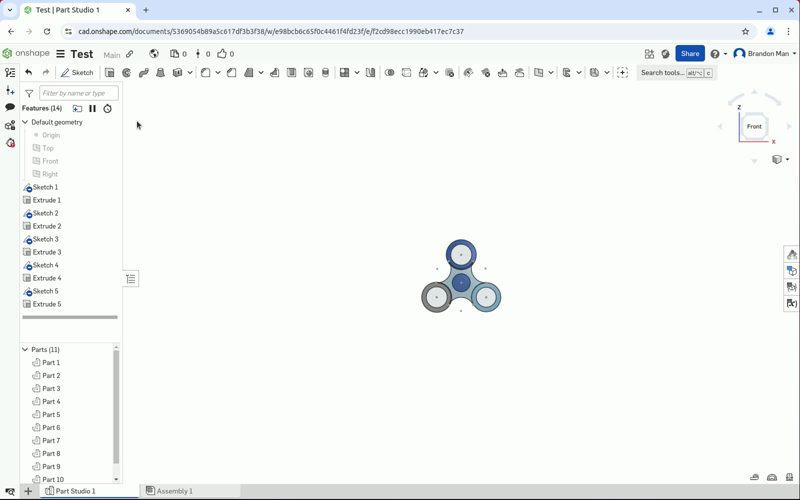
key(shift+7)
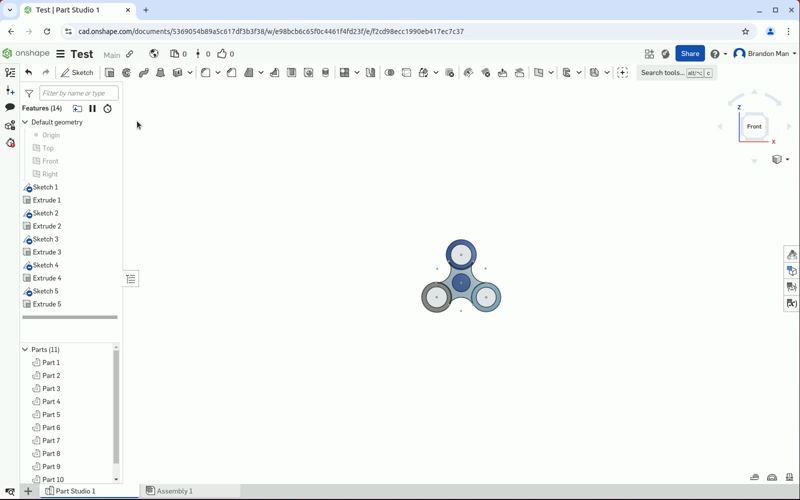
key(left, 2)
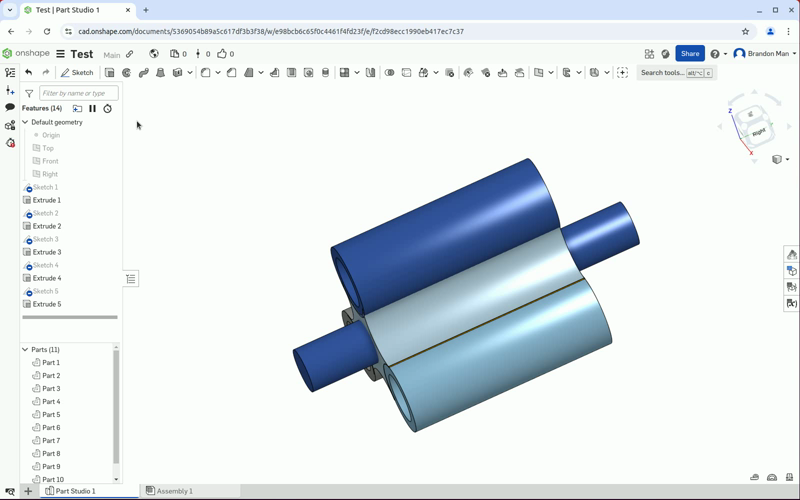
key(down, 2)
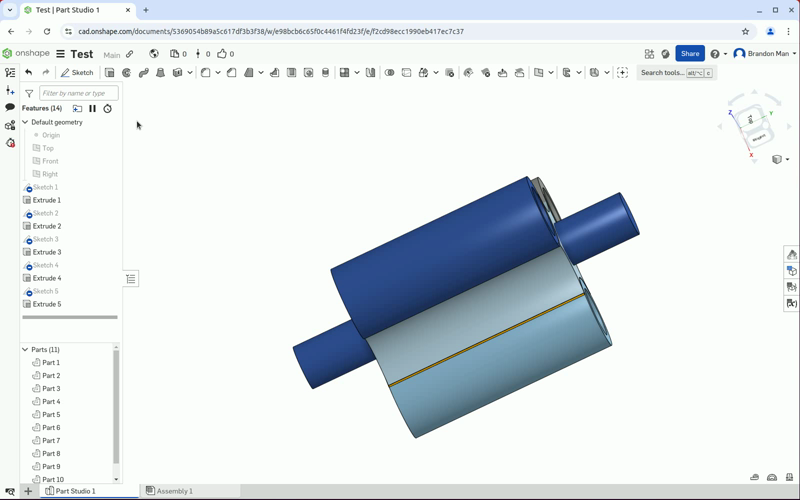
key(up, 2)
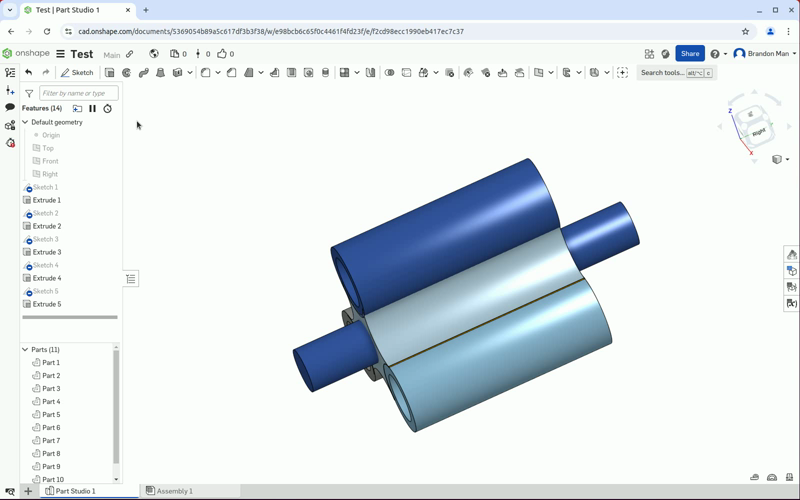
key(right, 2)
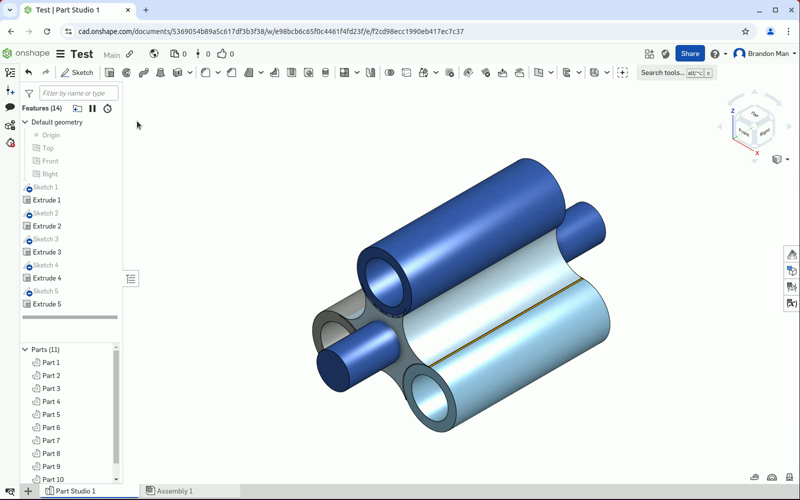
mouse_move(73, 189)
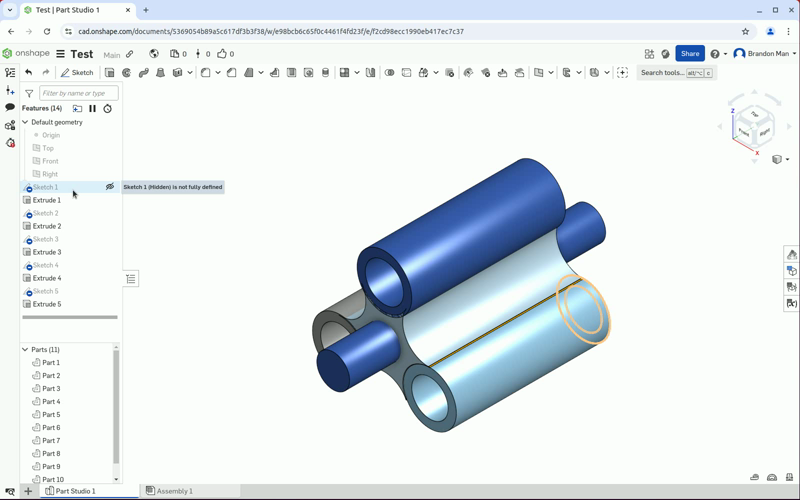
click(73, 189)